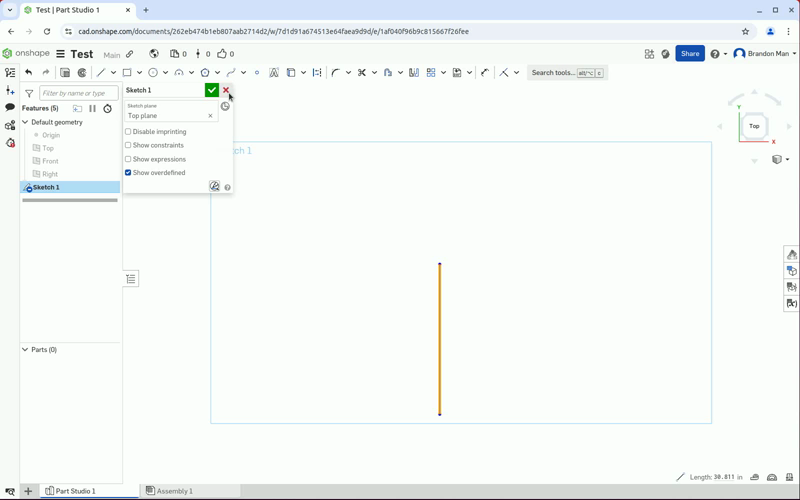
key(shift+h)
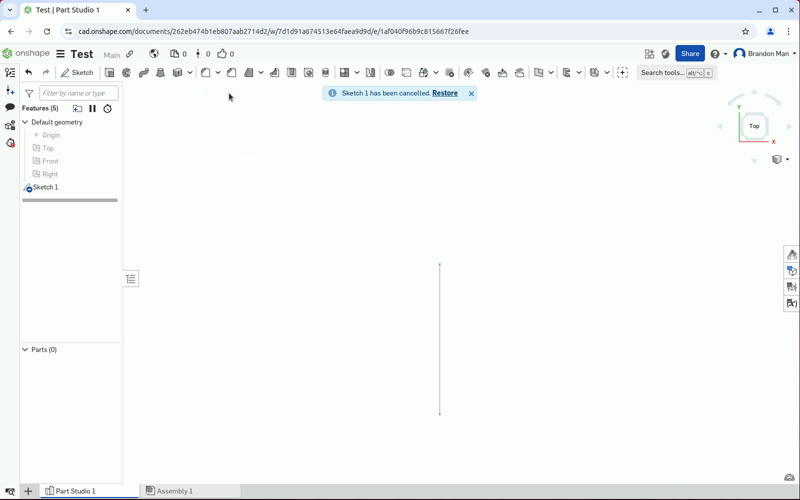
key(shift+s)
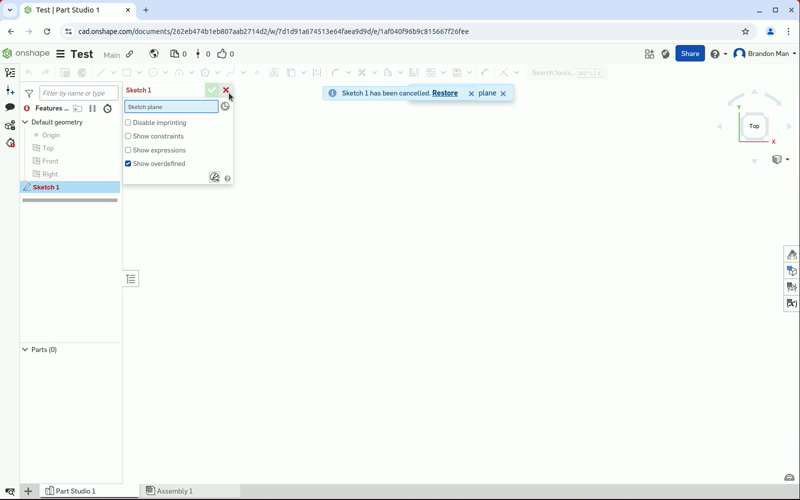
mouse_move(73, 150)
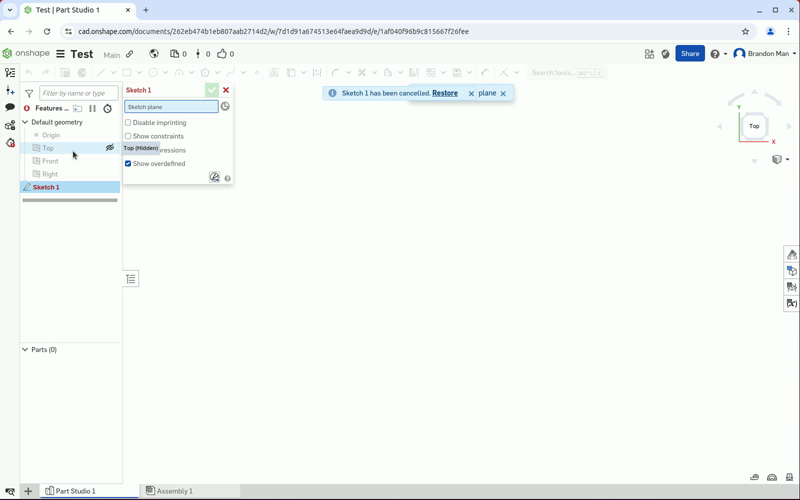
click(73, 150)
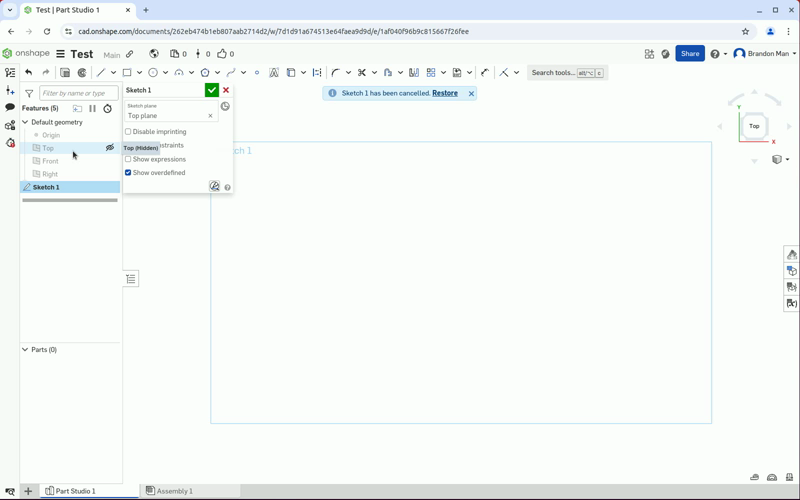
mouse_move(73, 352)
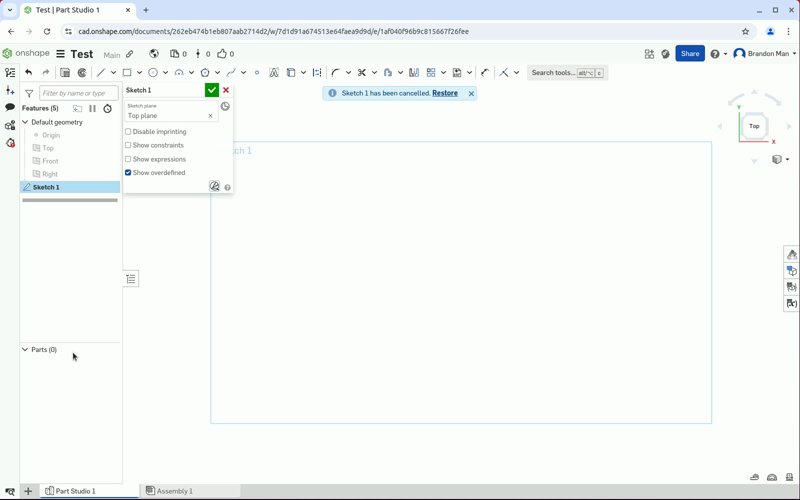
key(y)
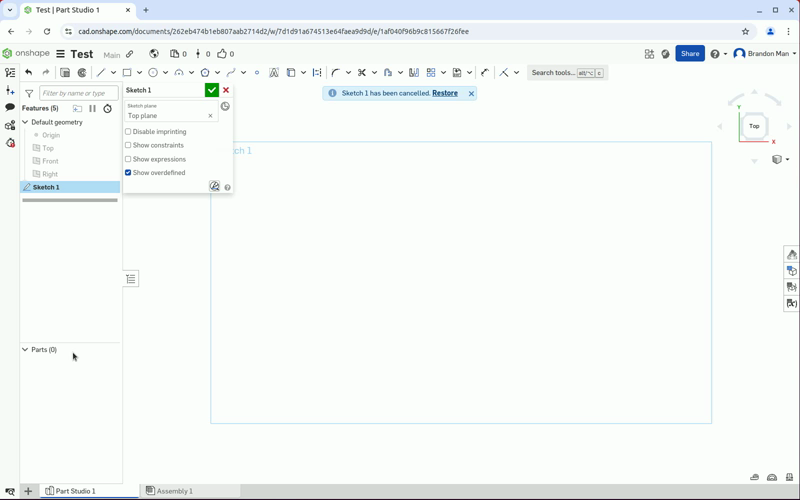
key(l)
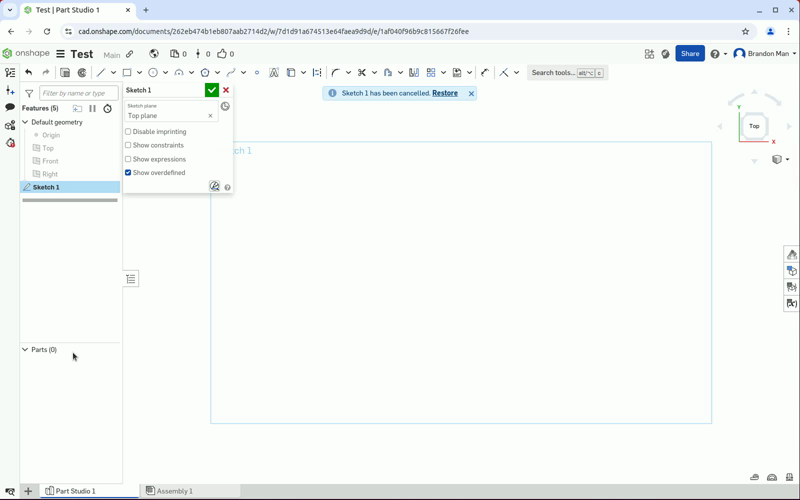
key_down(shift)
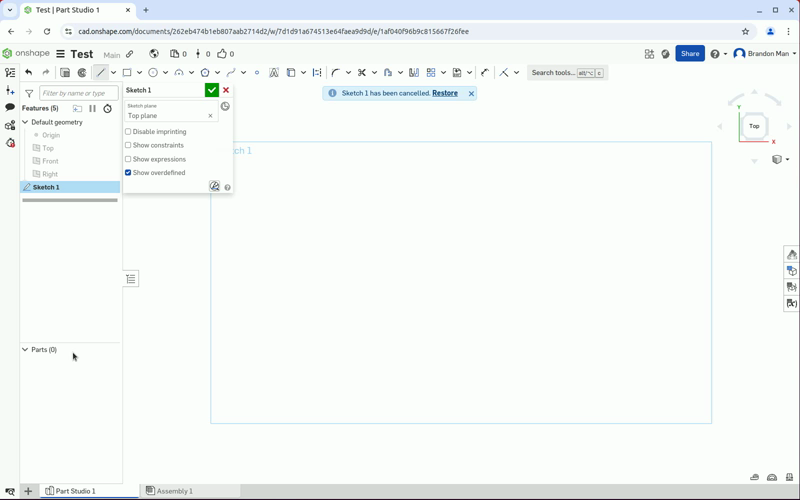
mouse_move(348, 282)
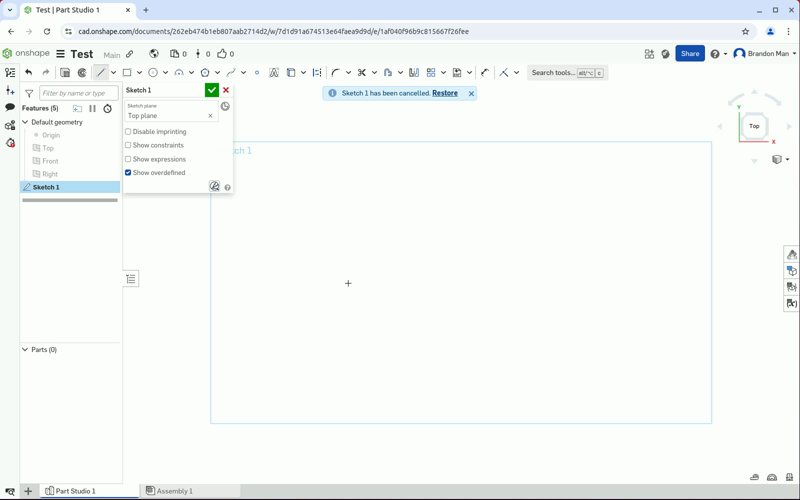
click(348, 282)
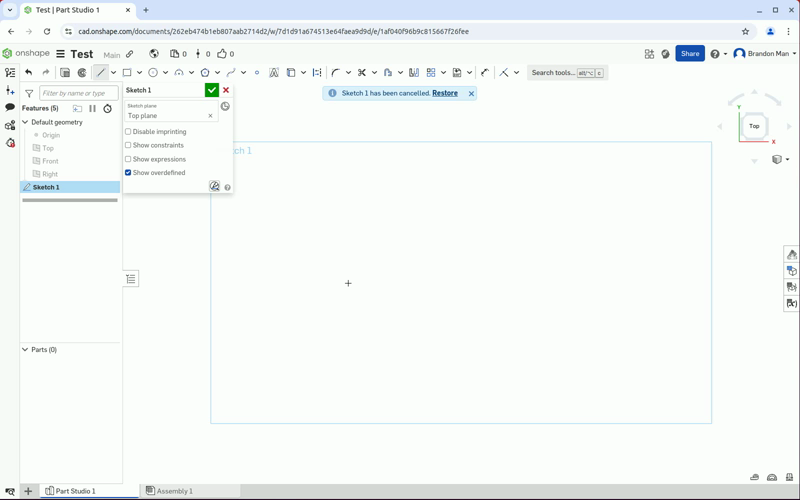
key_up(shift)
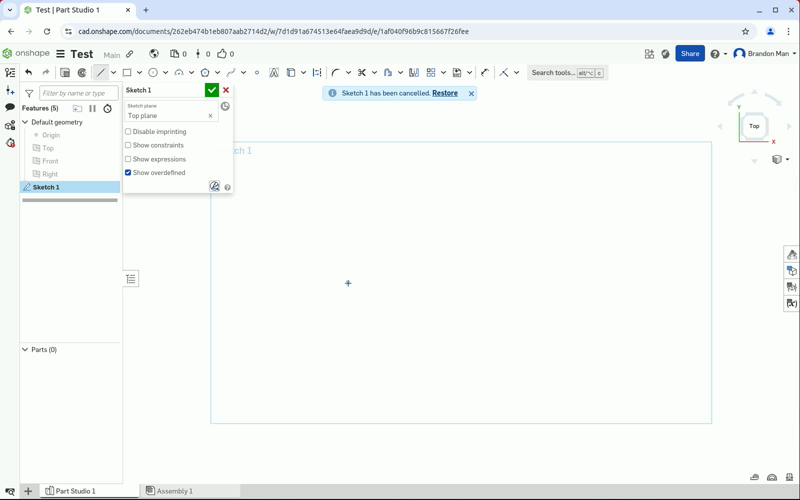
key_down(shift)
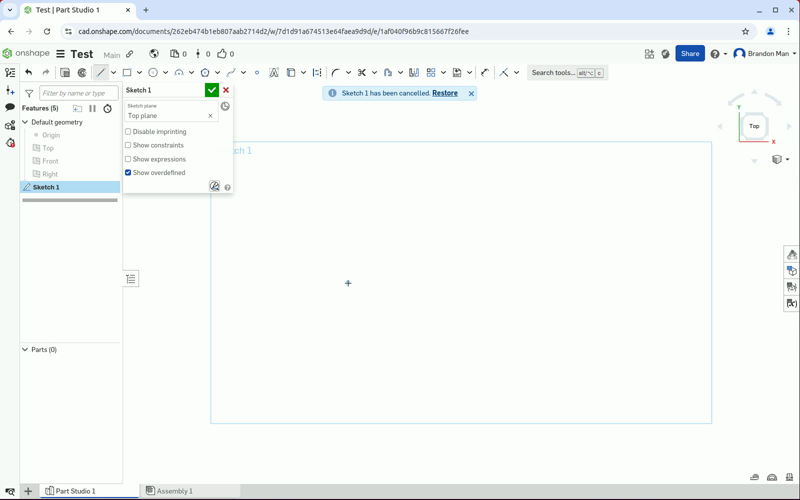
mouse_move(460, 282)
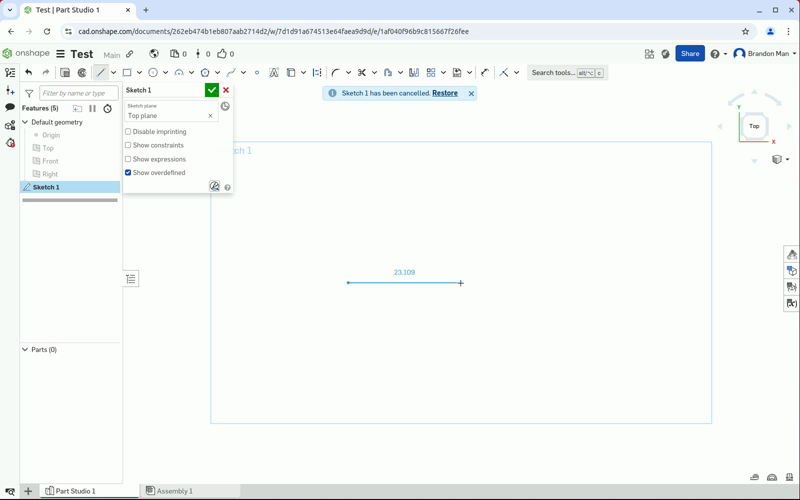
click(460, 282)
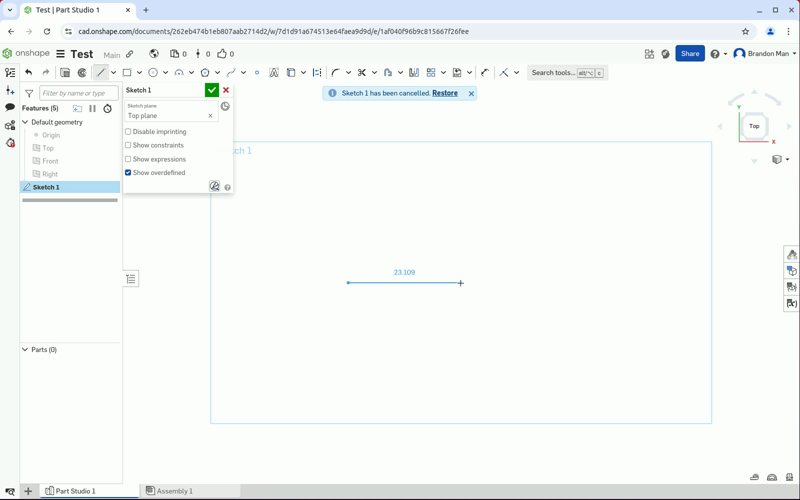
key_up(shift)
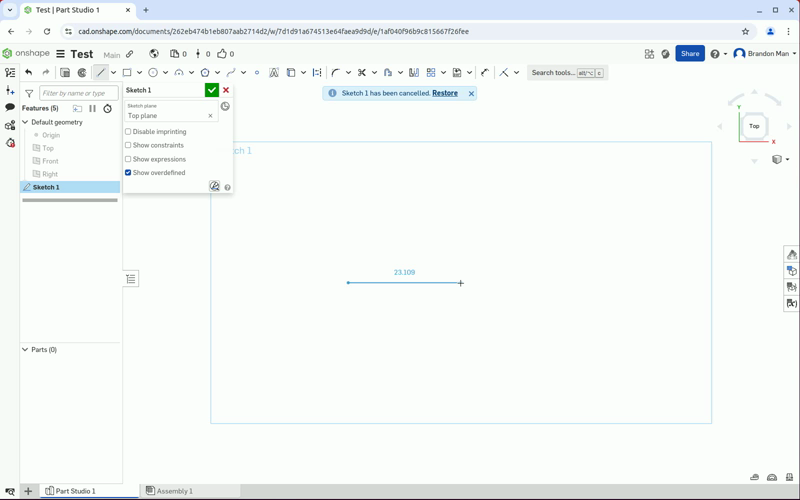
key_down(shift)
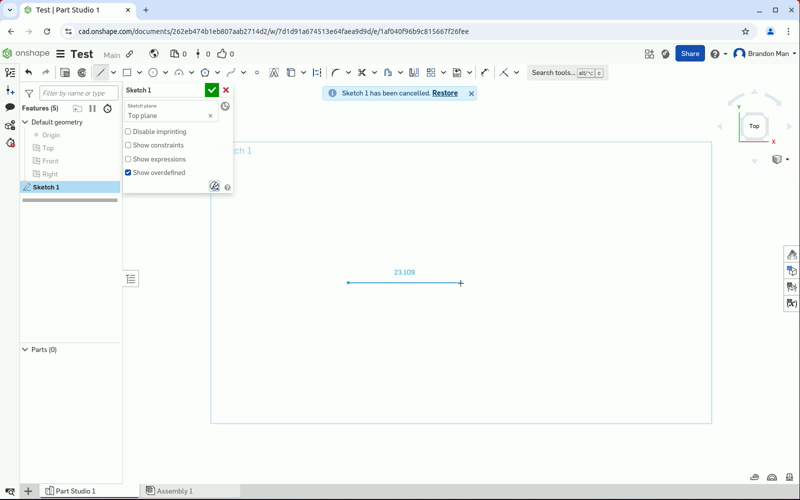
mouse_move(490, 282)
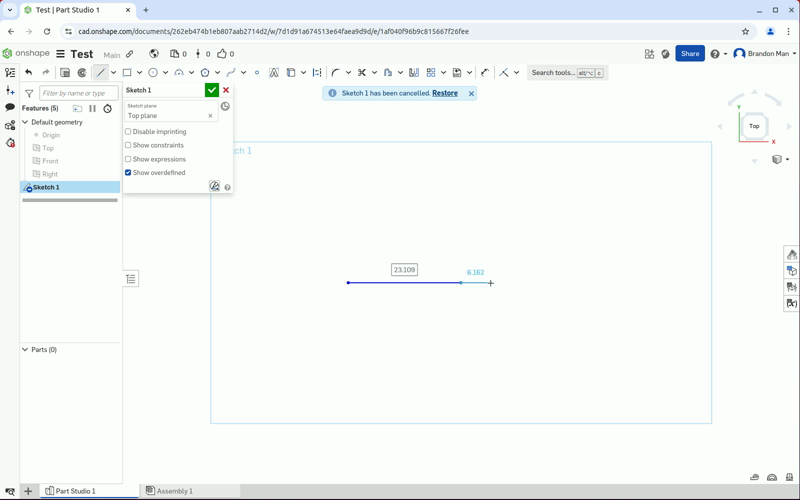
mouse_move(460, 250)
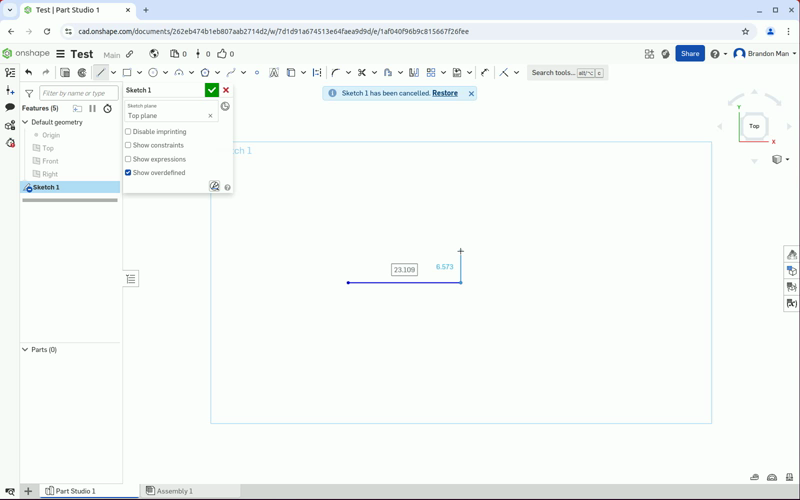
click(460, 250)
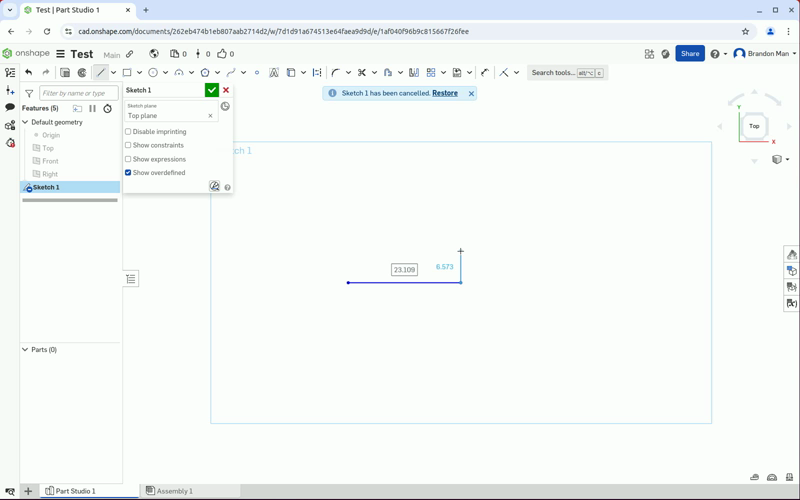
key_up(shift)
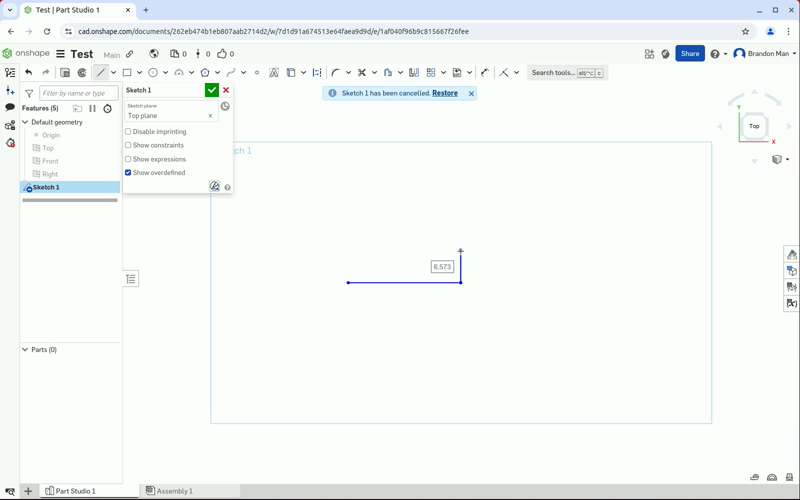
key_down(shift)
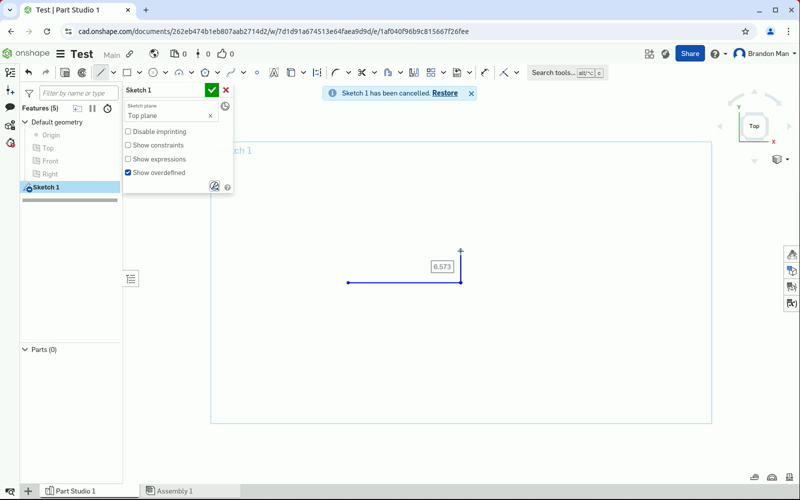
mouse_move(348, 250)
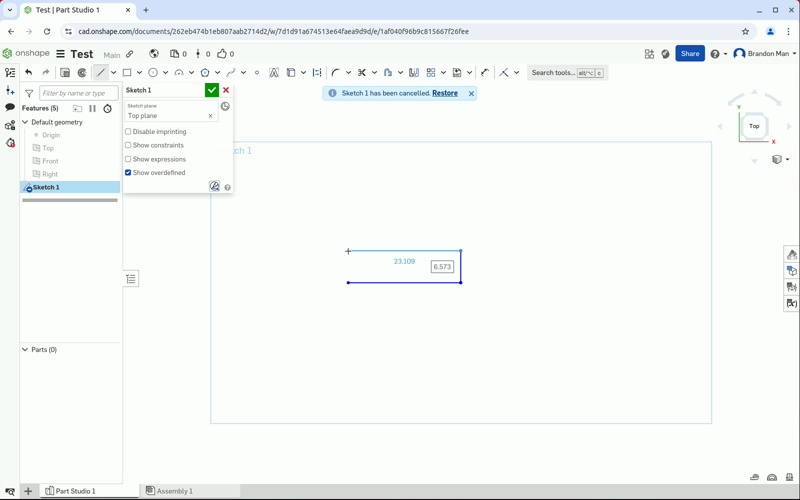
click(348, 250)
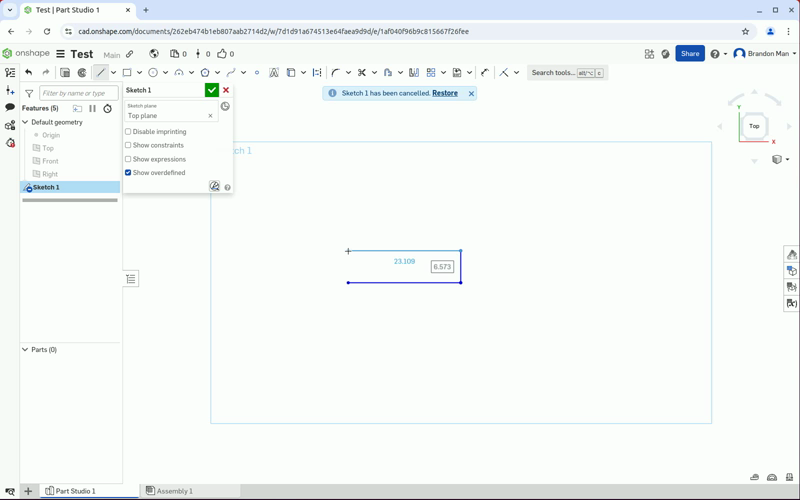
key_up(shift)
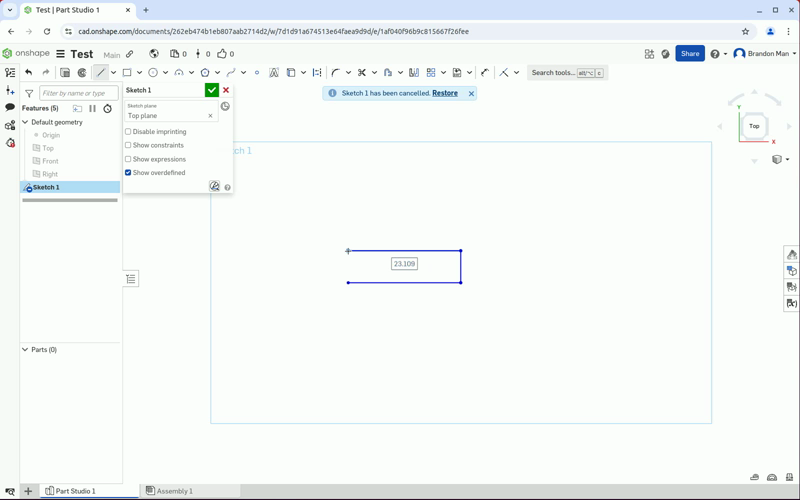
mouse_move(378, 250)
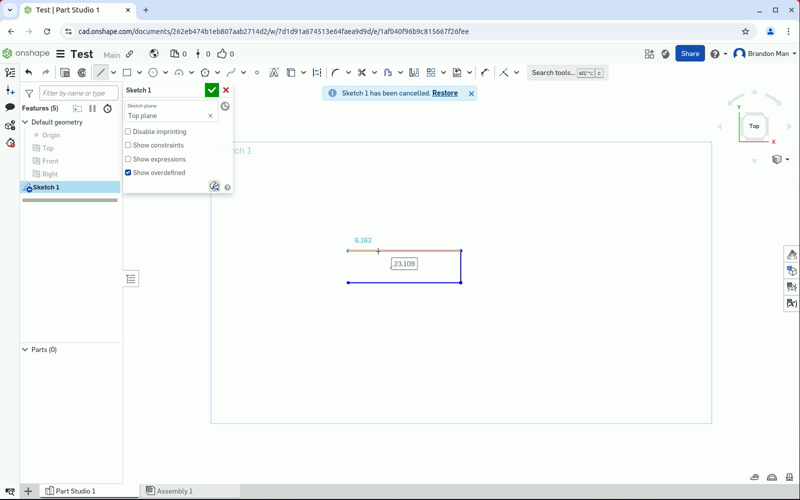
key_down(shift)
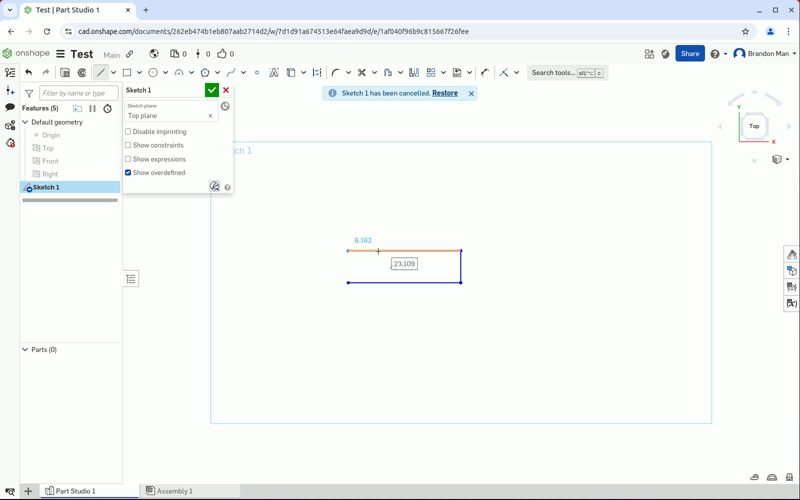
mouse_move(348, 282)
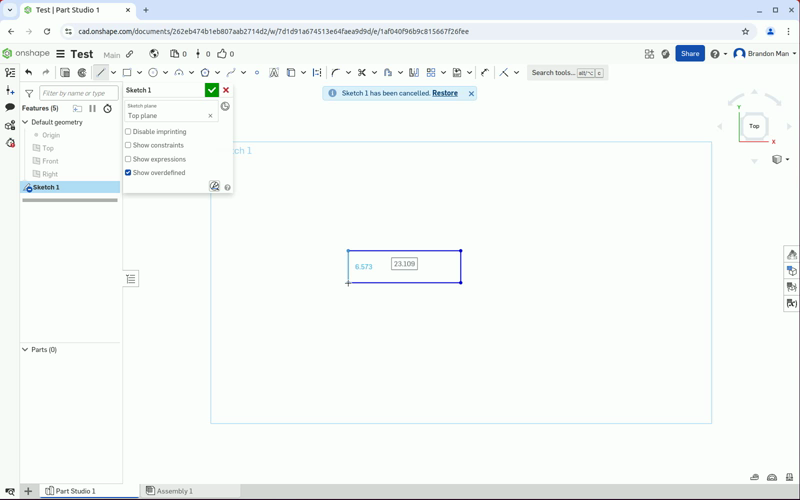
key_up(shift)
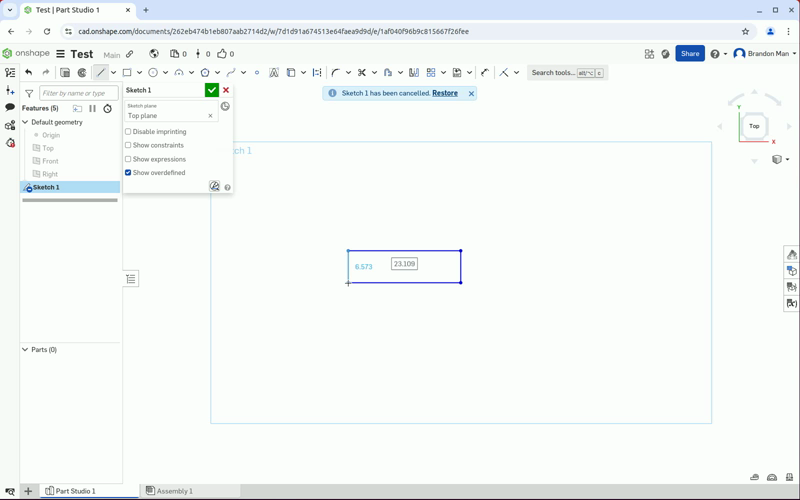
click(348, 282)
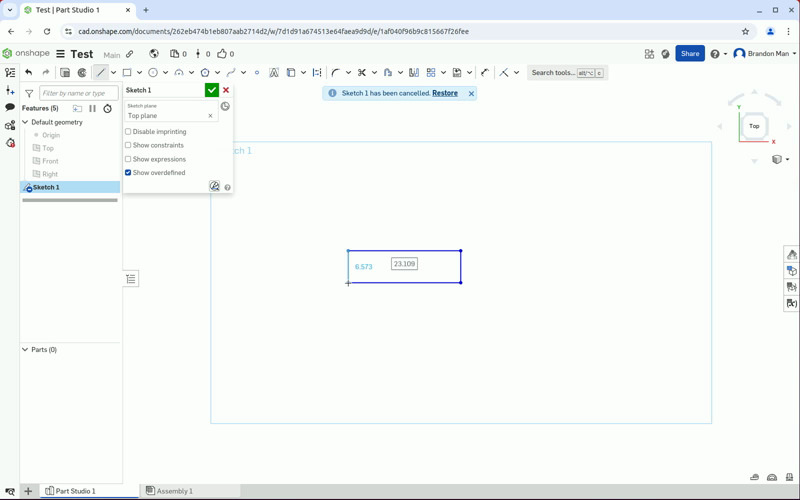
key(esc)
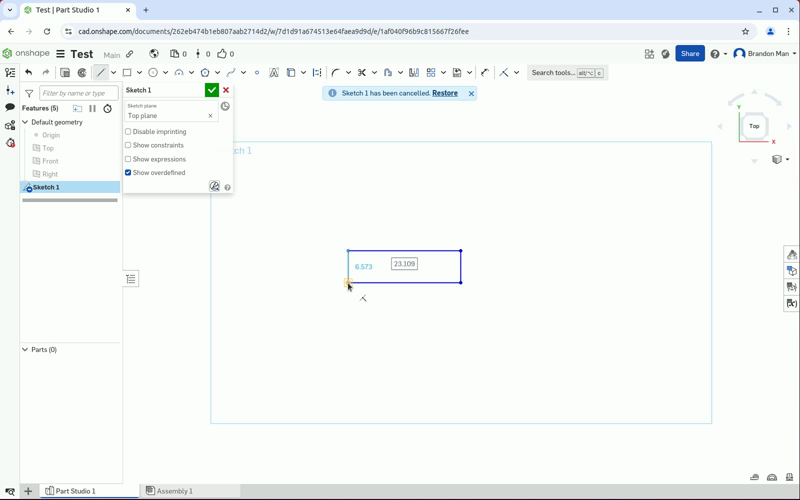
mouse_move(414, 280)
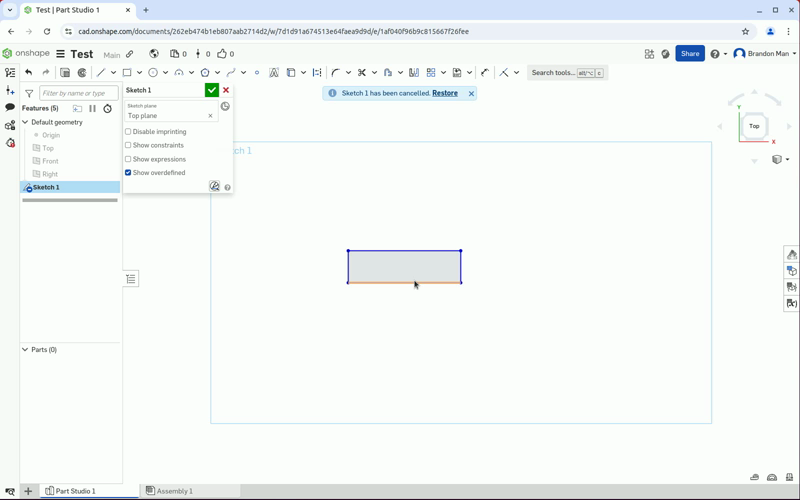
click(414, 280)
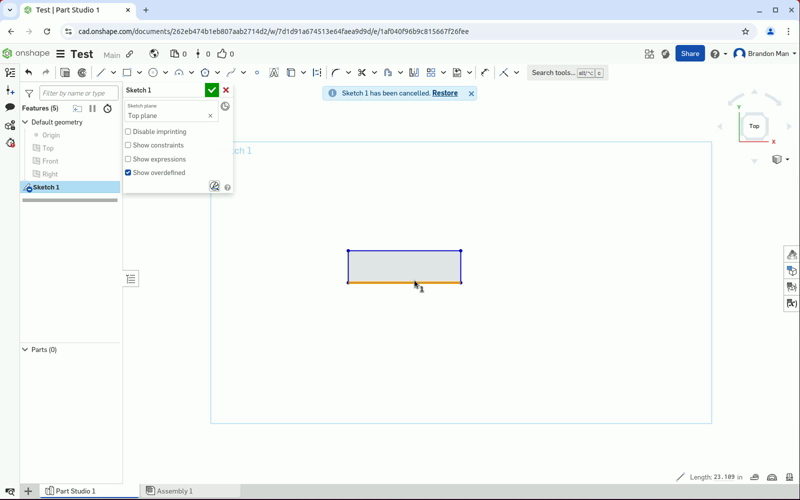
mouse_move(73, 352)
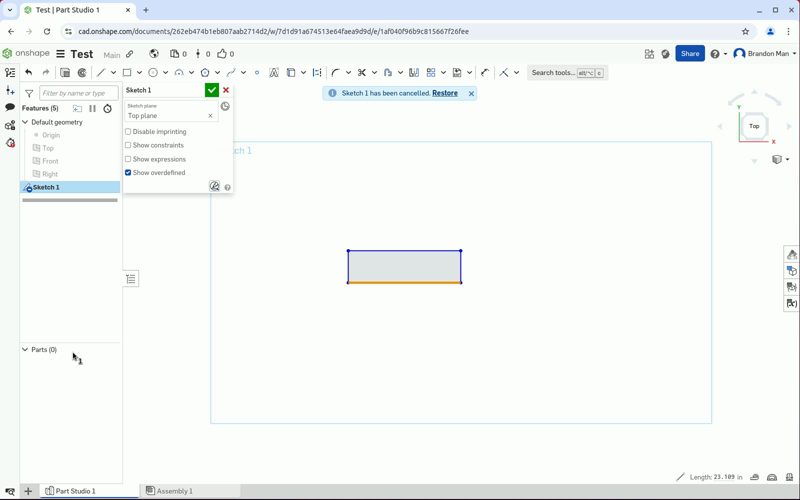
key(shift+y)
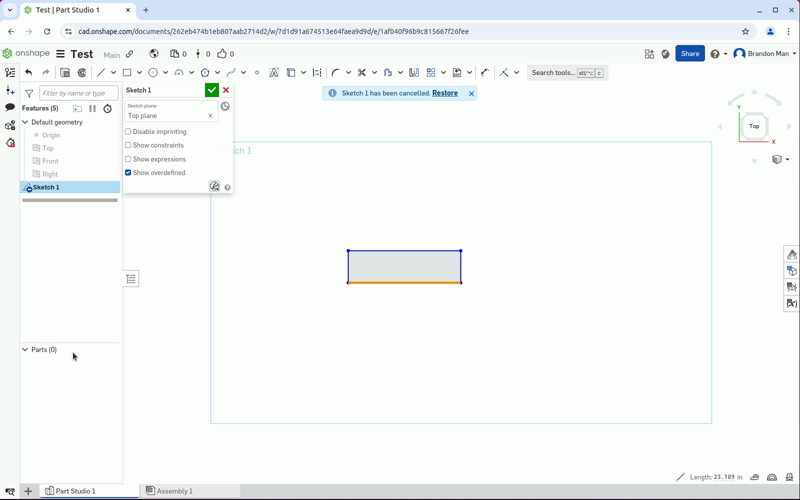
key(shift+e)
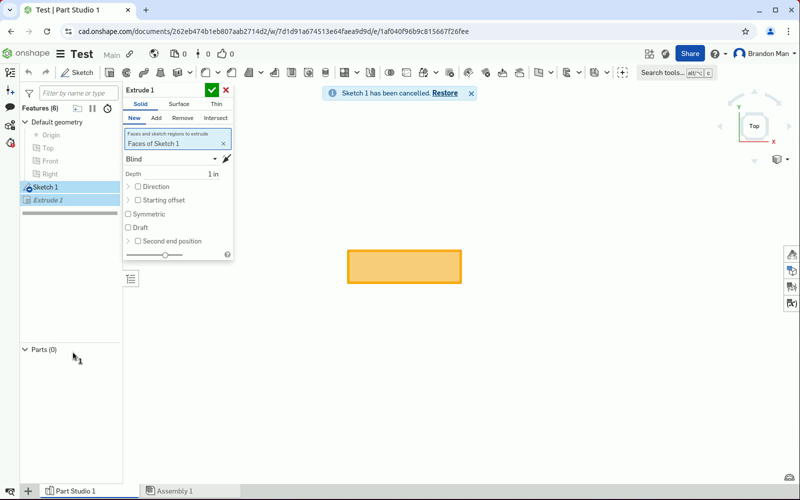
mouse_move(143, 106)
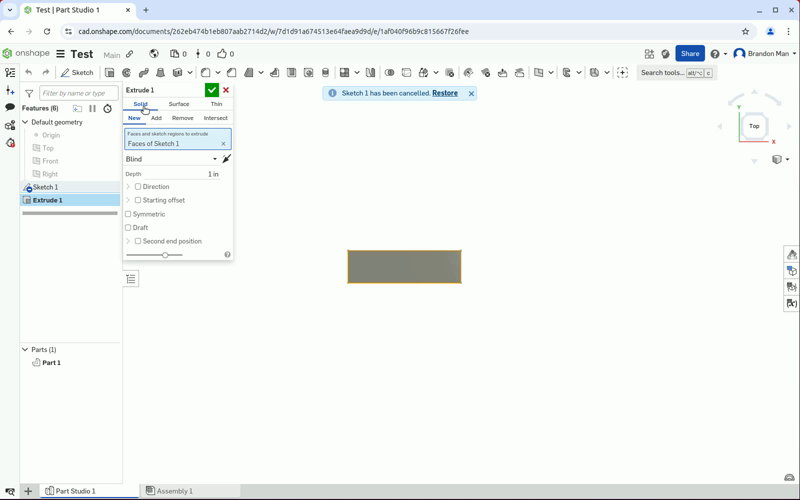
click(143, 106)
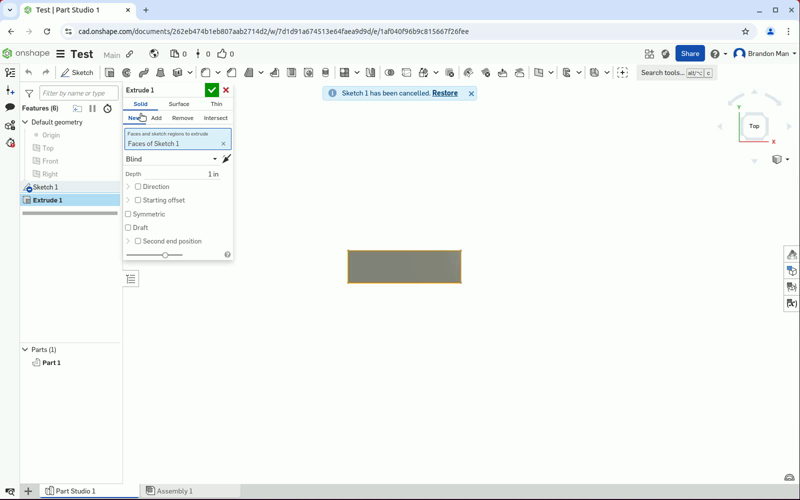
mouse_move(137, 120)
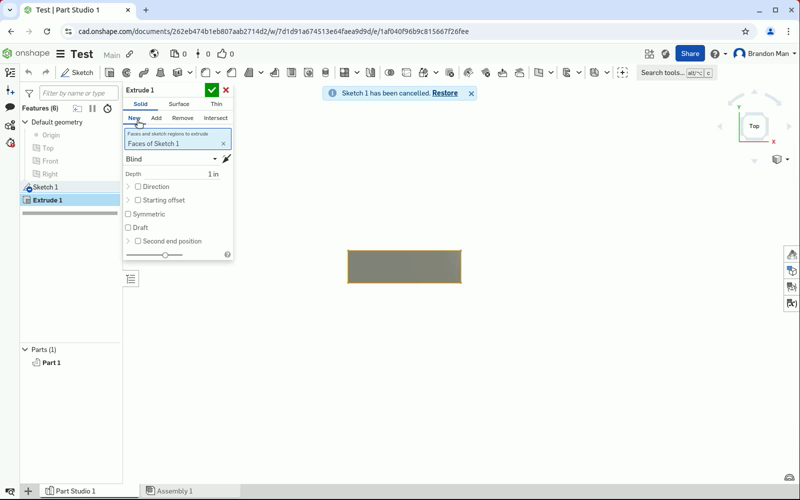
click(137, 120)
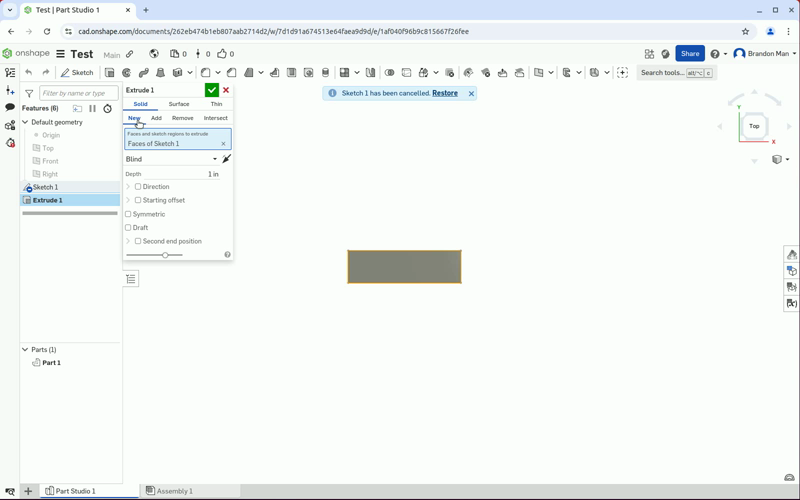
key(tab, 4)
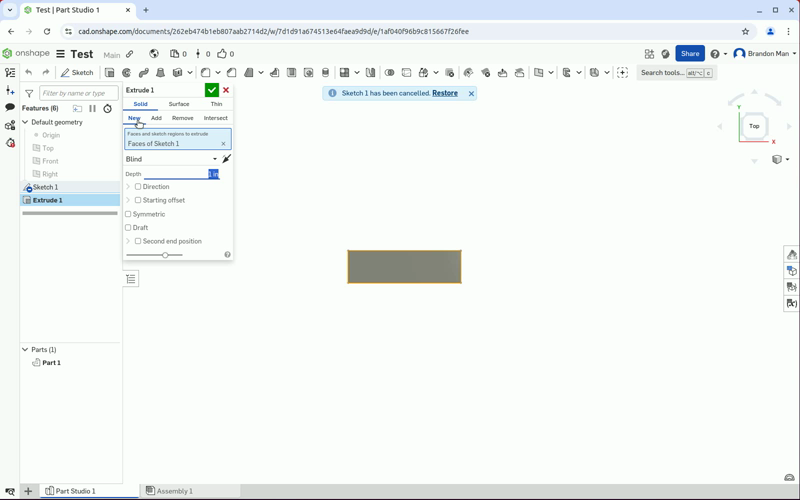
text(0.722)
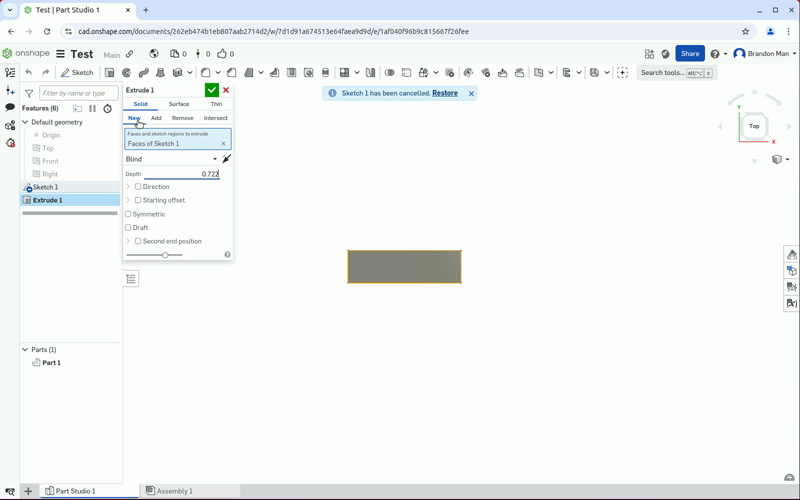
key(enter)
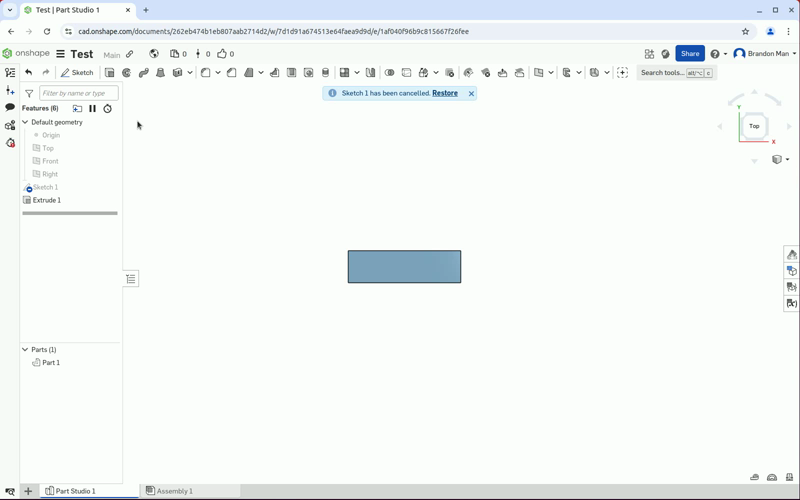
key(shift+h)
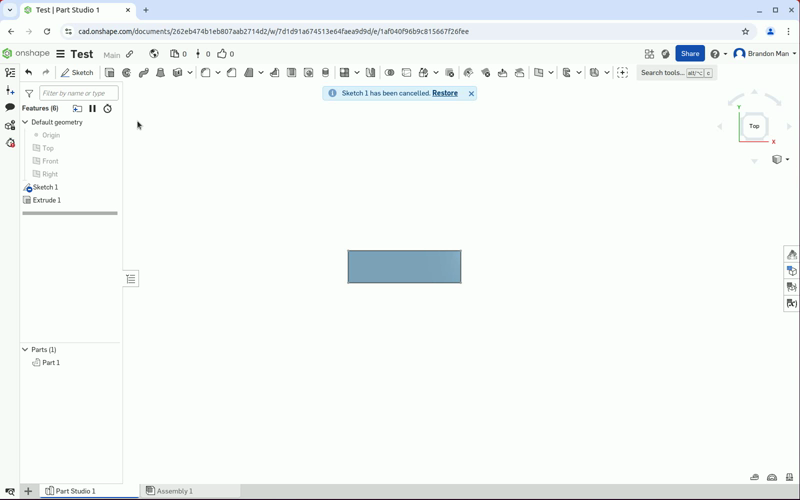
key(shift+h)
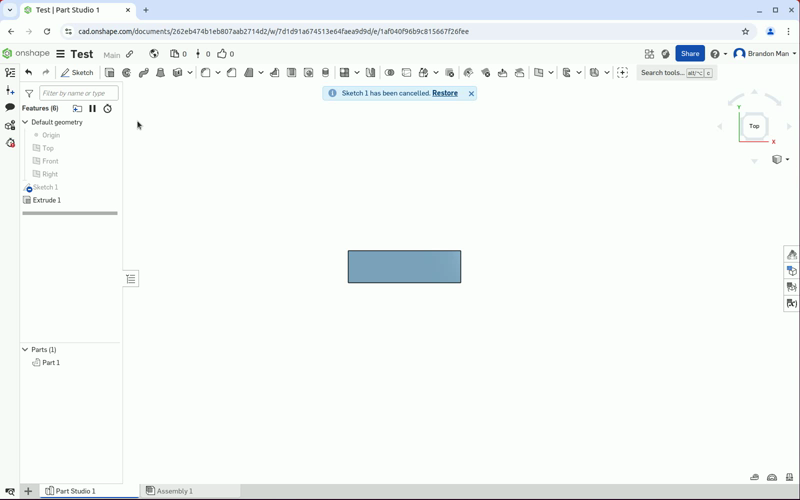
mouse_move(73, 189)
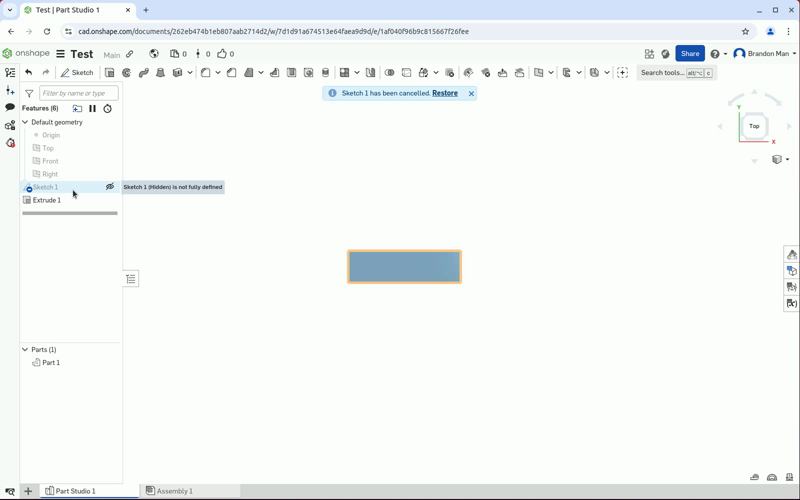
click(73, 189)
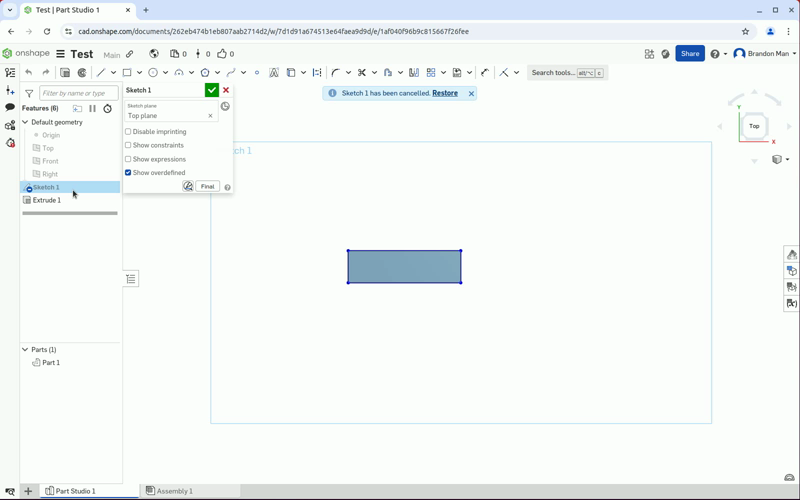
mouse_move(229, 92)
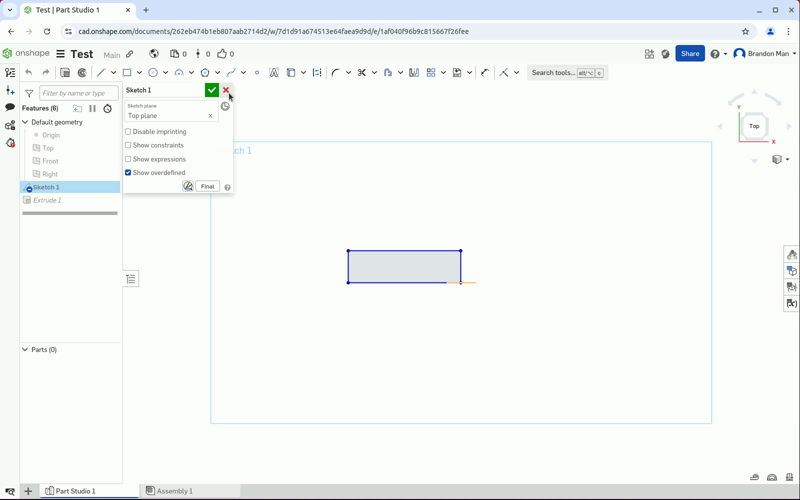
click(229, 92)
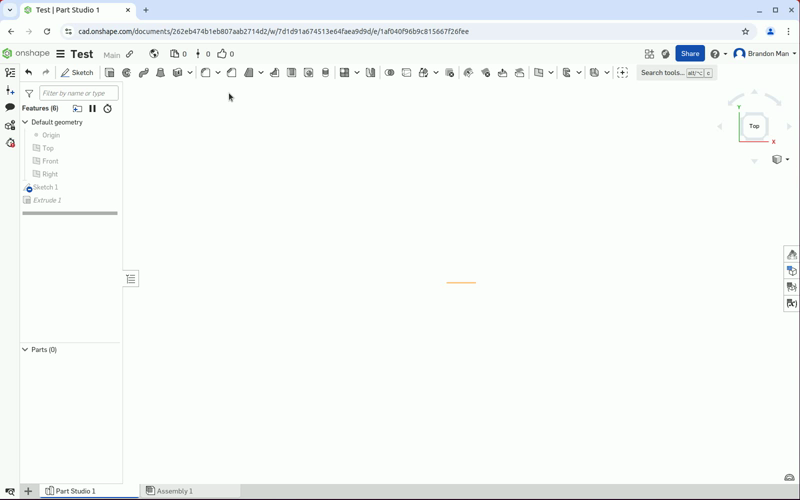
mouse_move(541, 75)
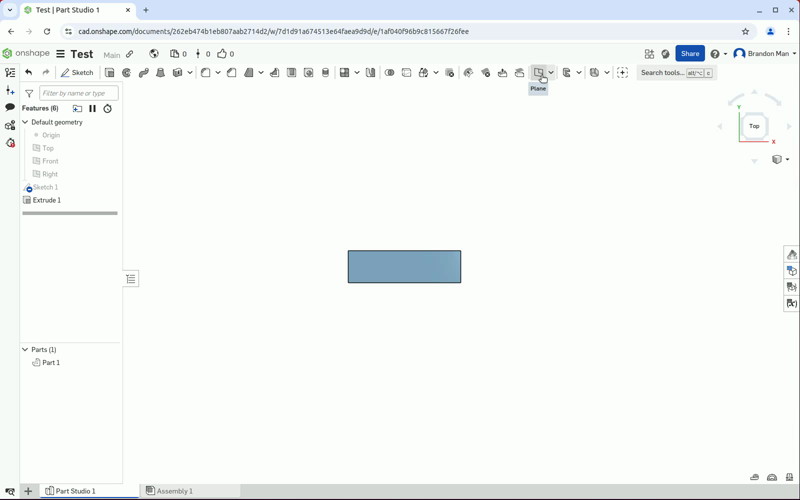
click(541, 75)
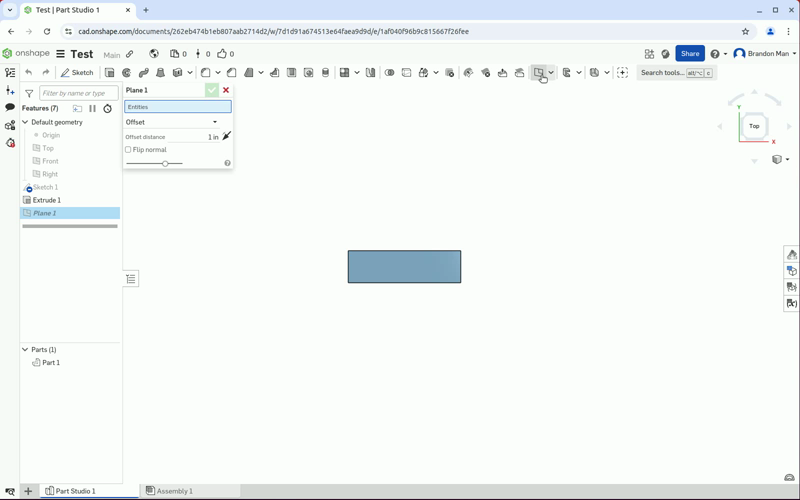
mouse_move(73, 150)
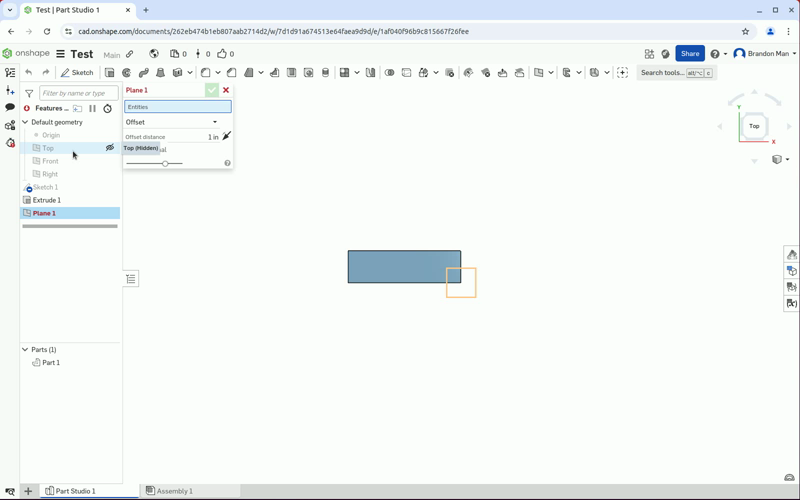
click(73, 150)
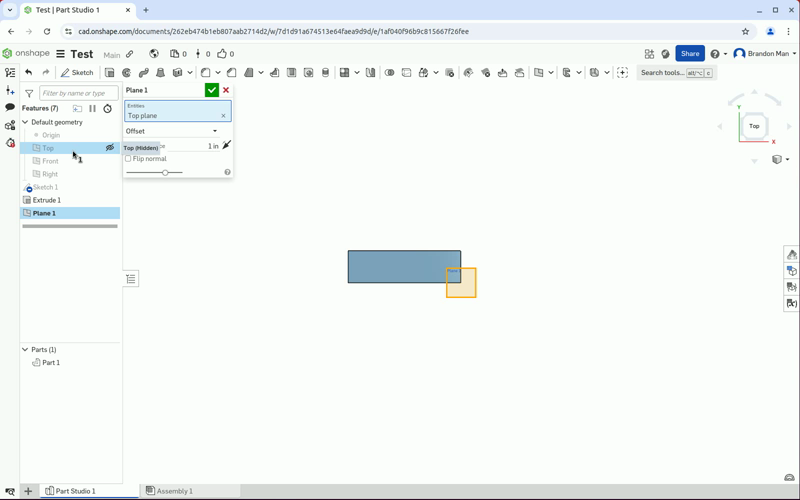
key(tab, 2)
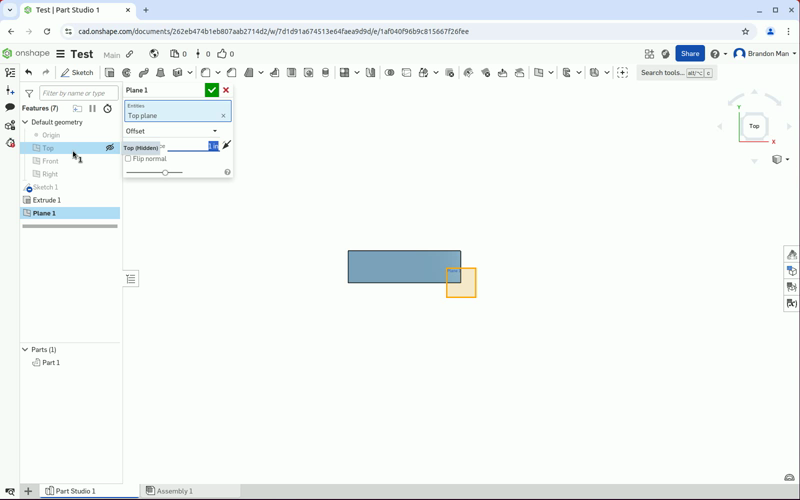
text(0.709)
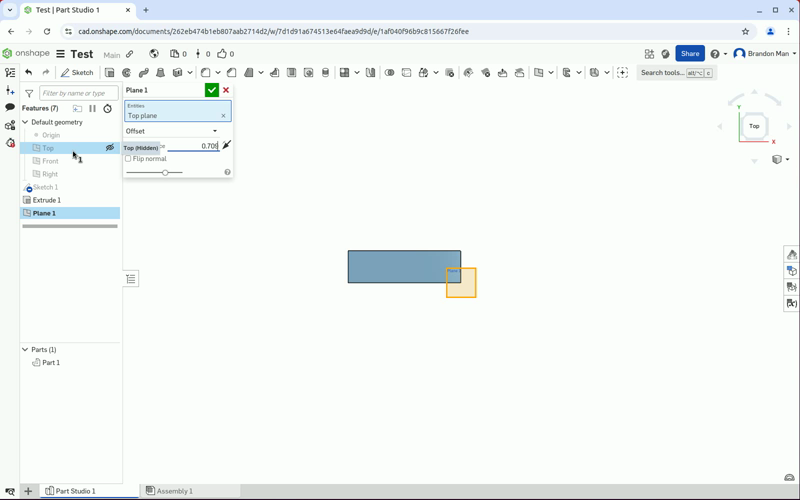
key(enter, 2)
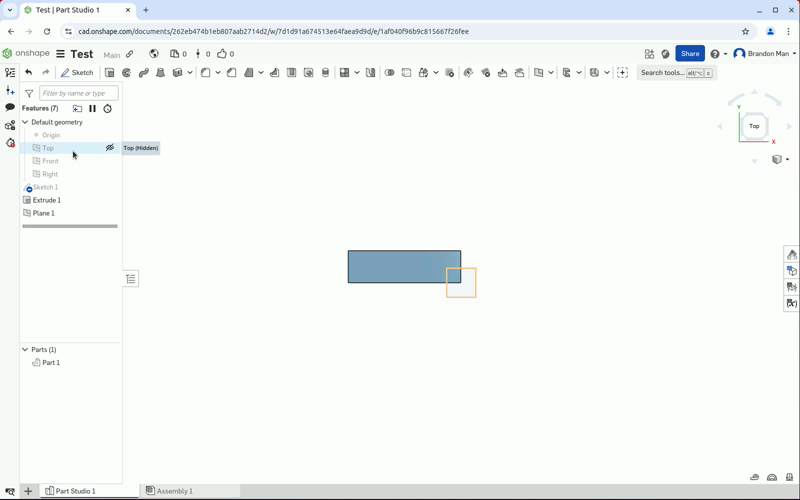
key(shift+s)
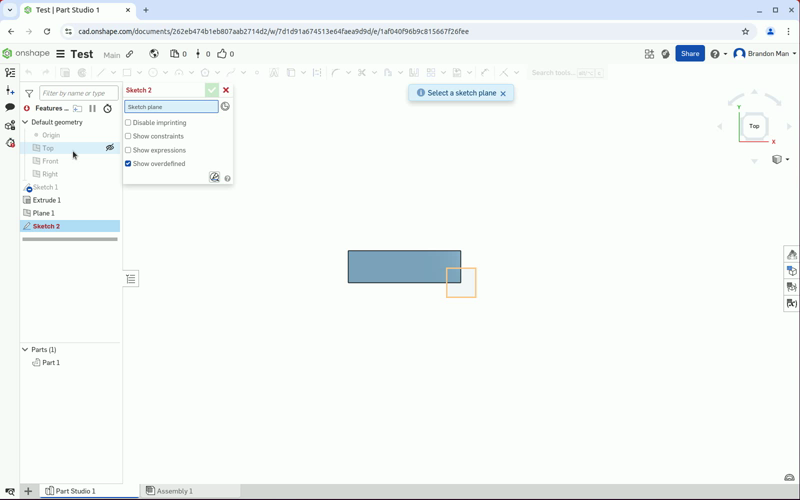
mouse_move(73, 215)
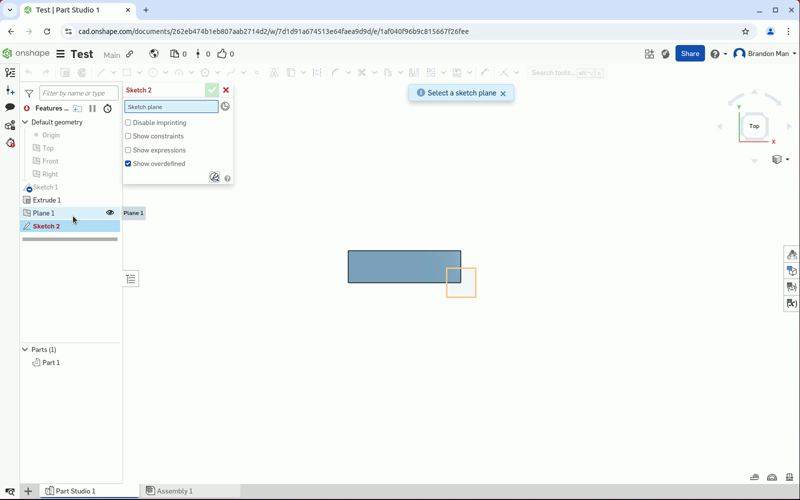
click(73, 215)
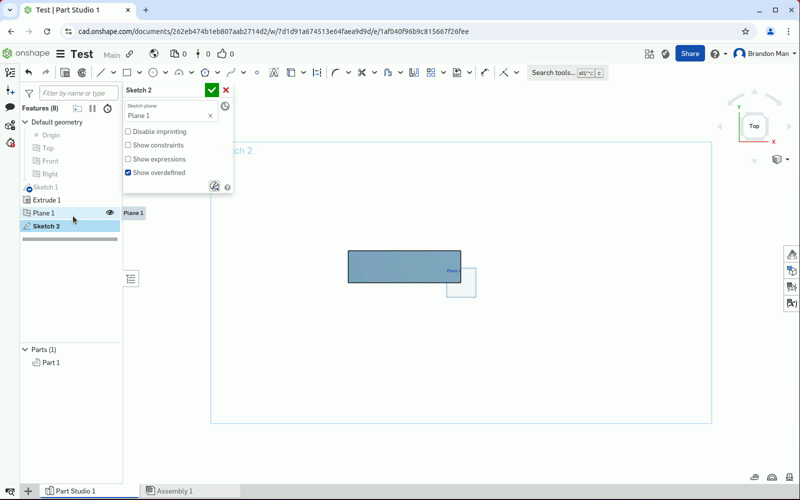
mouse_move(73, 352)
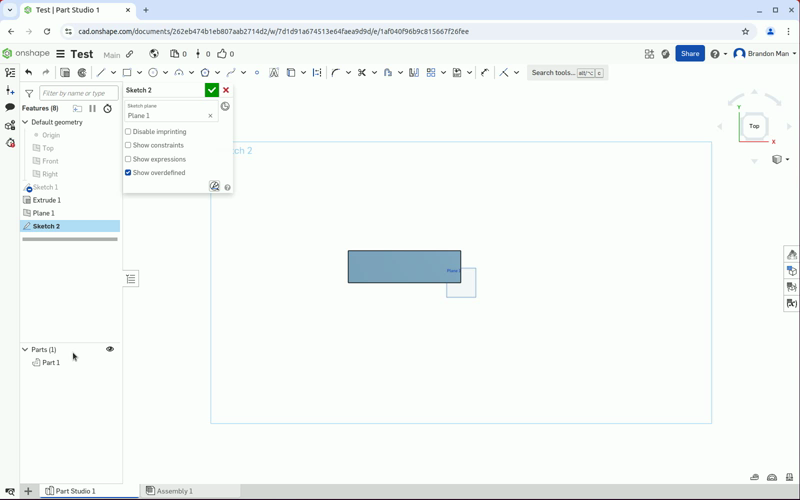
key(y)
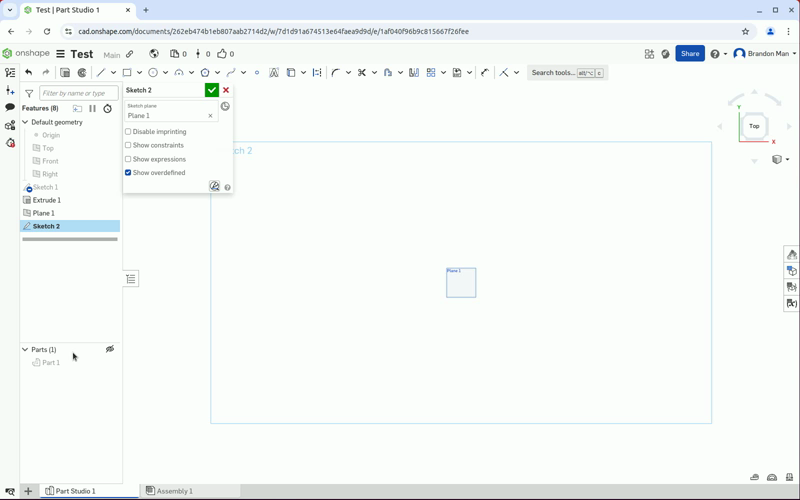
key(l)
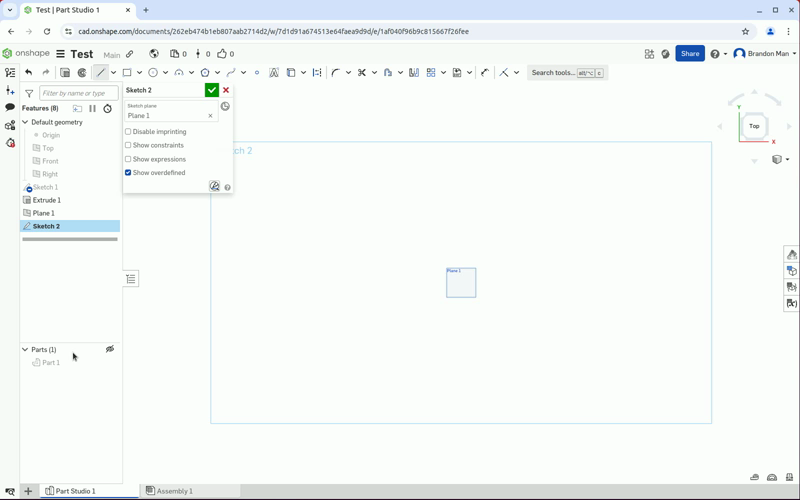
key_down(shift)
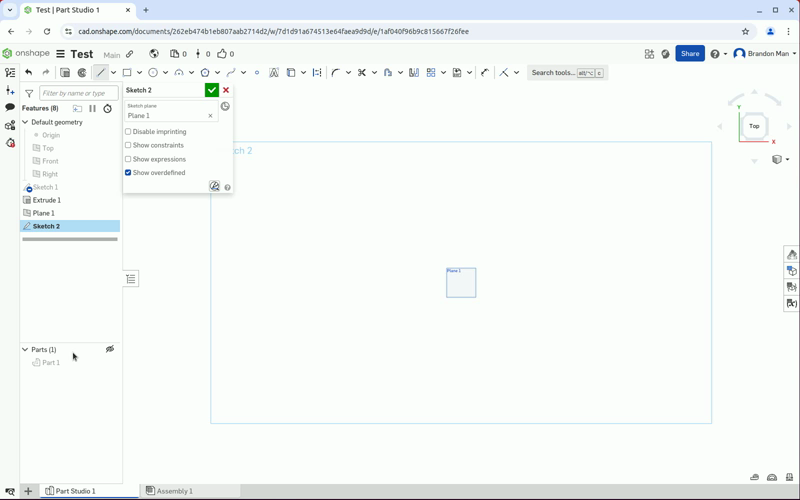
mouse_move(350, 265)
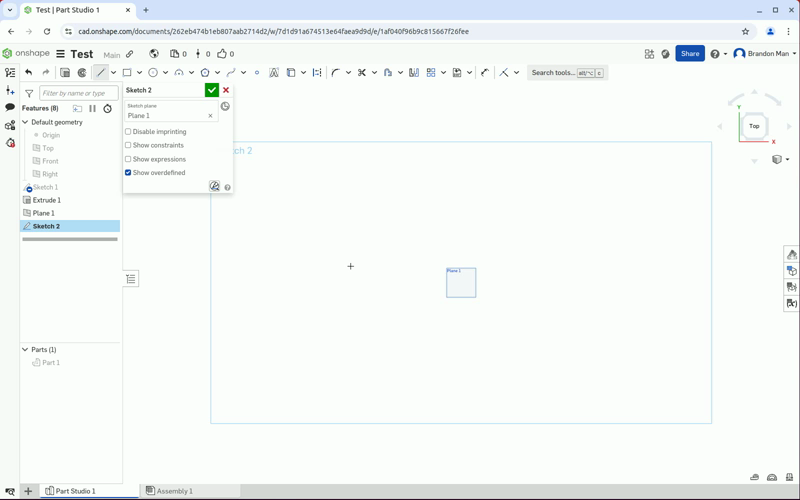
click(350, 265)
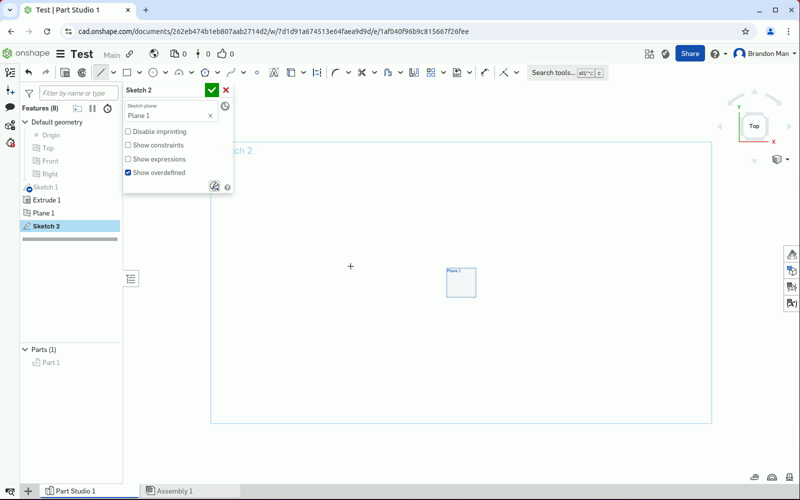
key_up(shift)
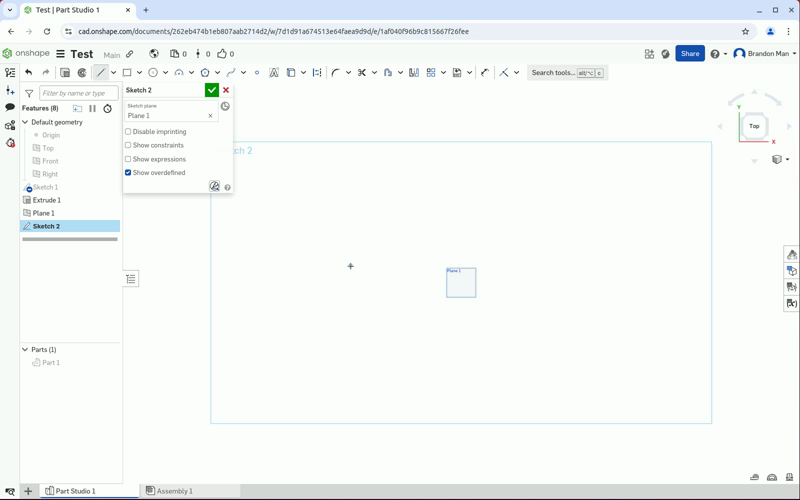
key_down(shift)
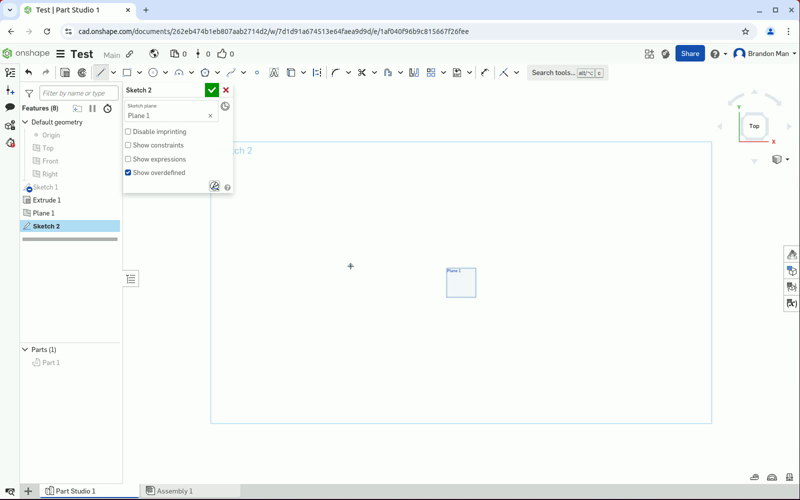
mouse_move(457, 265)
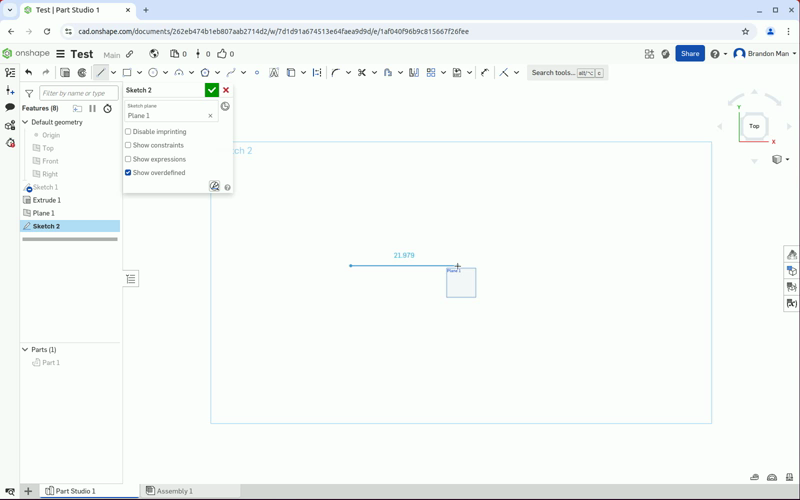
click(457, 265)
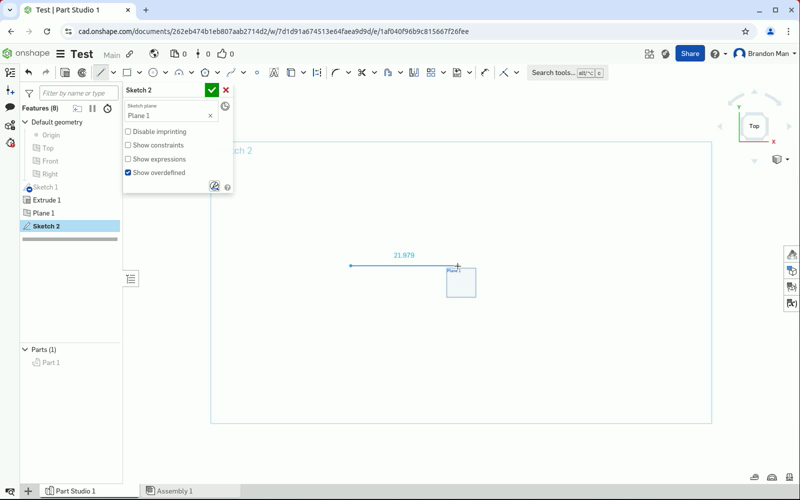
key_up(shift)
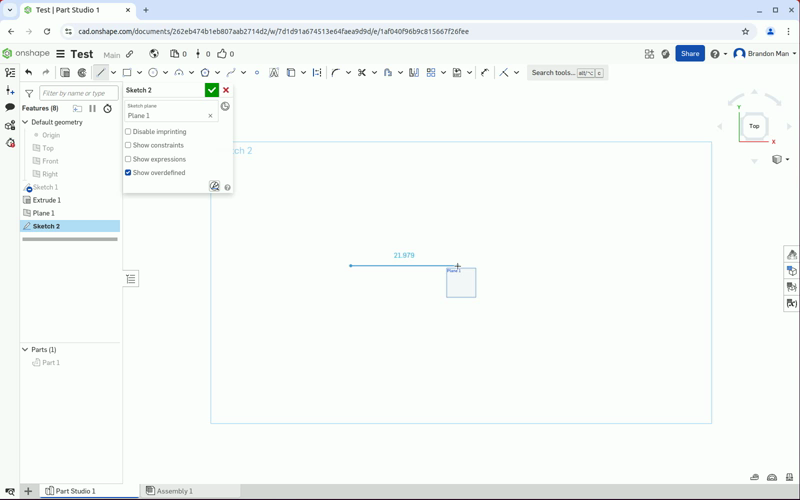
key_down(shift)
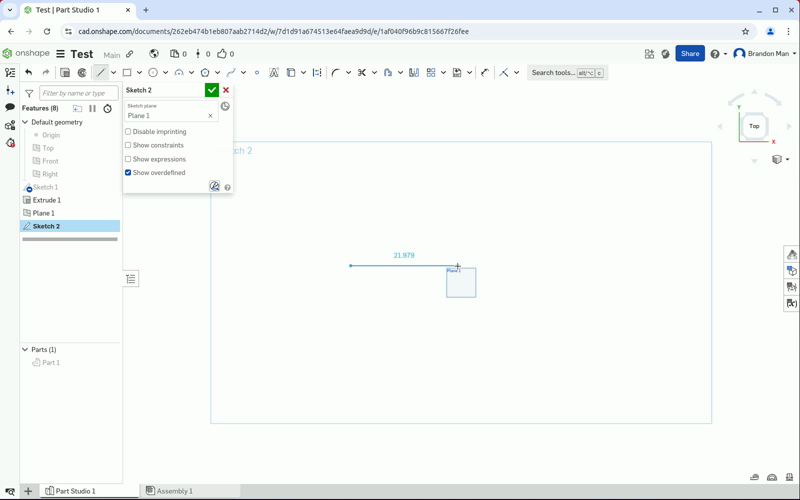
mouse_move(487, 265)
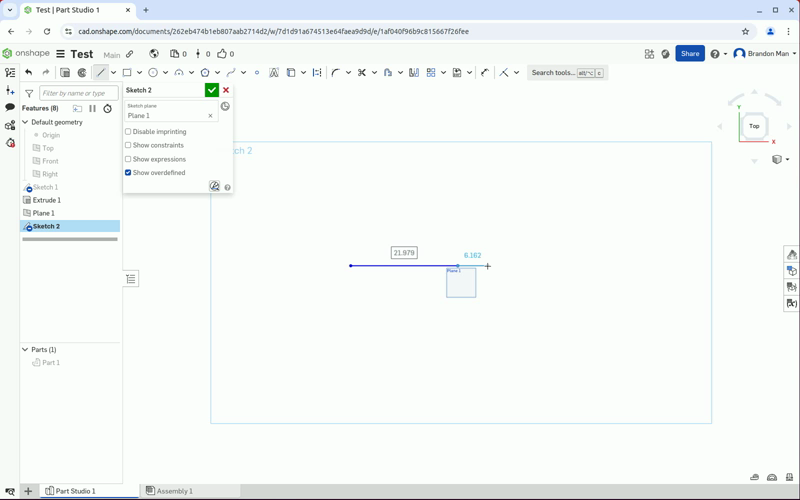
mouse_move(457, 261)
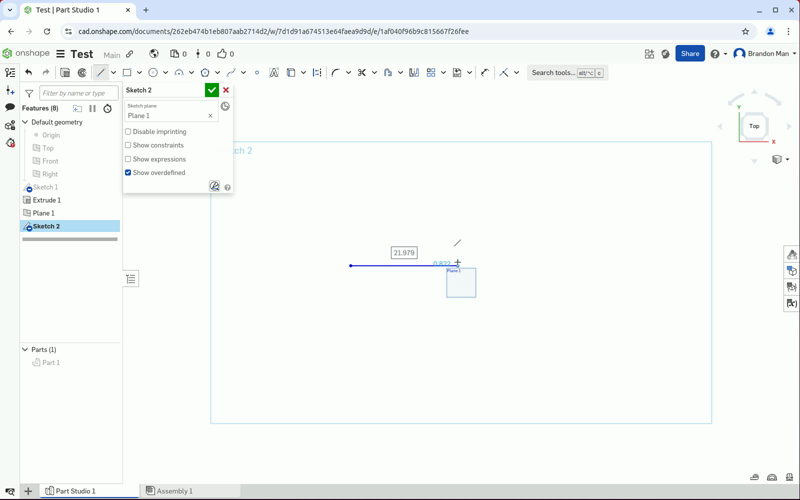
scroll(6)
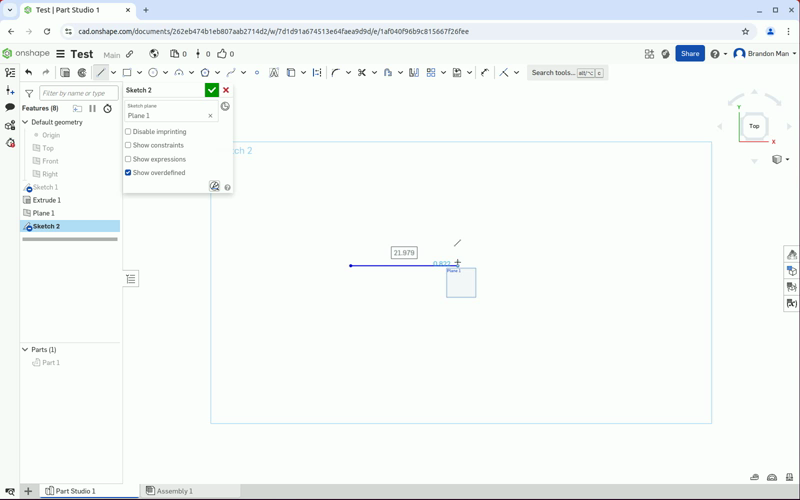
scroll(6)
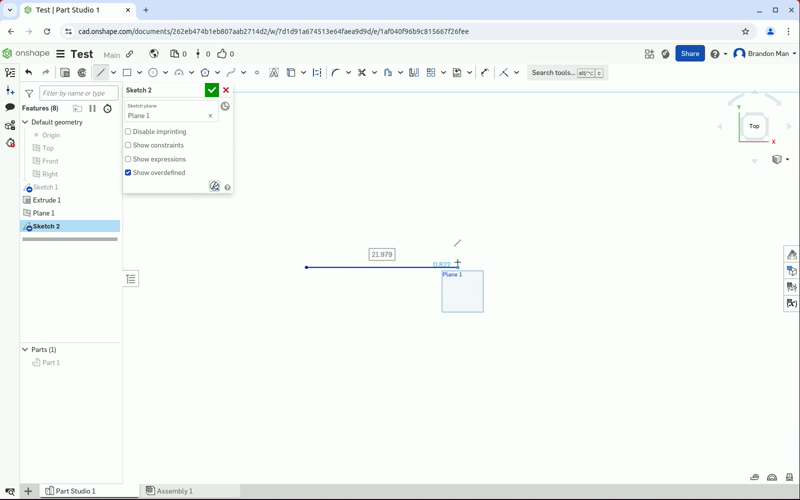
scroll(6)
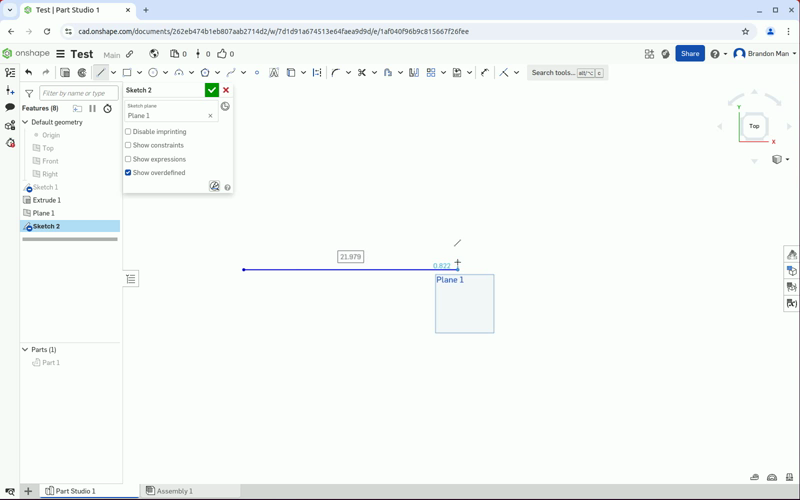
scroll(6)
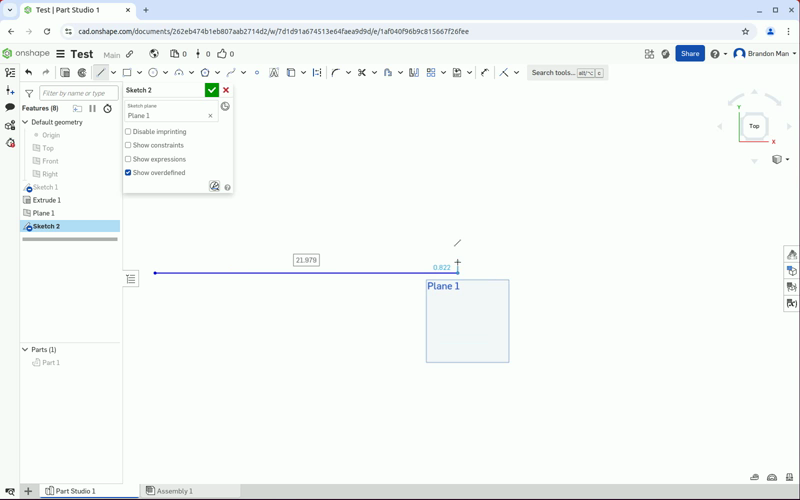
scroll(6)
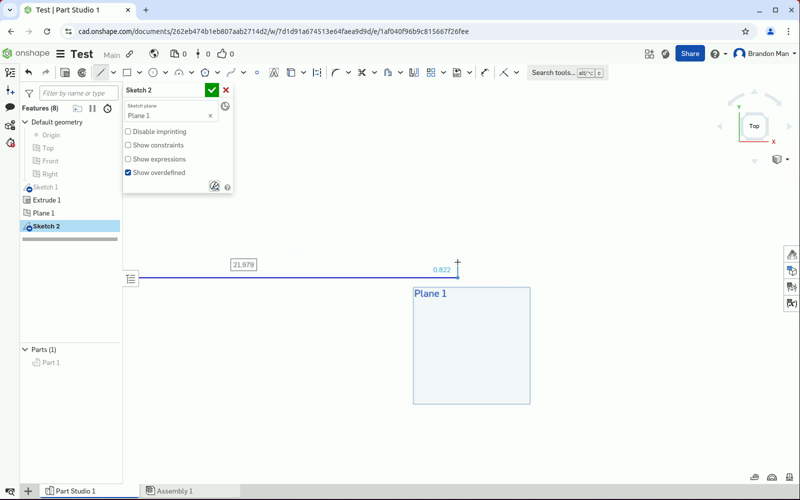
scroll(6)
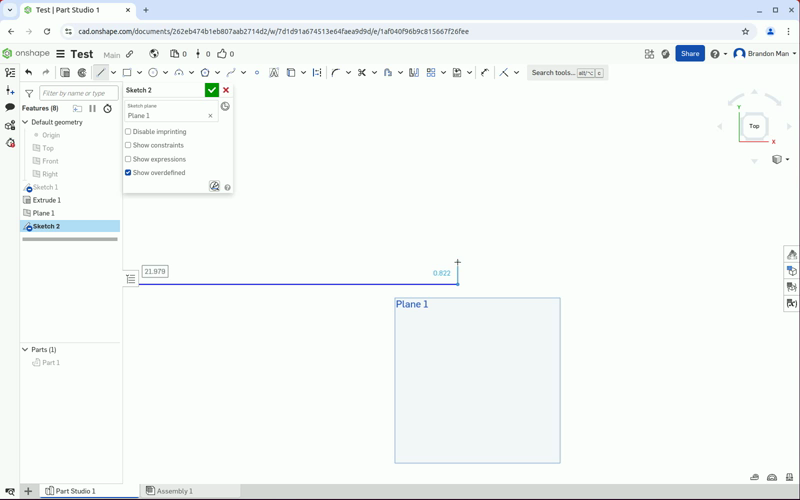
scroll(6)
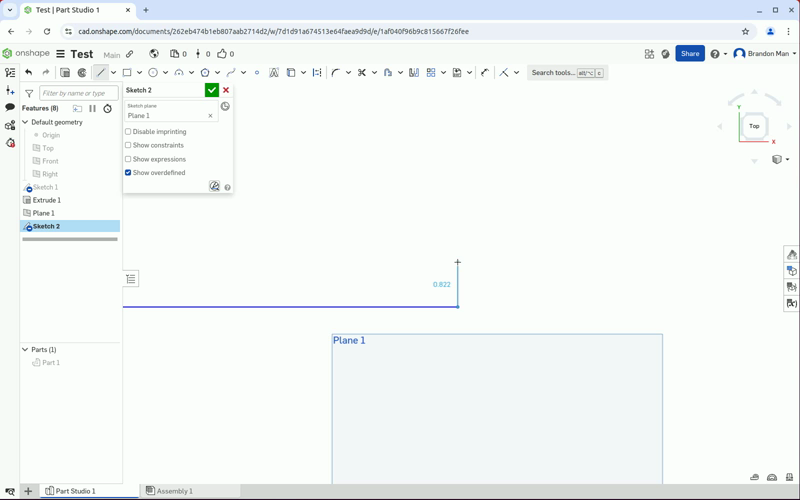
click(457, 261)
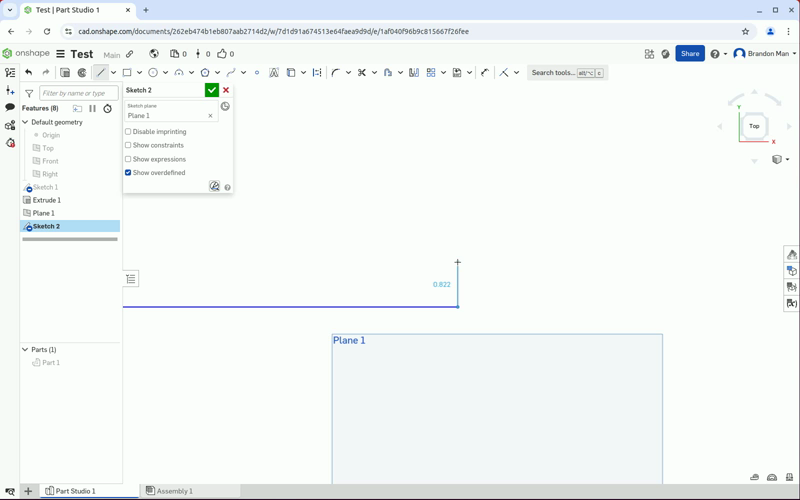
scroll(-6)
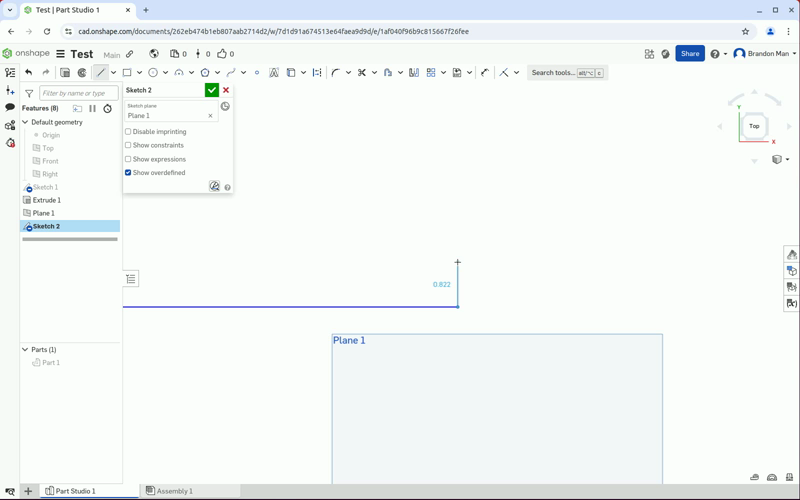
scroll(-6)
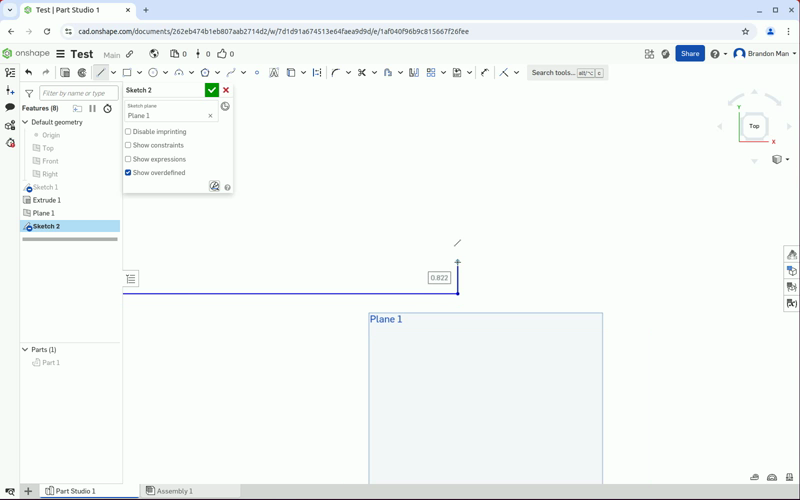
scroll(-6)
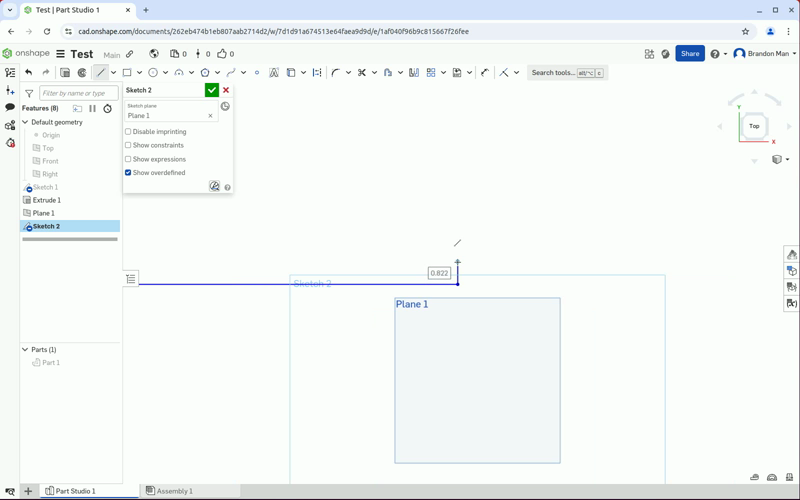
scroll(-6)
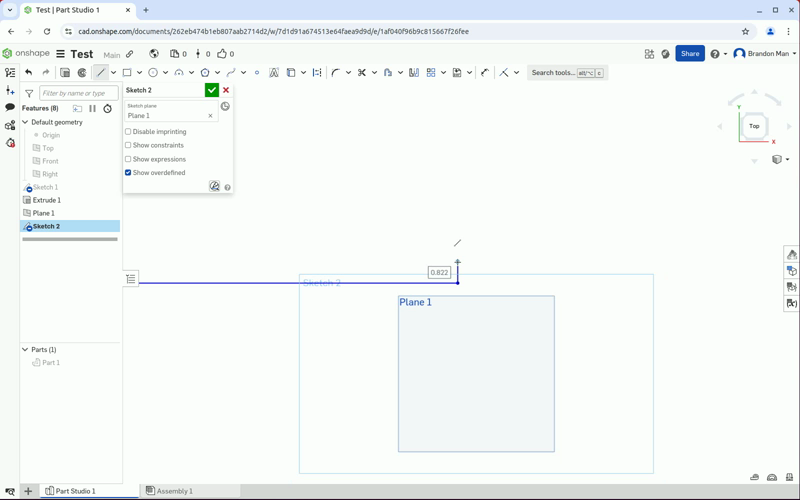
scroll(-6)
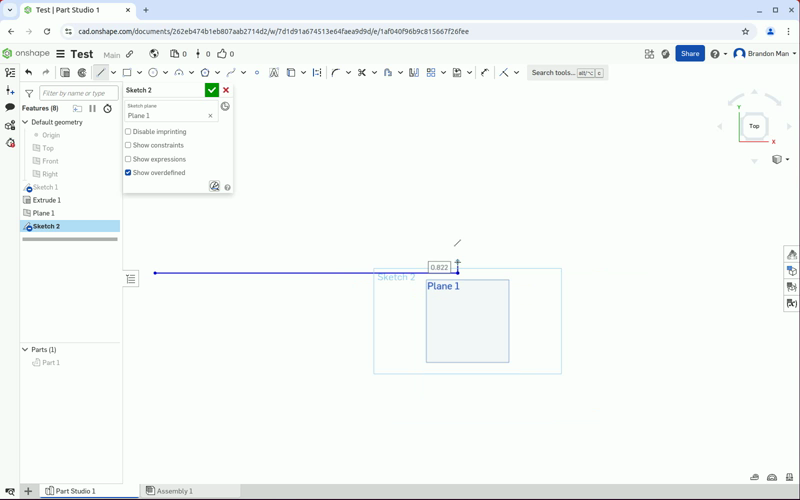
scroll(-6)
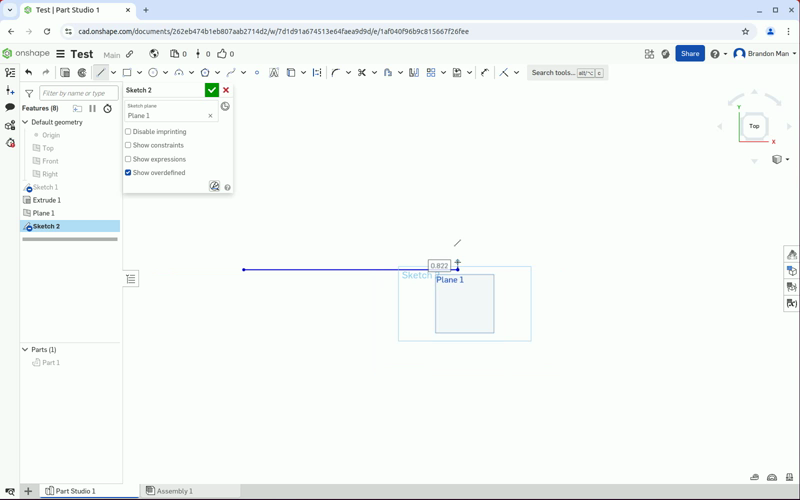
scroll(-6)
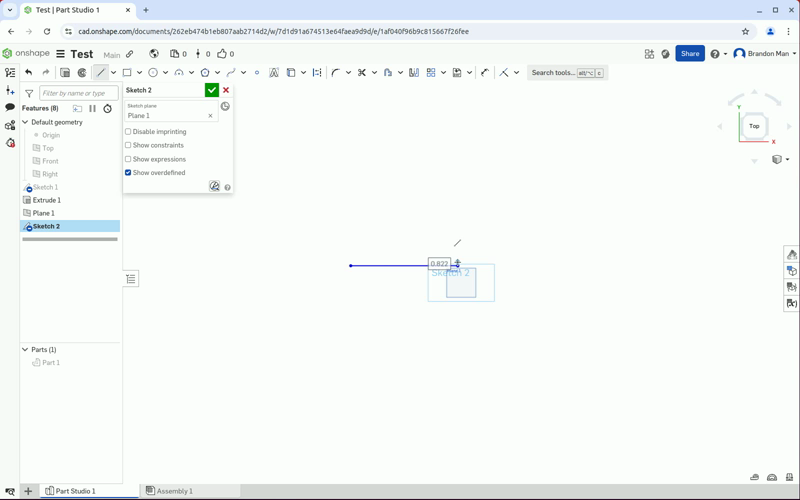
key_up(shift)
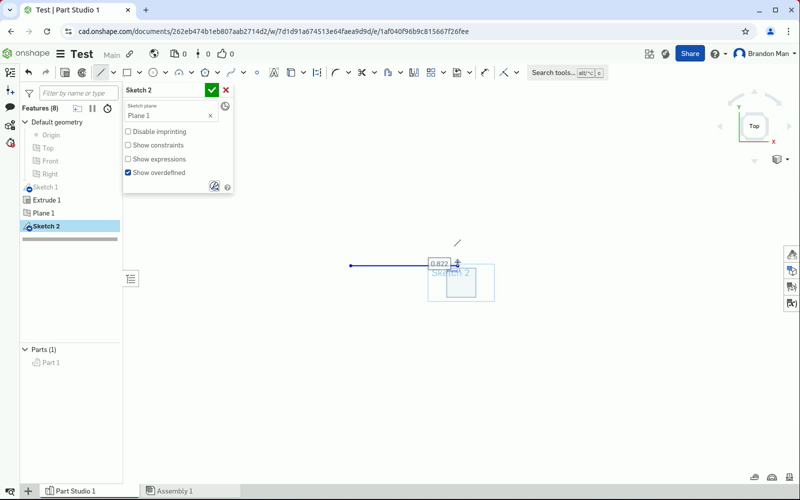
key_down(shift)
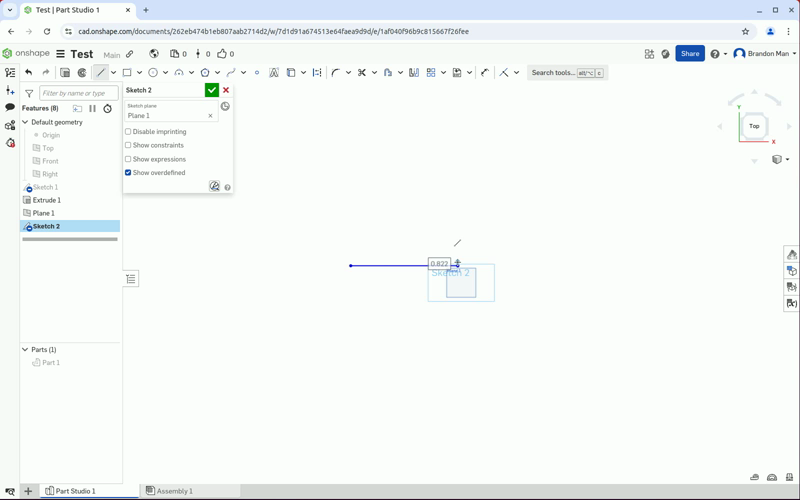
mouse_move(350, 261)
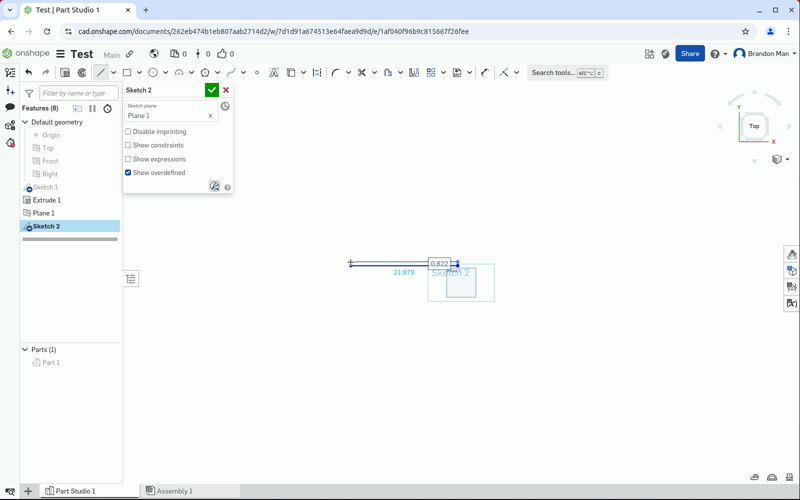
scroll(6)
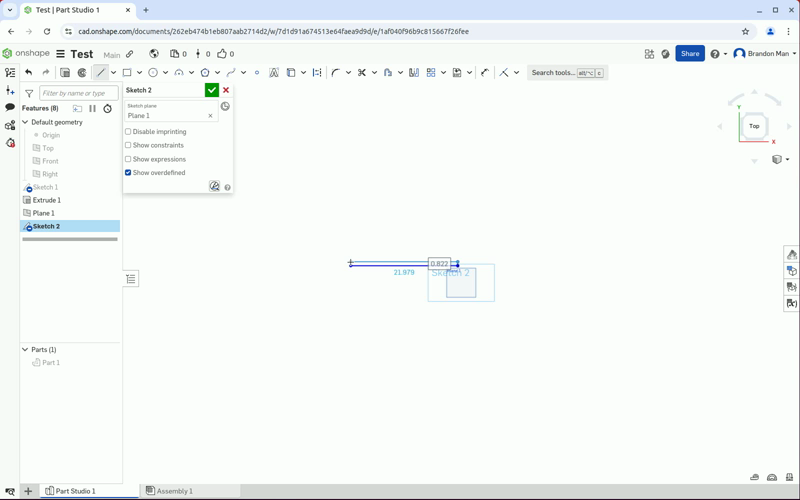
scroll(6)
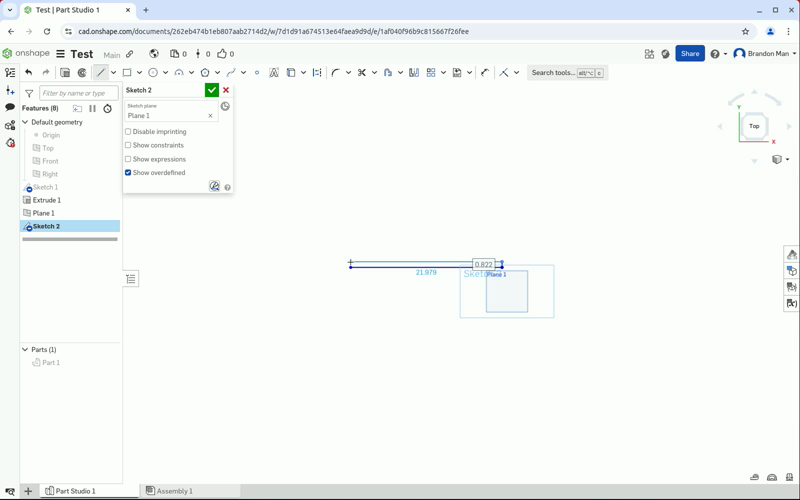
scroll(6)
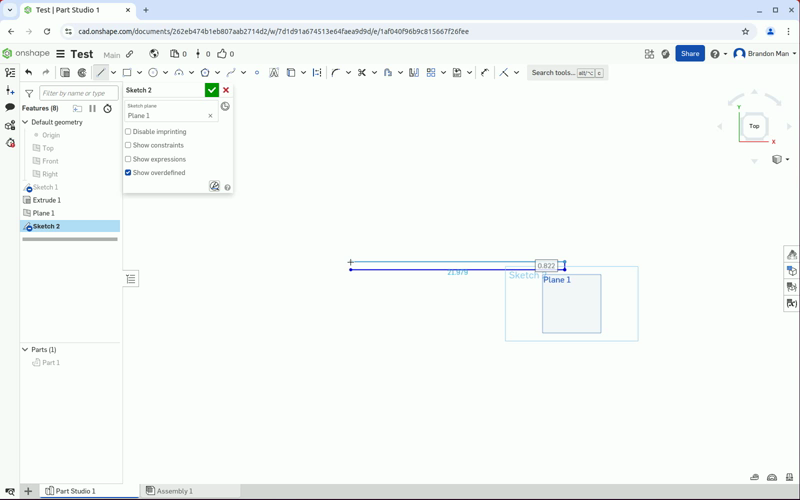
scroll(6)
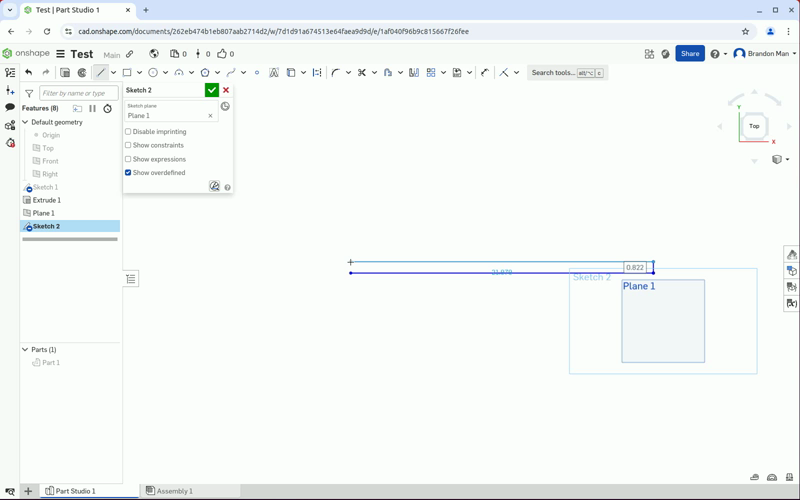
scroll(6)
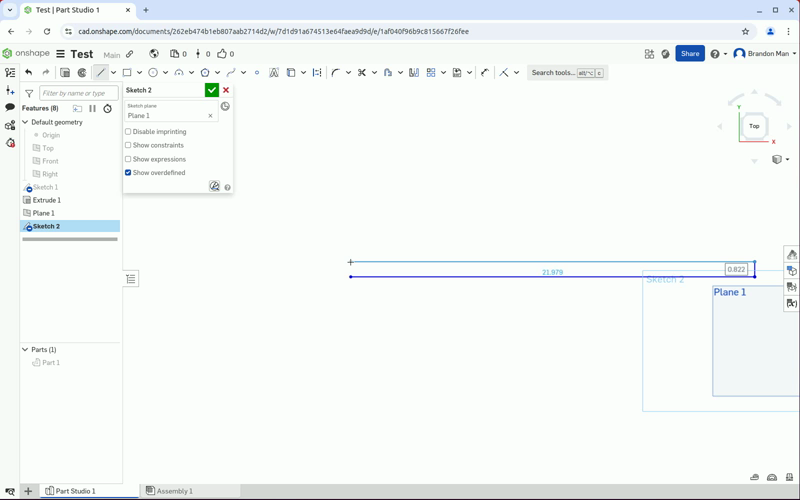
scroll(6)
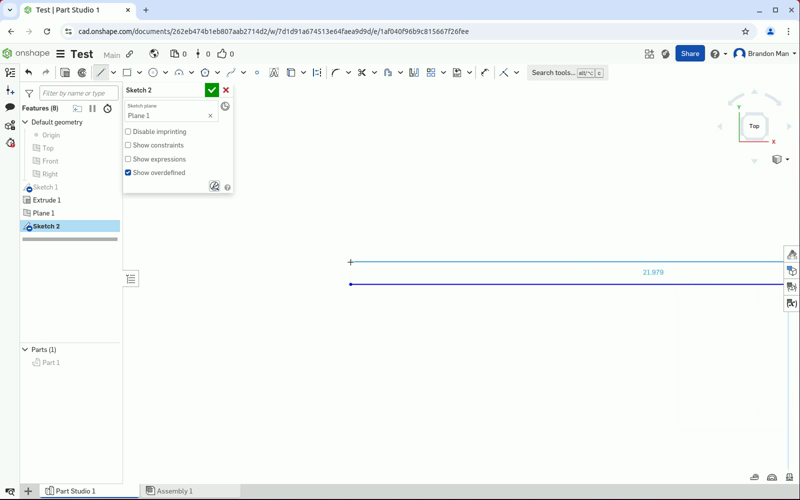
scroll(6)
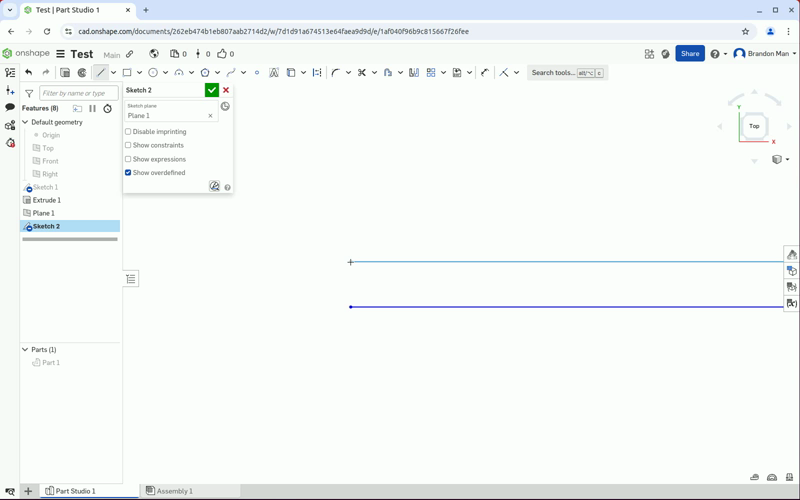
click(350, 261)
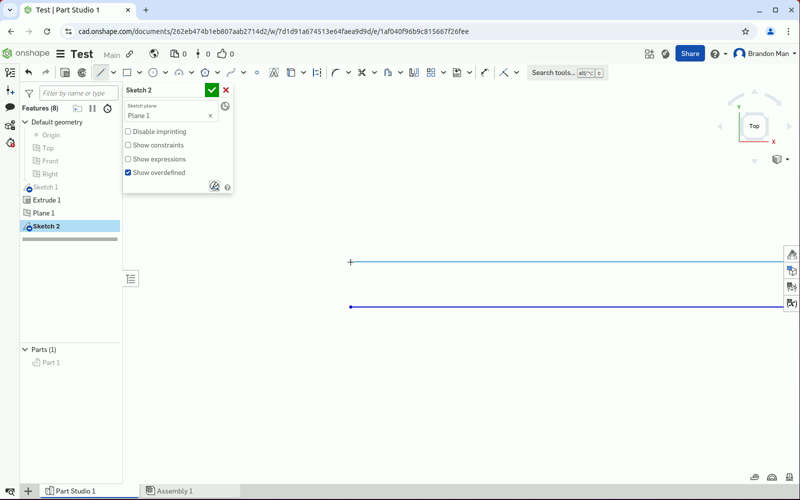
scroll(-6)
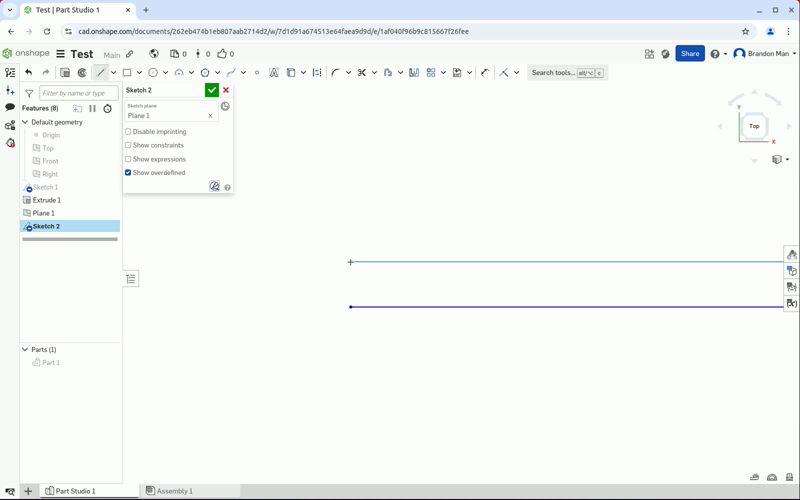
scroll(-6)
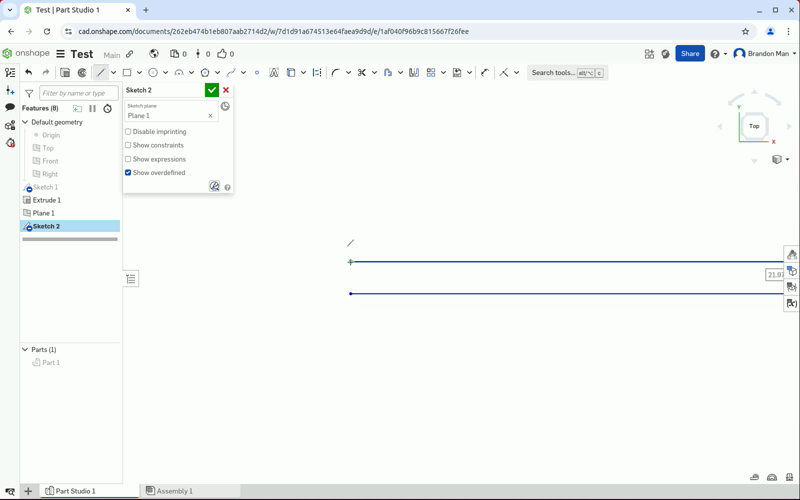
scroll(-6)
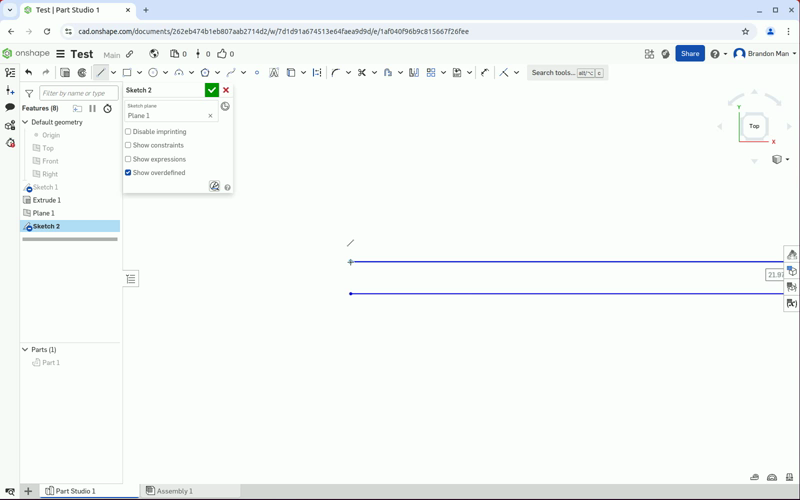
scroll(-6)
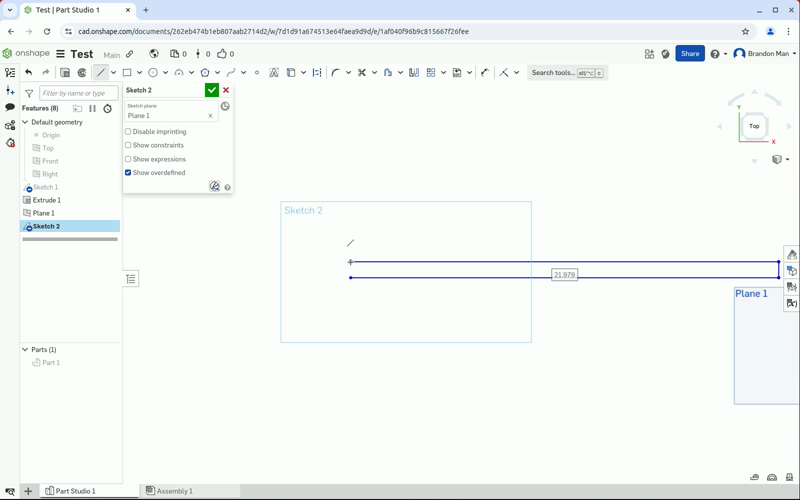
scroll(-6)
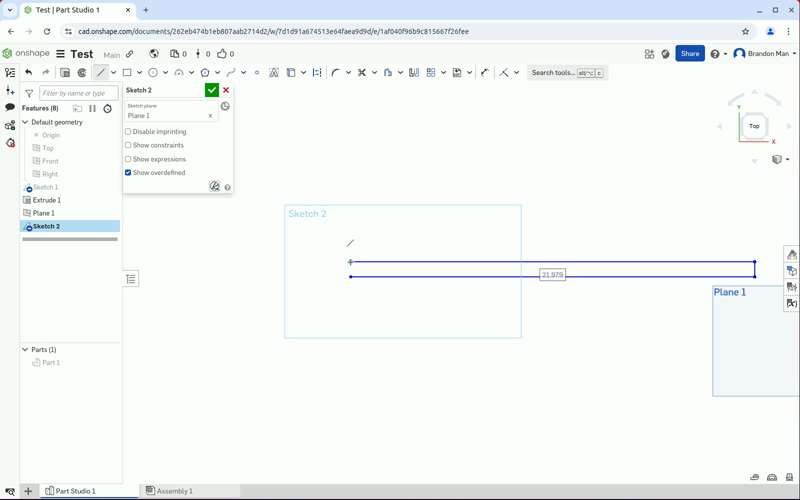
scroll(-6)
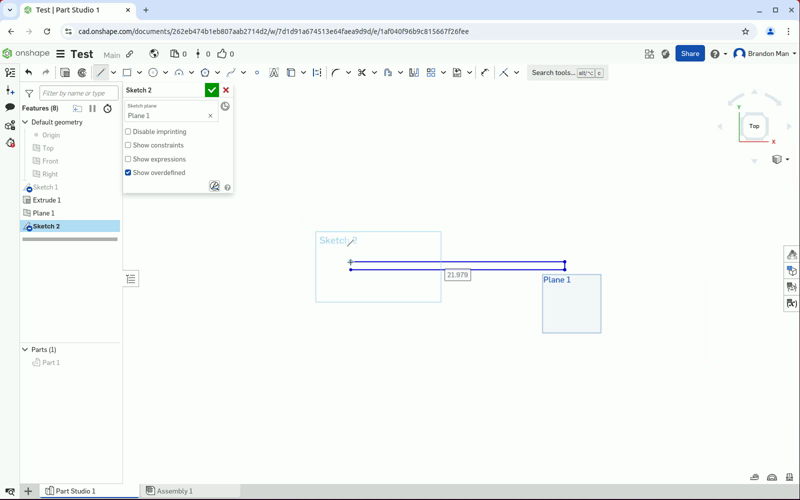
scroll(-6)
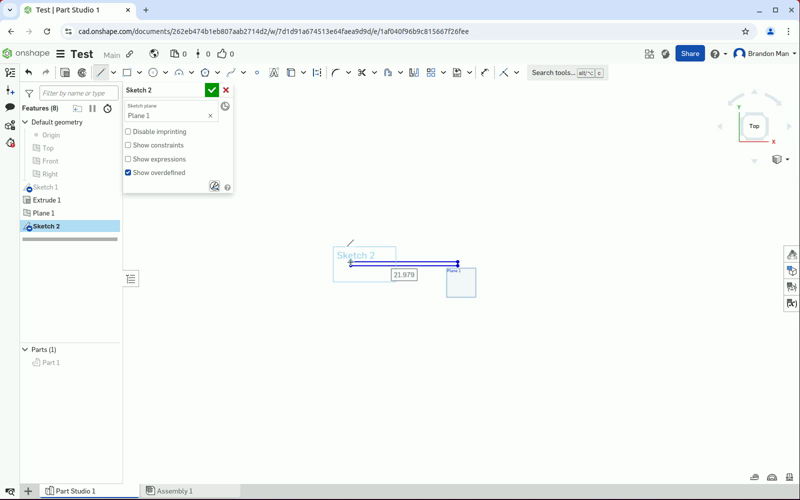
key_up(shift)
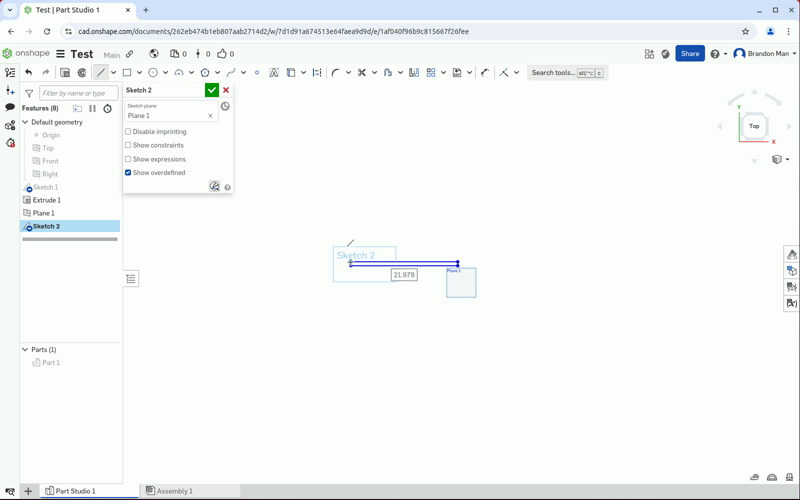
mouse_move(380, 261)
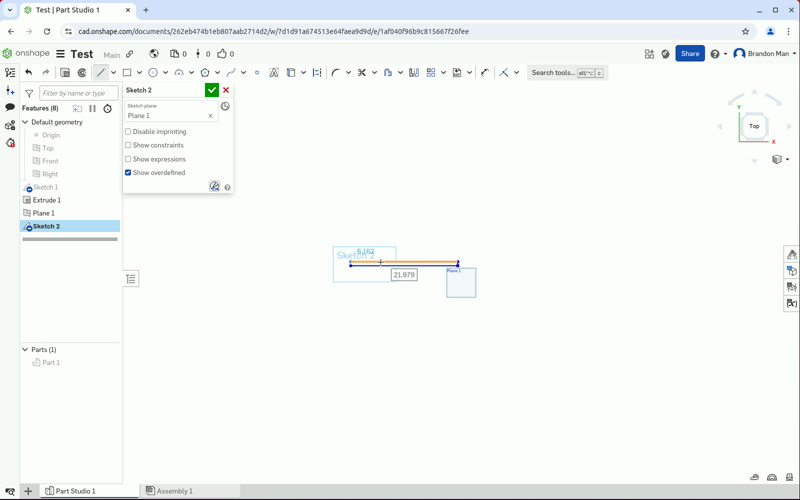
key_down(shift)
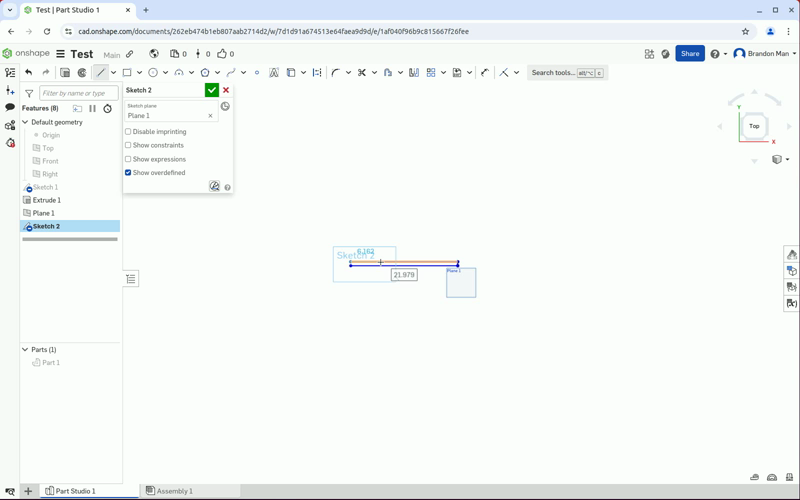
mouse_move(350, 265)
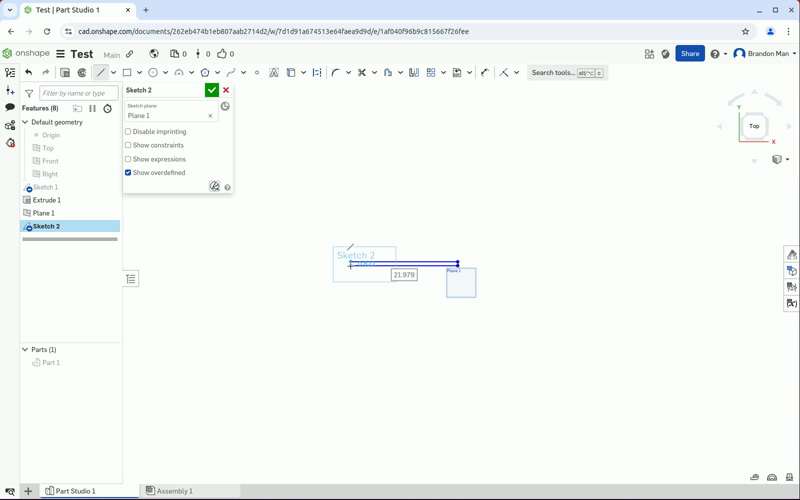
scroll(6)
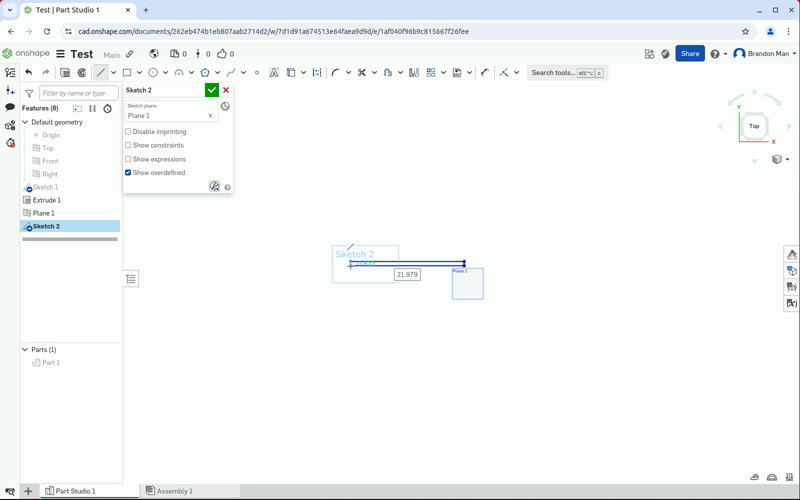
scroll(6)
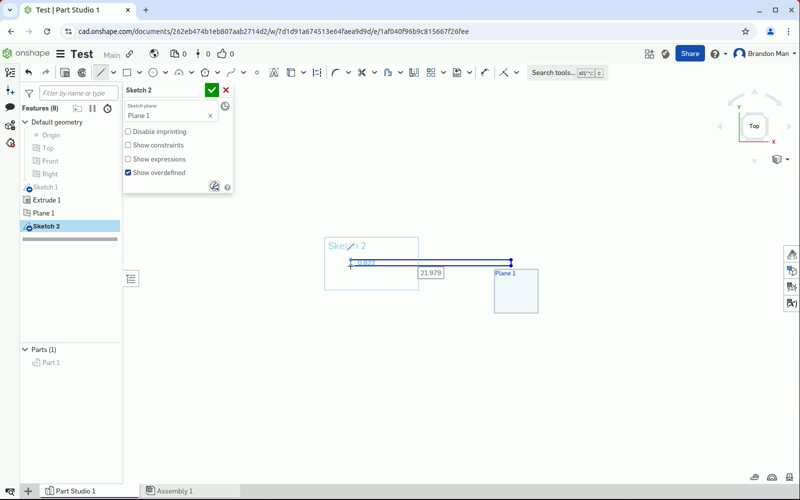
scroll(6)
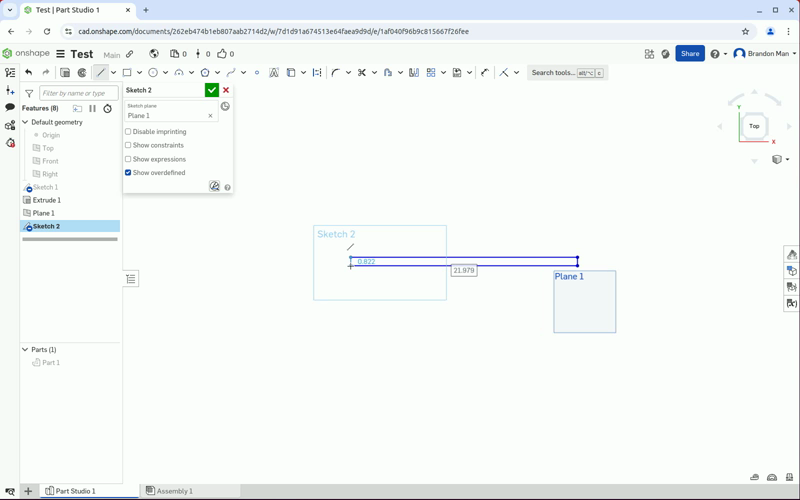
scroll(6)
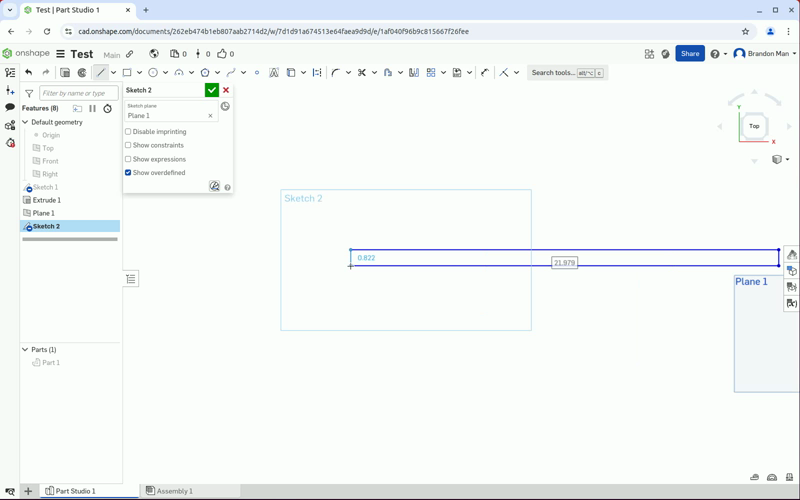
scroll(6)
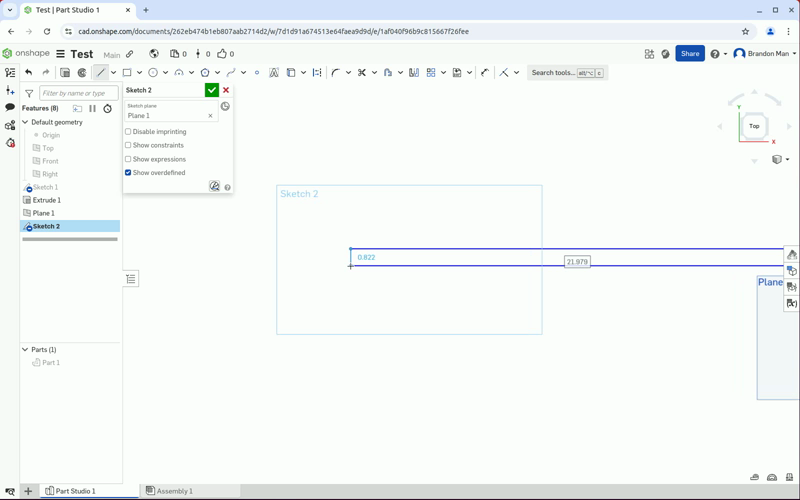
scroll(6)
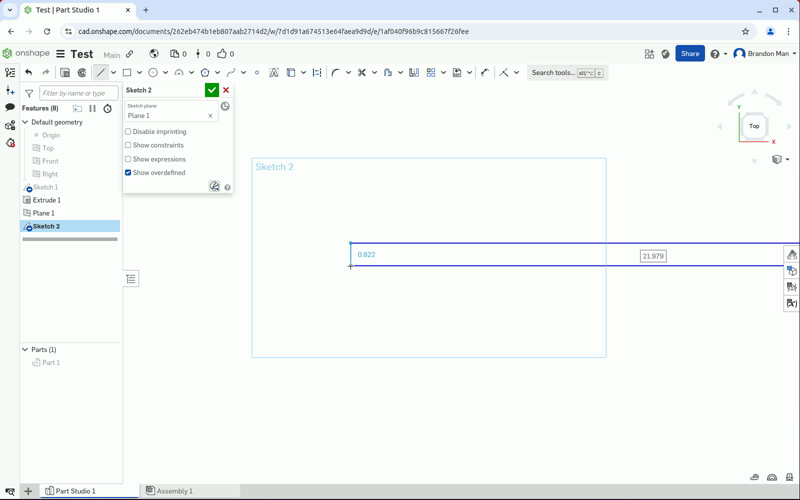
scroll(6)
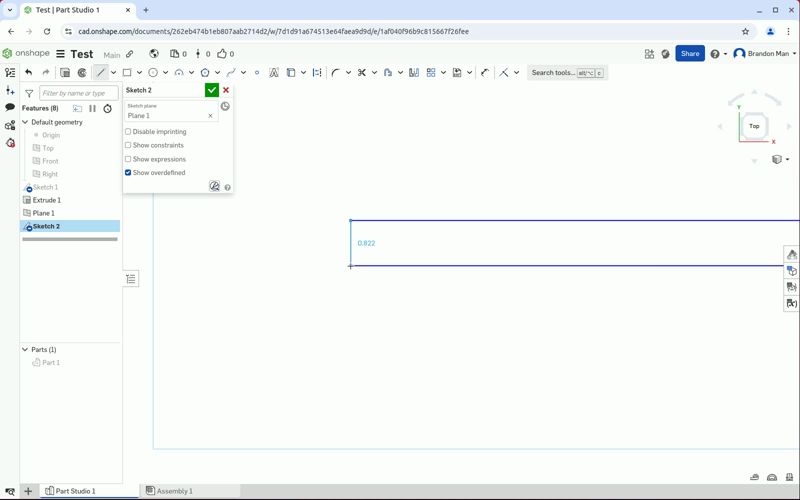
key_up(shift)
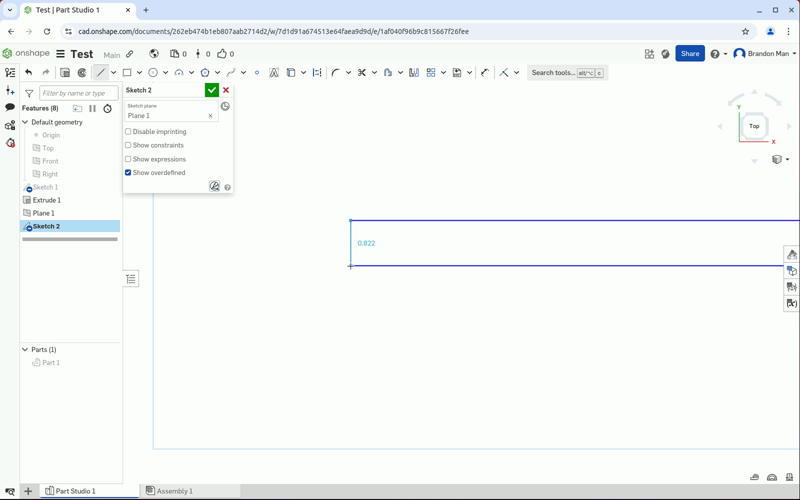
click(350, 265)
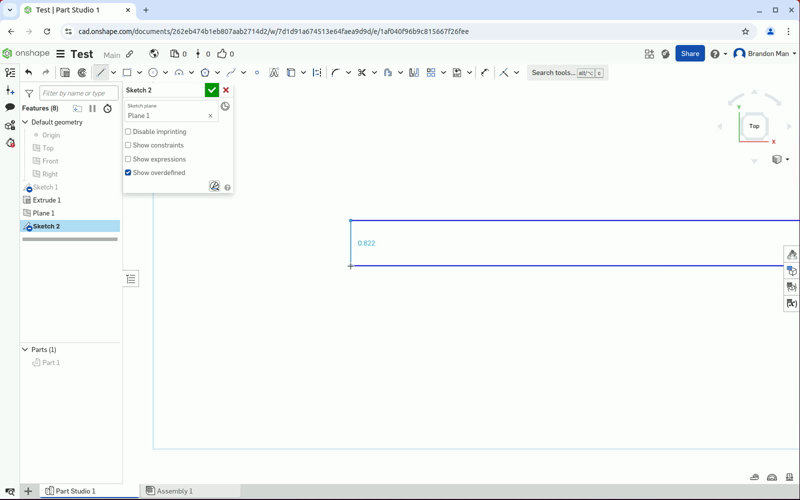
scroll(-6)
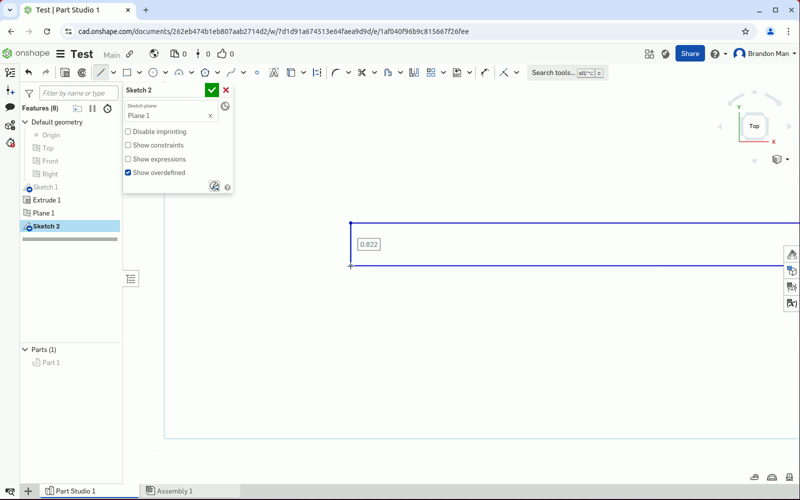
scroll(-6)
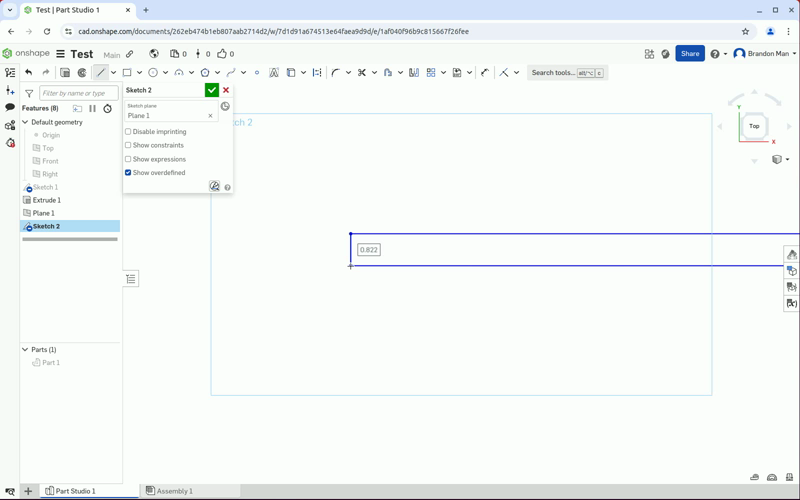
scroll(-6)
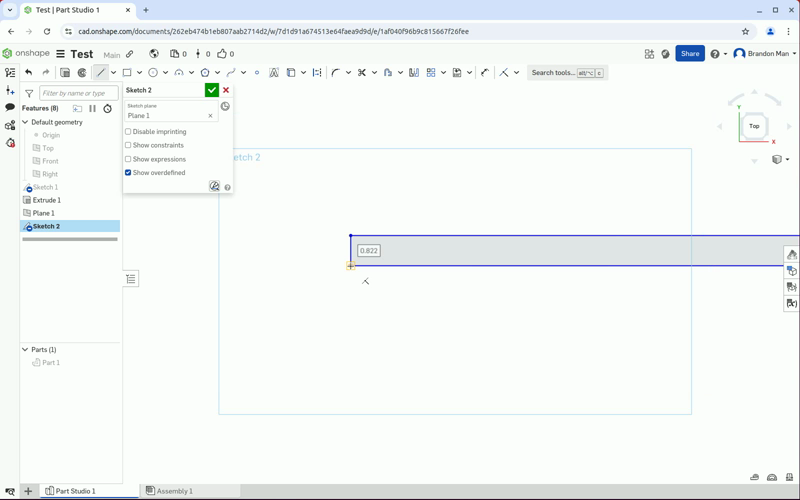
scroll(-6)
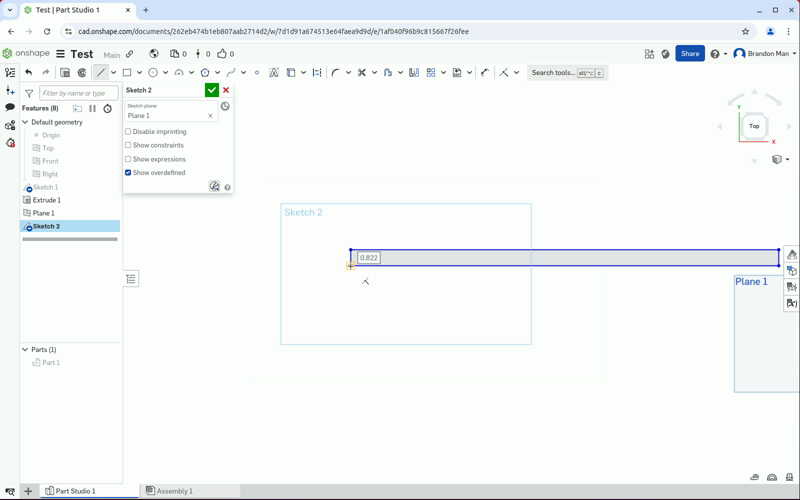
scroll(-6)
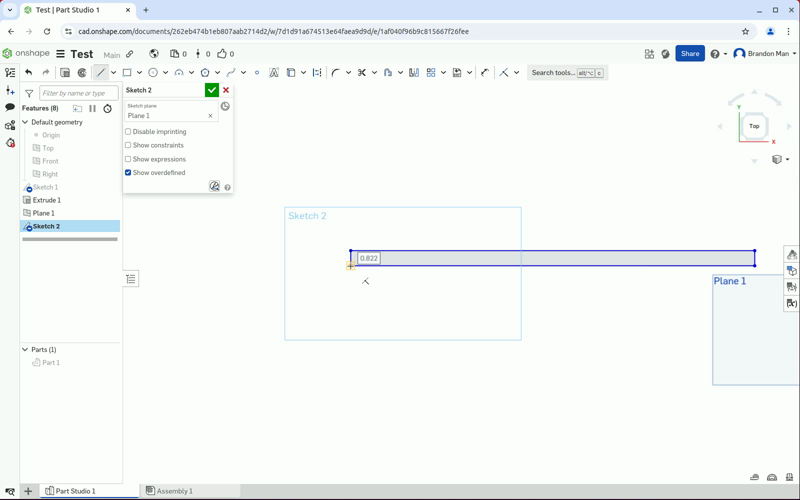
scroll(-6)
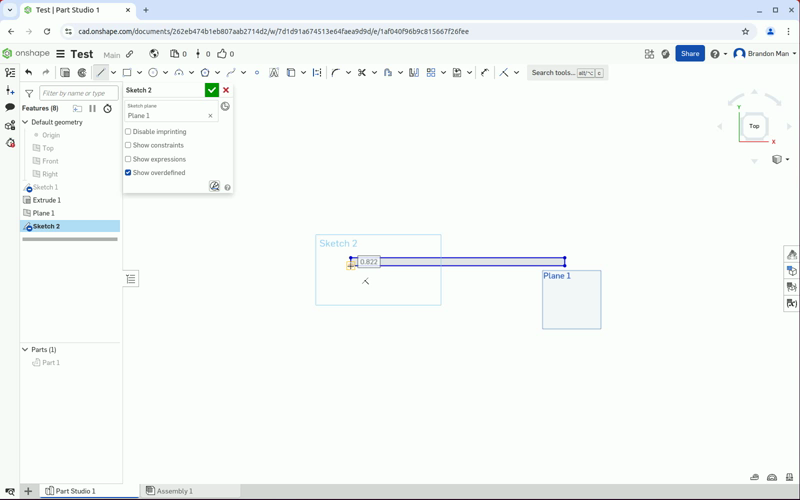
scroll(-6)
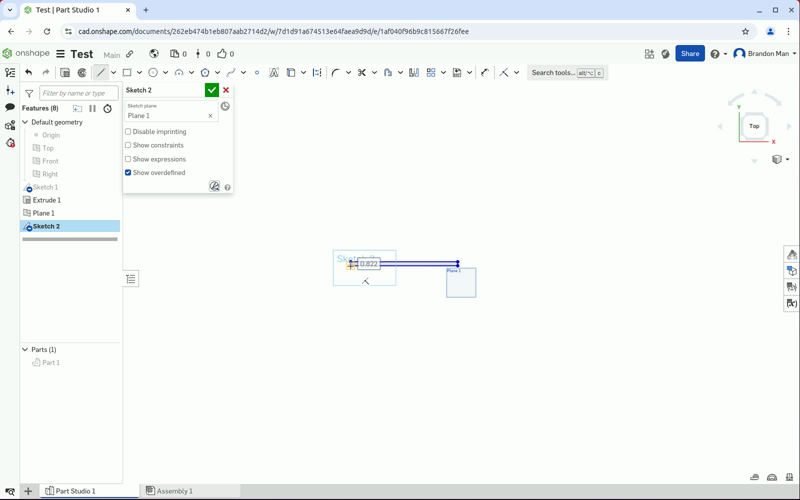
key(esc)
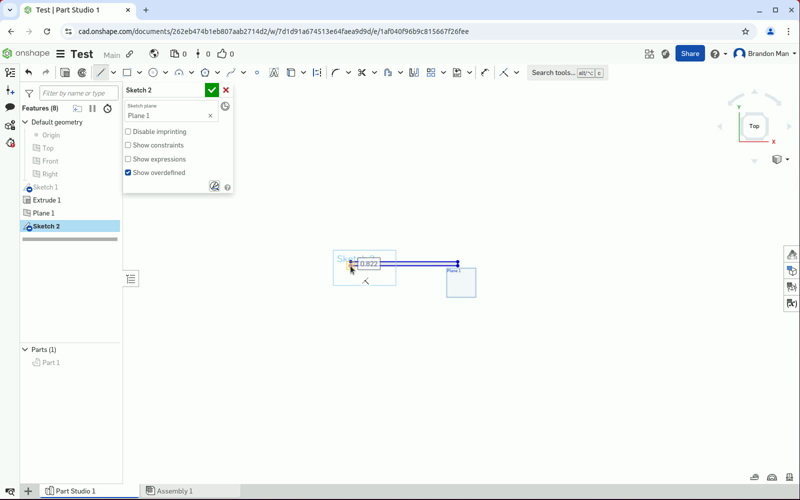
mouse_move(393, 262)
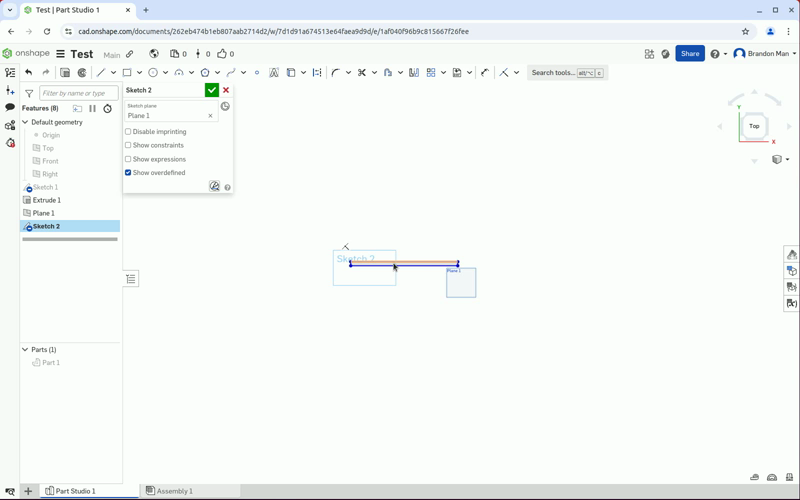
scroll(6)
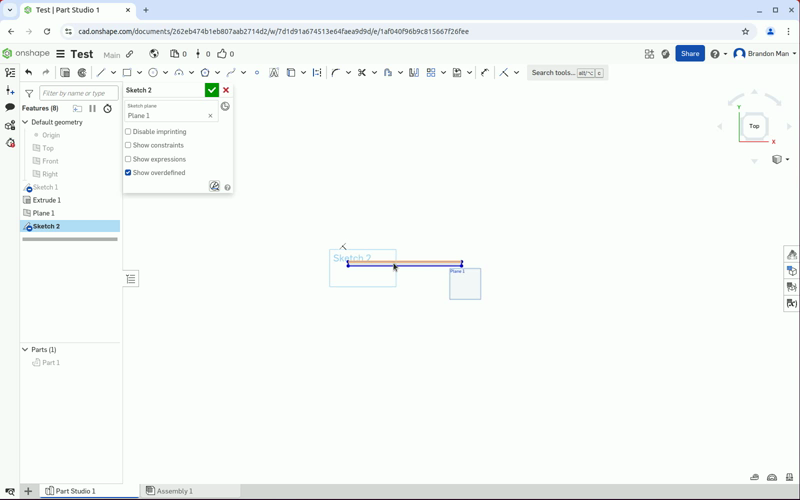
scroll(6)
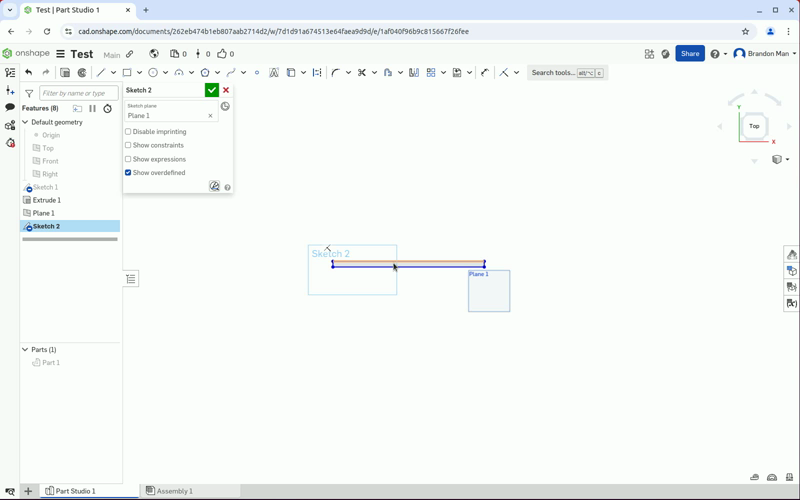
scroll(6)
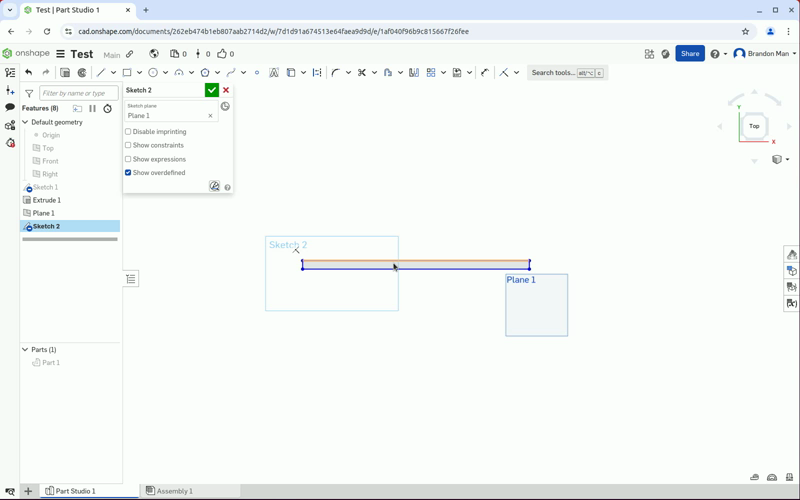
scroll(6)
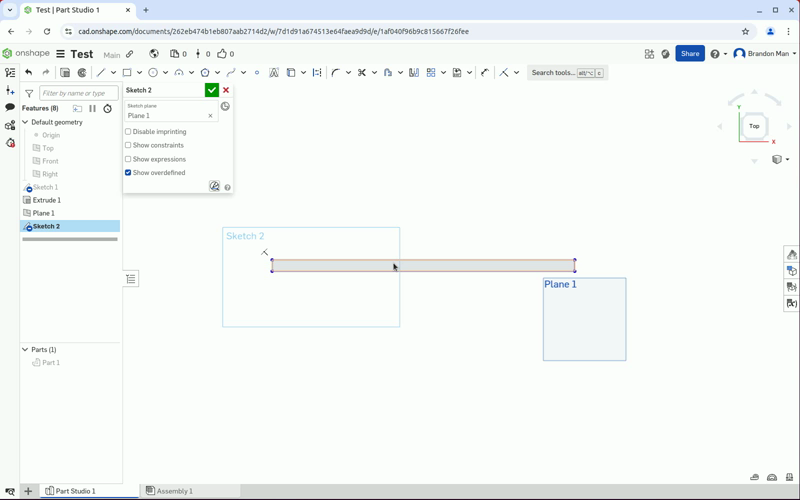
scroll(6)
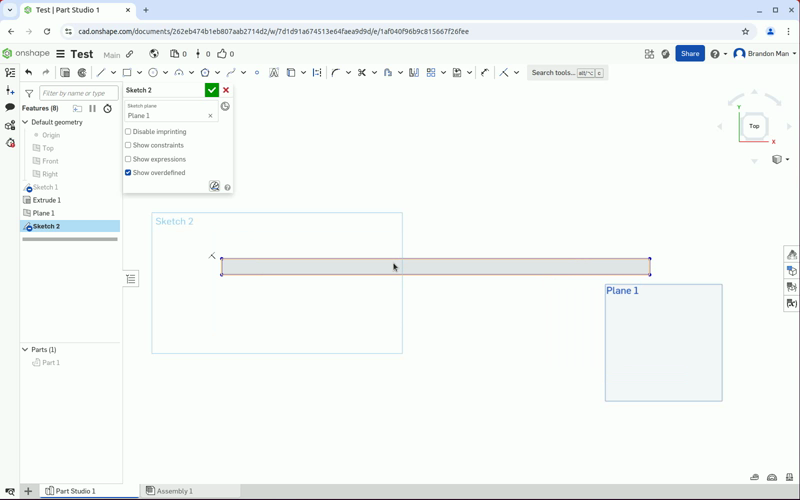
scroll(6)
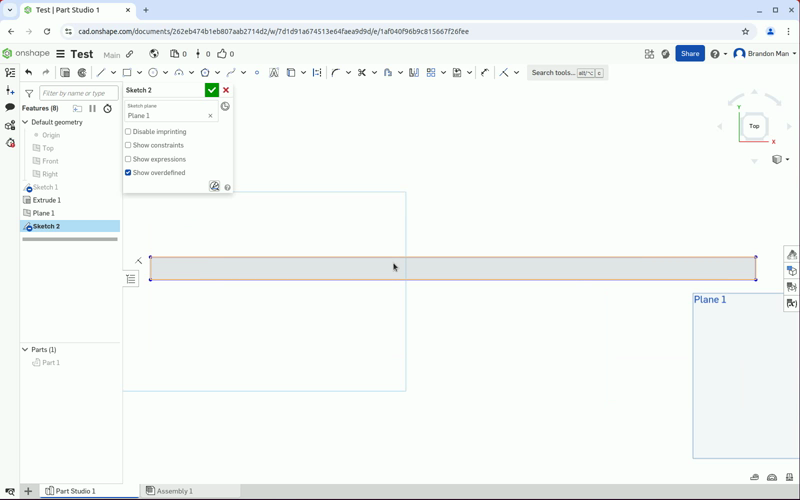
scroll(6)
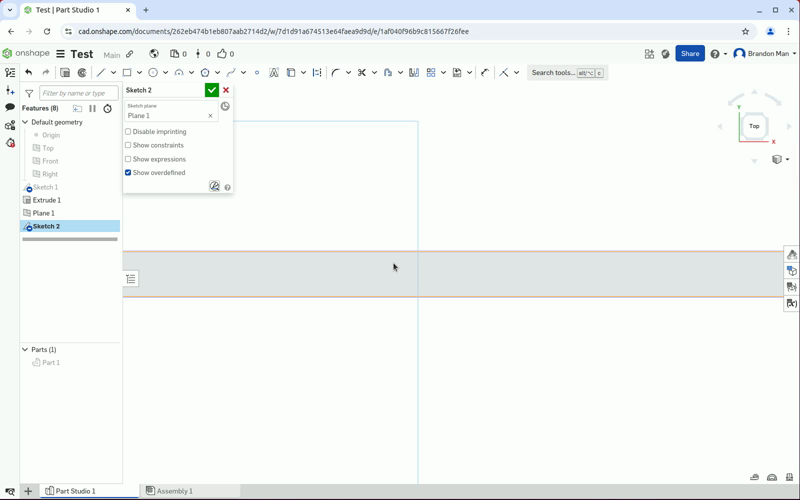
click(393, 262)
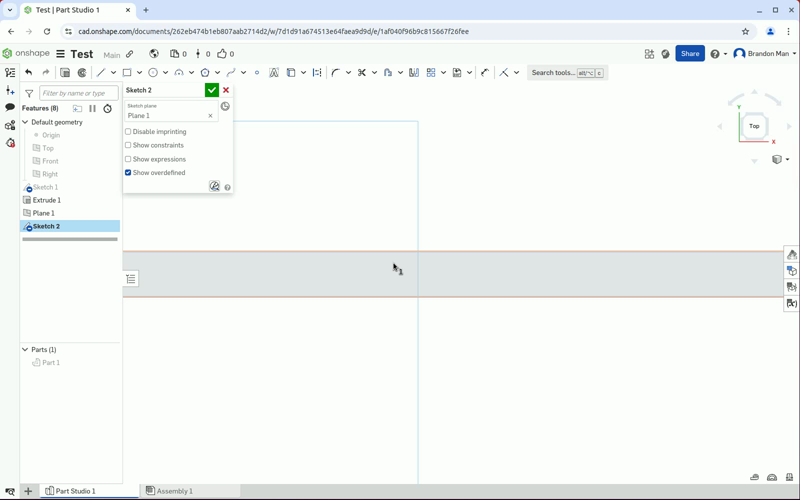
scroll(-6)
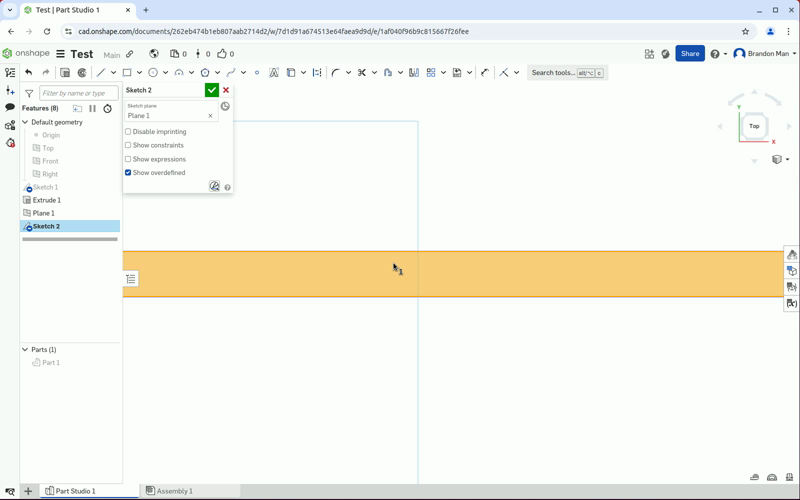
scroll(-6)
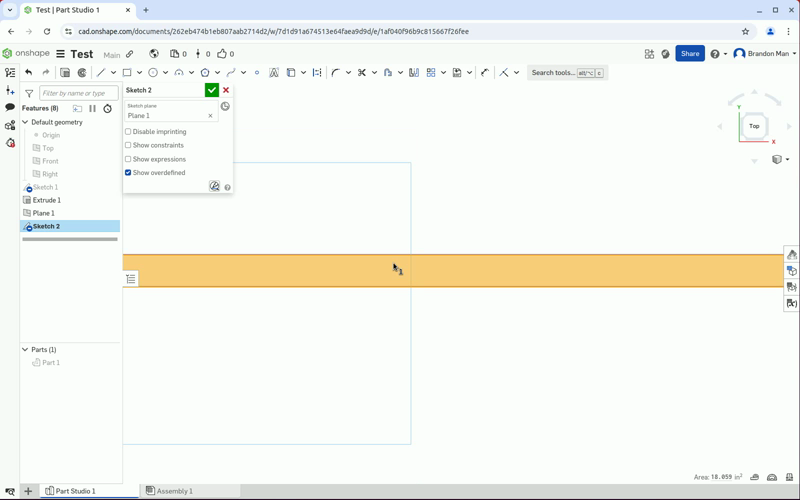
scroll(-6)
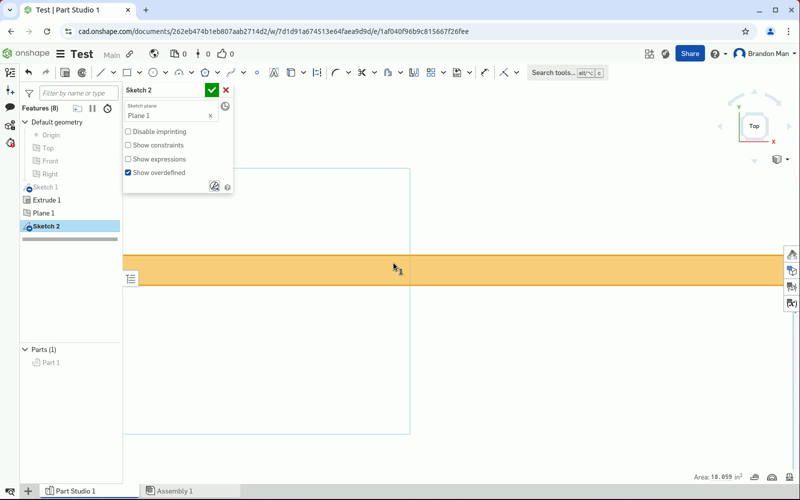
scroll(-6)
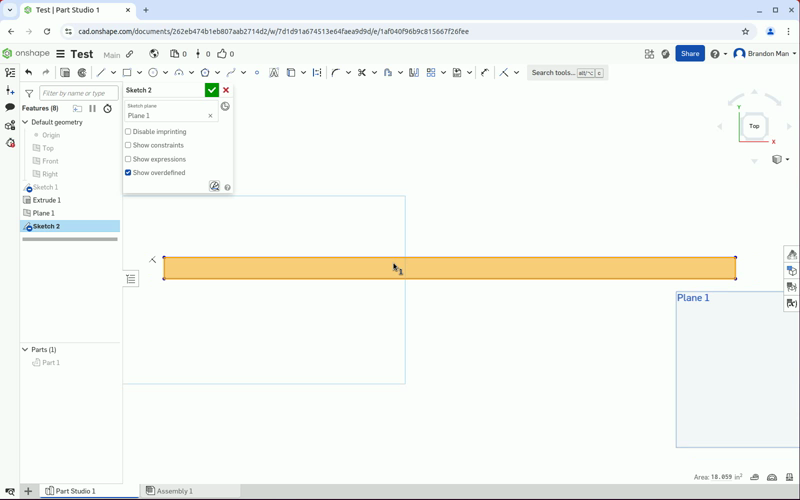
scroll(-6)
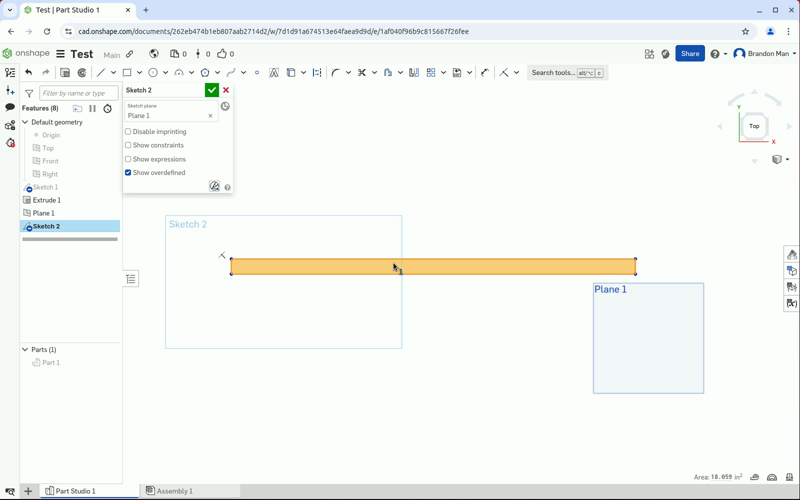
scroll(-6)
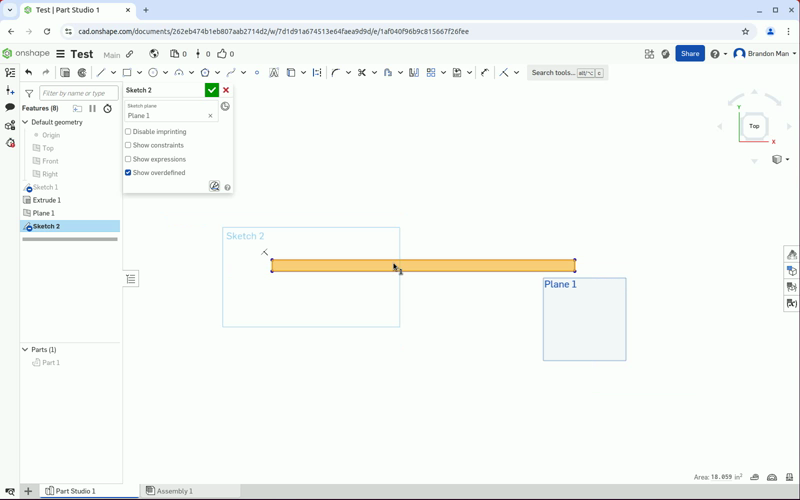
scroll(-6)
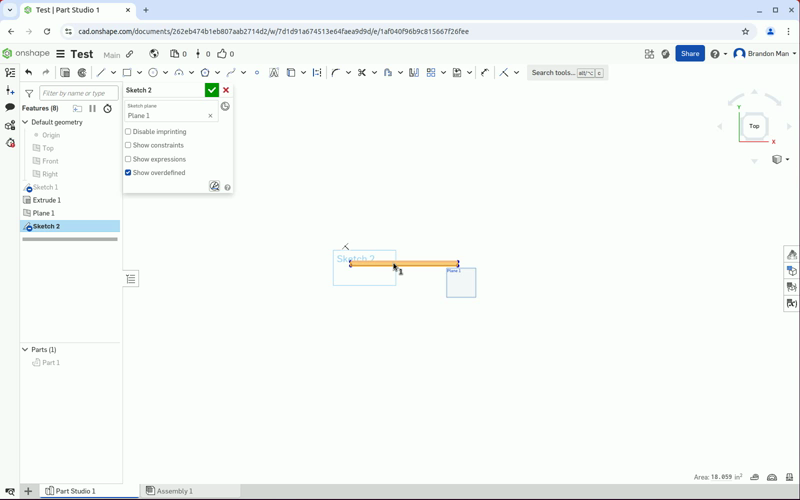
mouse_move(73, 352)
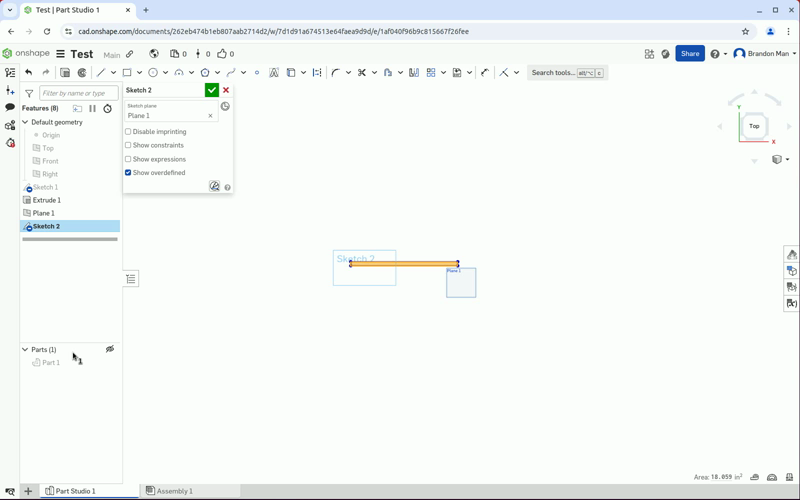
key(shift+y)
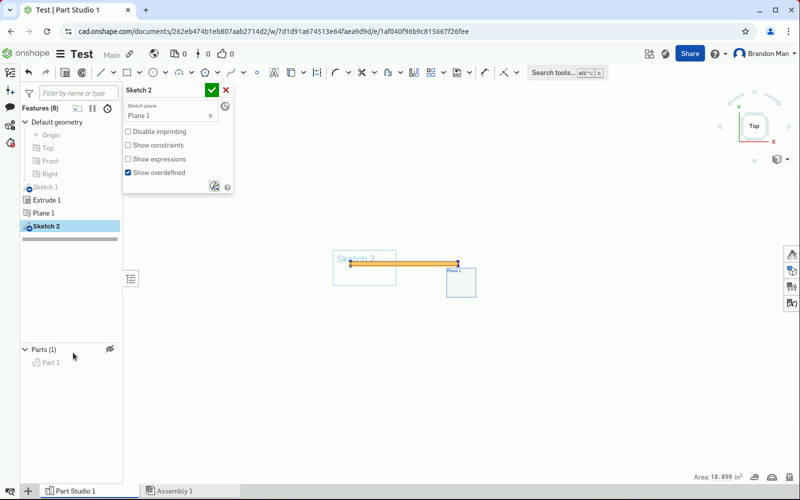
key(shift+e)
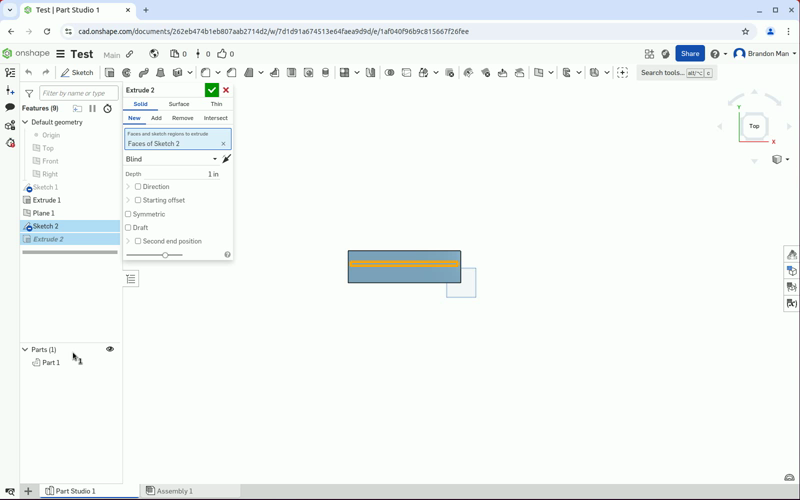
mouse_move(143, 106)
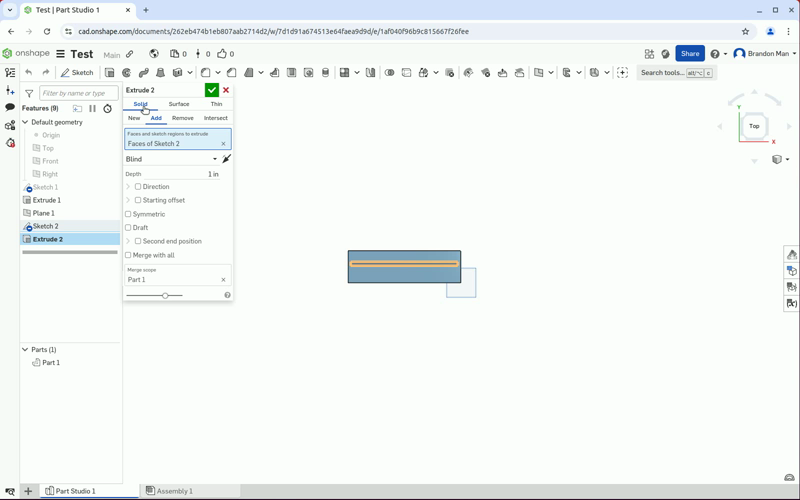
click(143, 106)
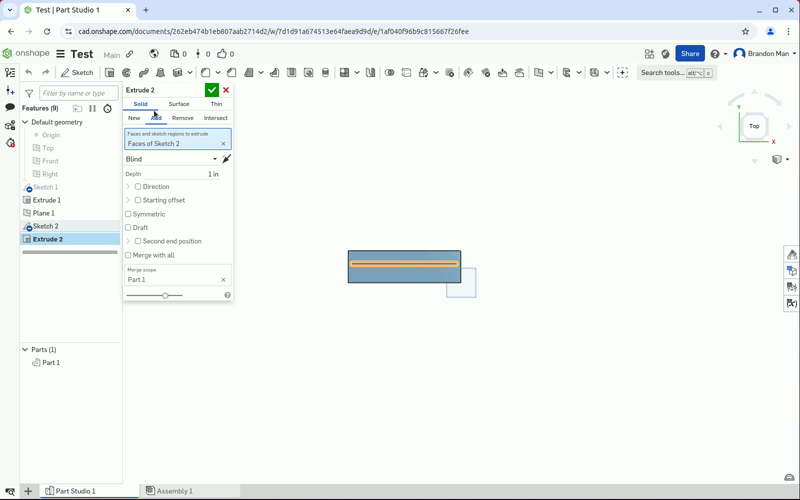
mouse_move(186, 120)
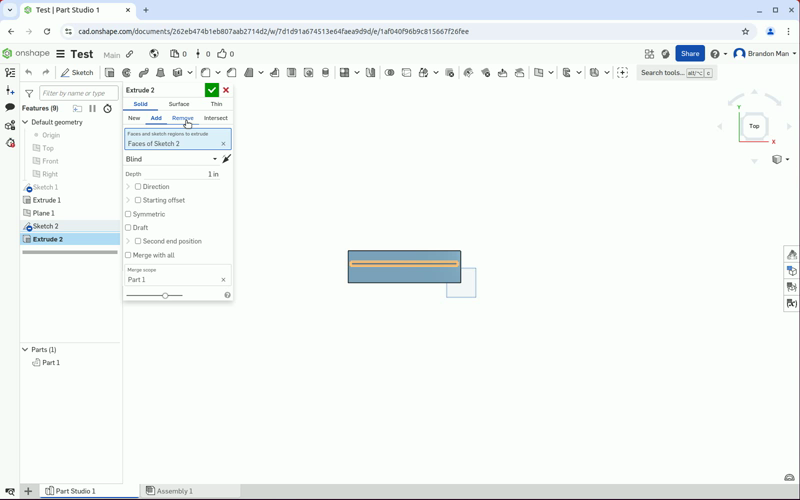
click(186, 120)
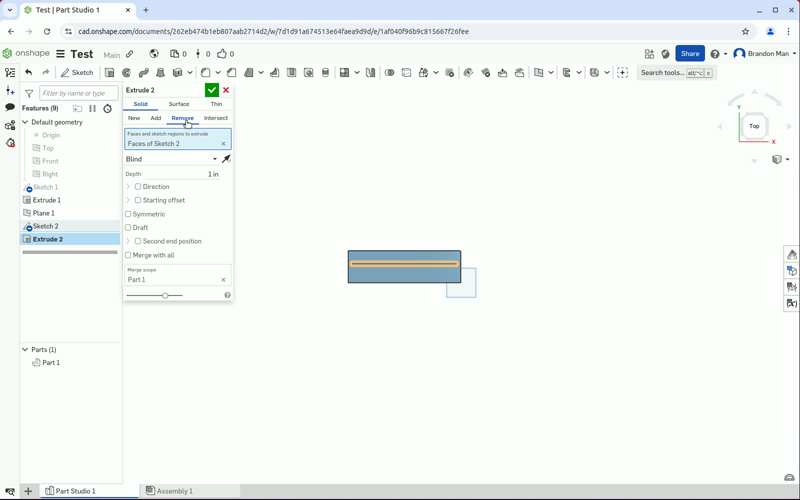
key(tab, 4)
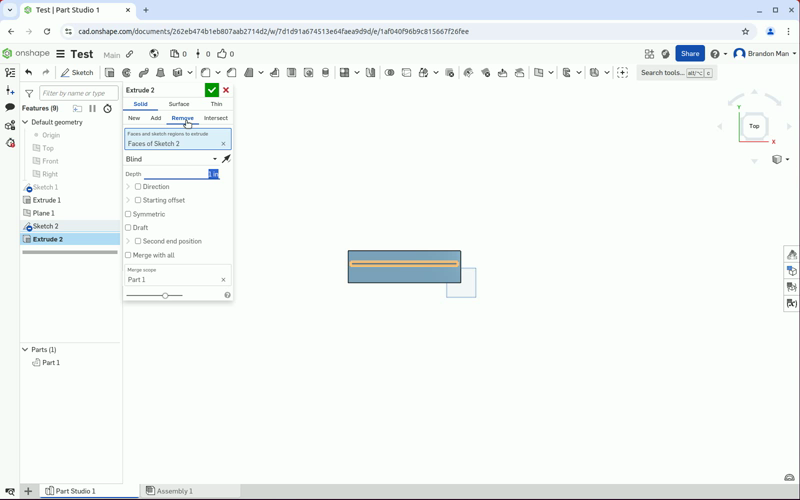
text(0.241)
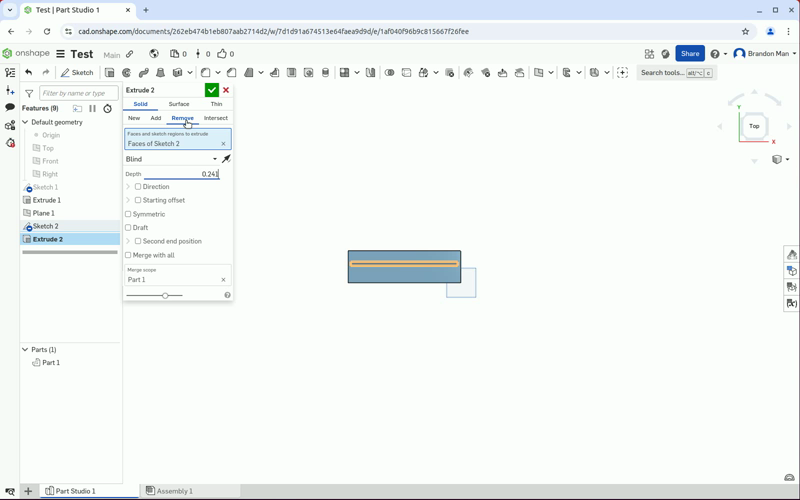
key(tab, 6)
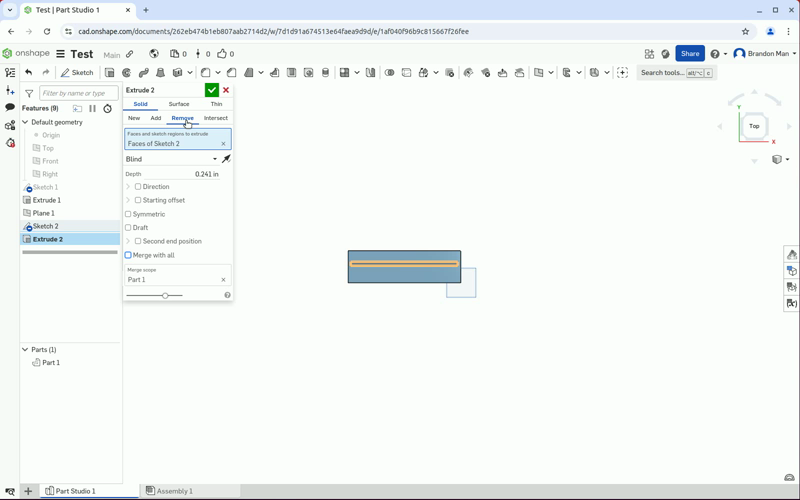
key(space)
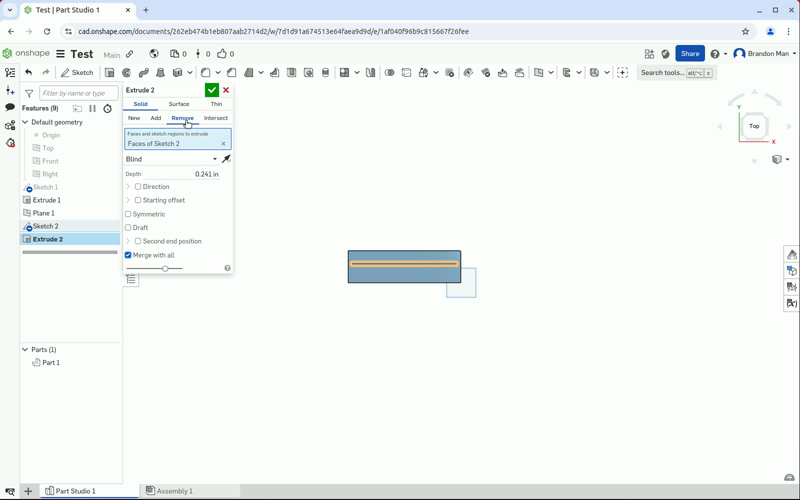
key(enter)
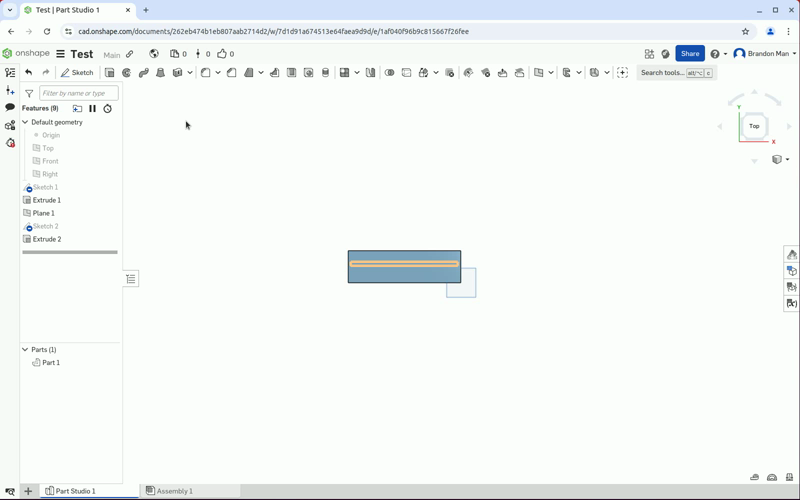
key(shift+h)
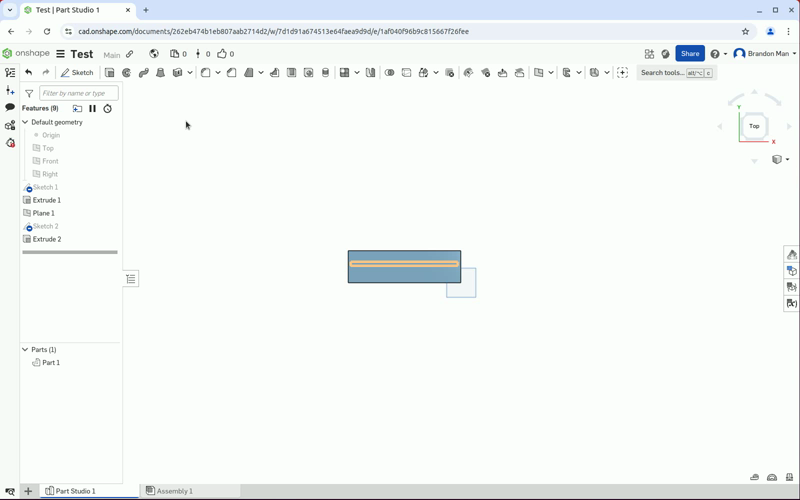
key(shift+h)
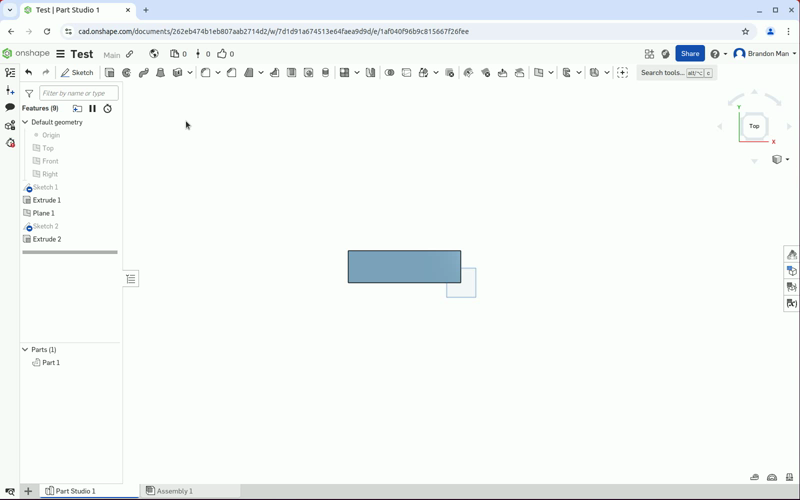
mouse_move(73, 189)
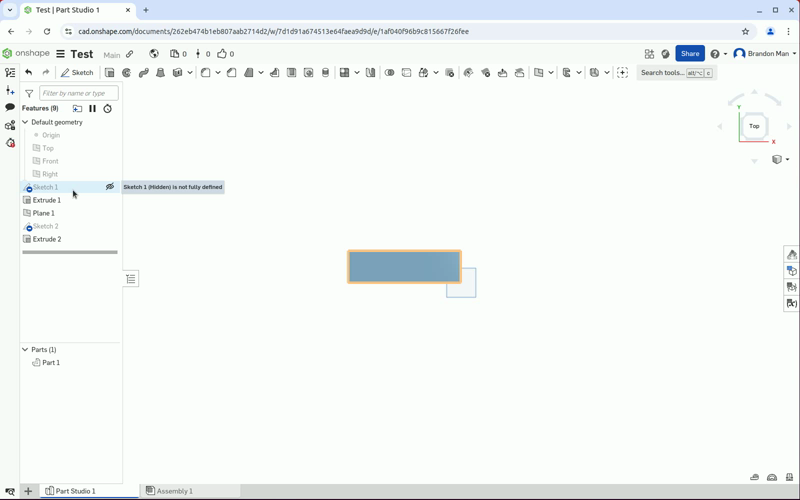
click(73, 189)
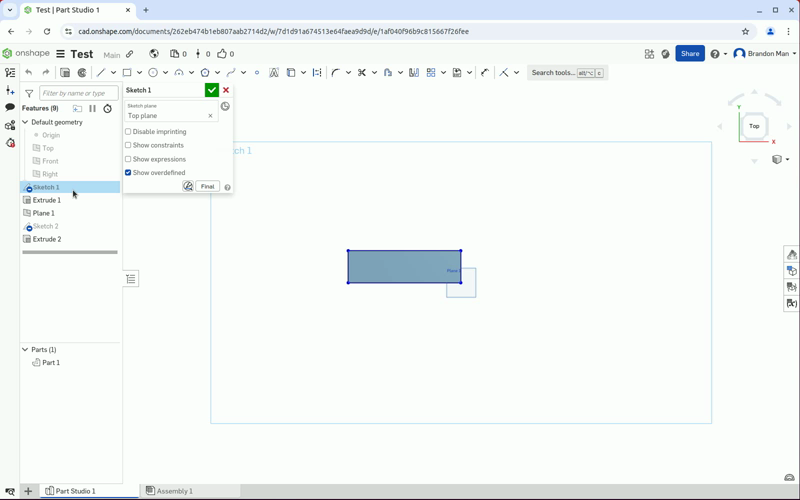
mouse_move(229, 92)
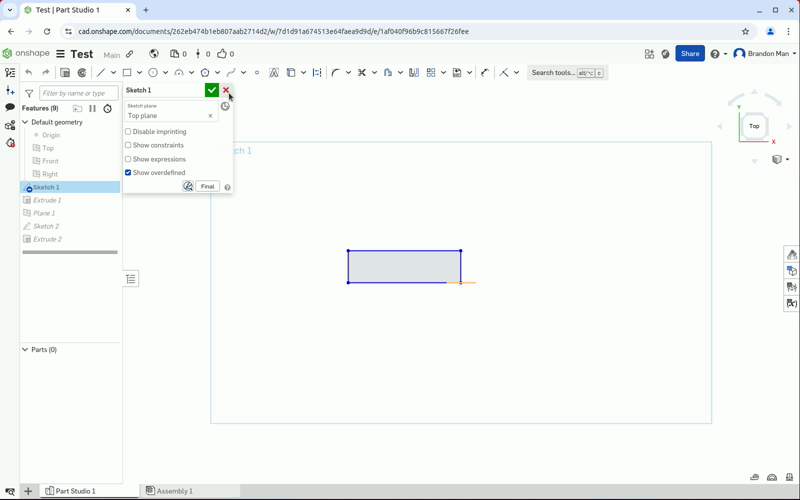
click(229, 92)
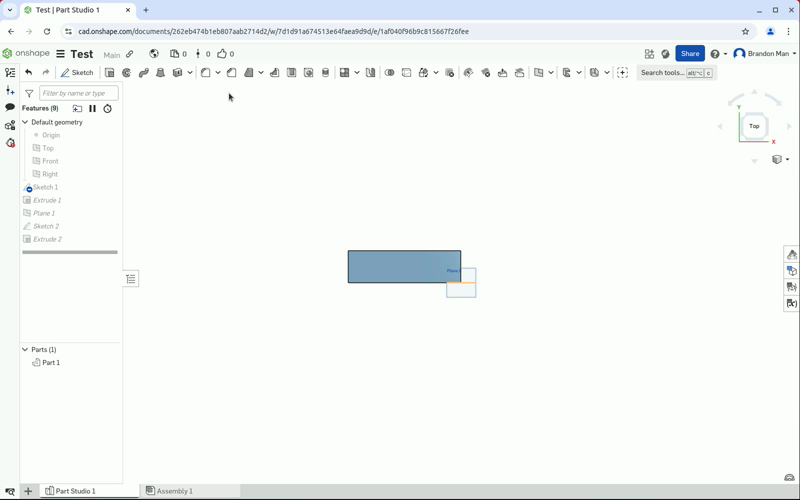
mouse_move(541, 75)
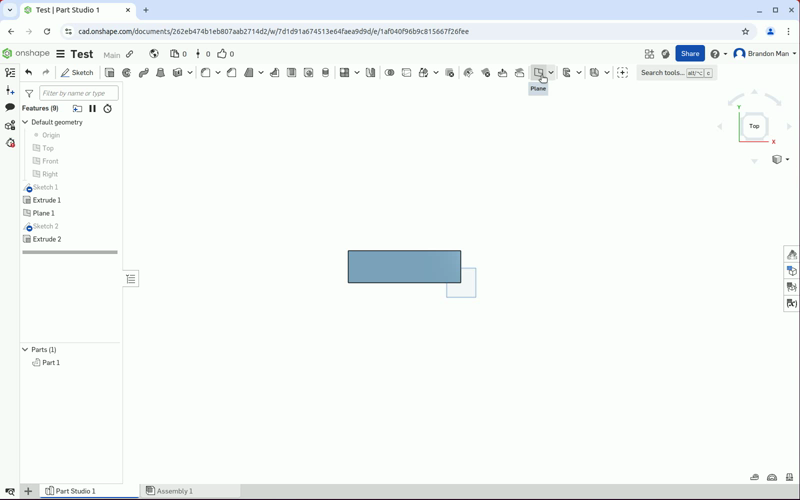
click(541, 75)
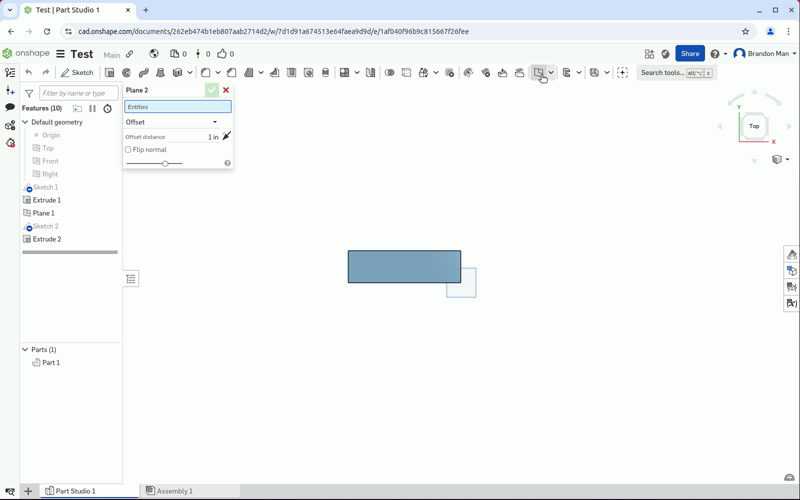
mouse_move(73, 150)
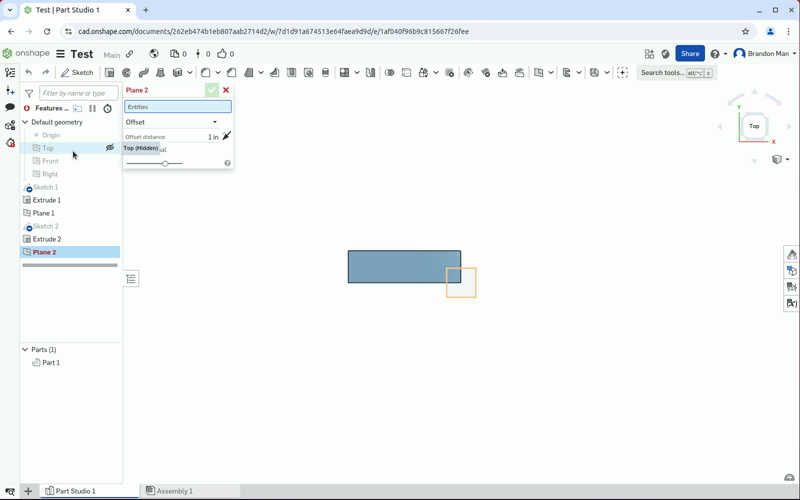
click(73, 150)
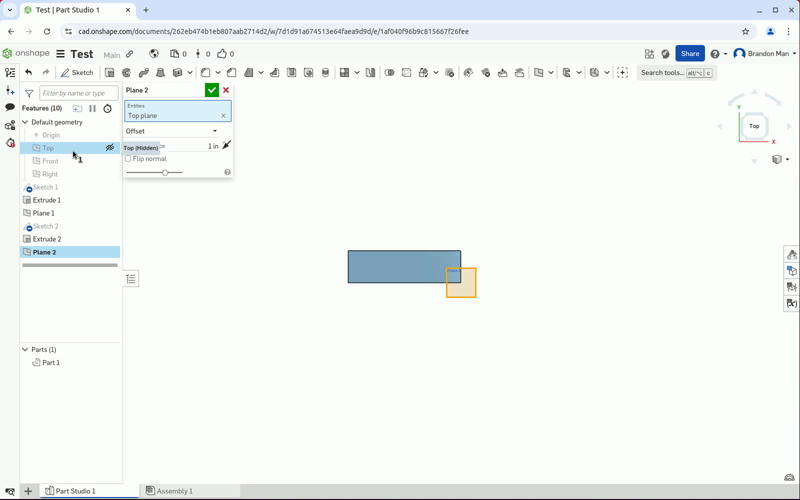
key(tab, 2)
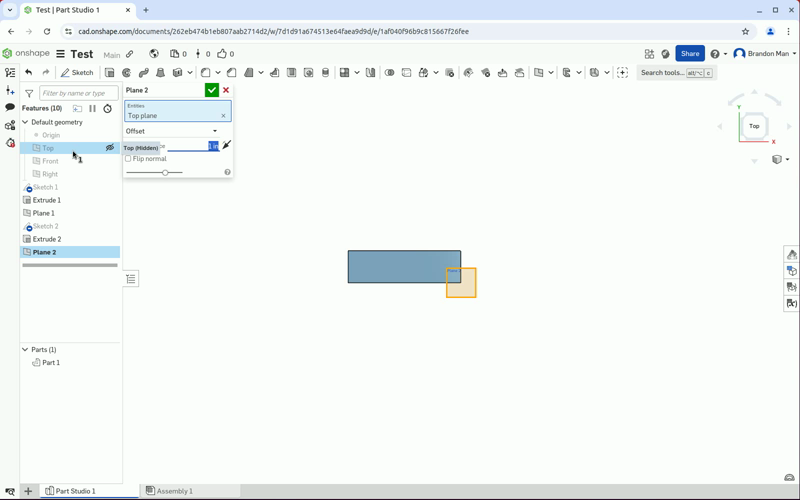
text(0.246)
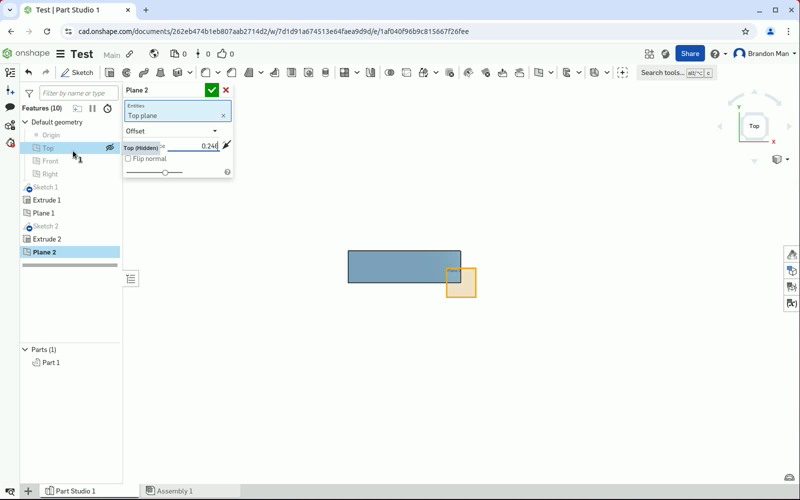
key(enter, 2)
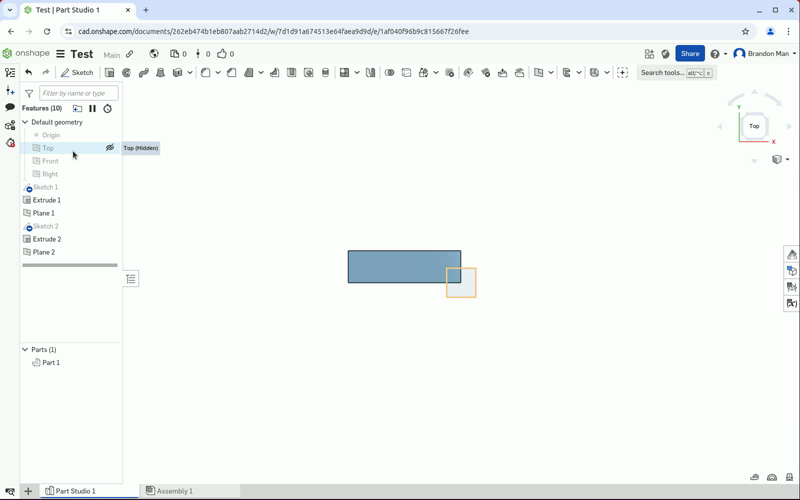
key(shift+s)
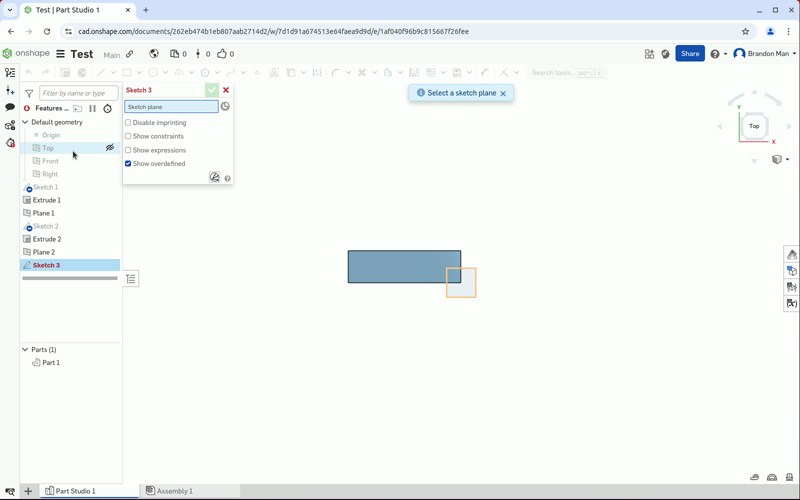
mouse_move(73, 254)
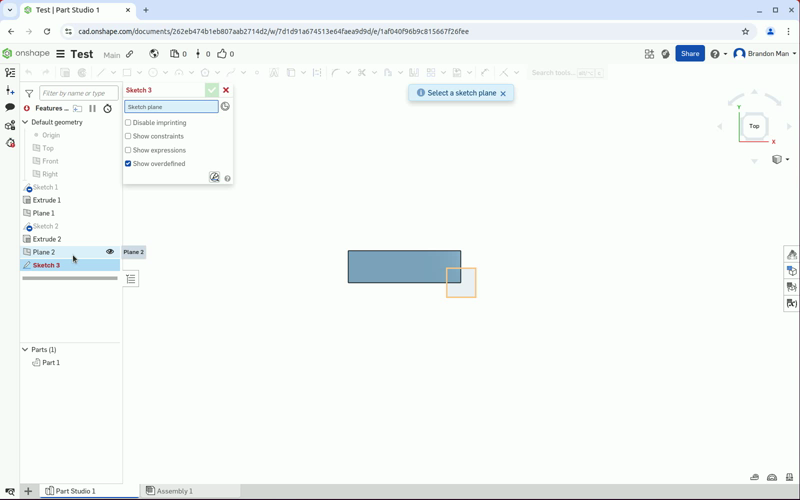
click(73, 254)
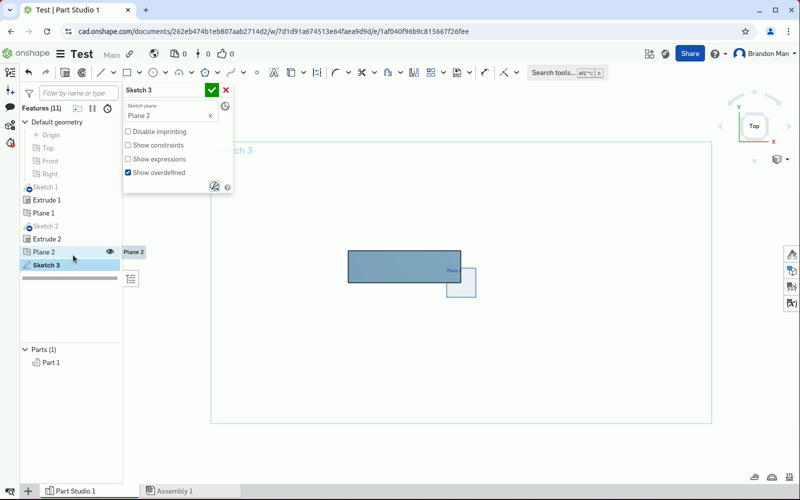
mouse_move(73, 352)
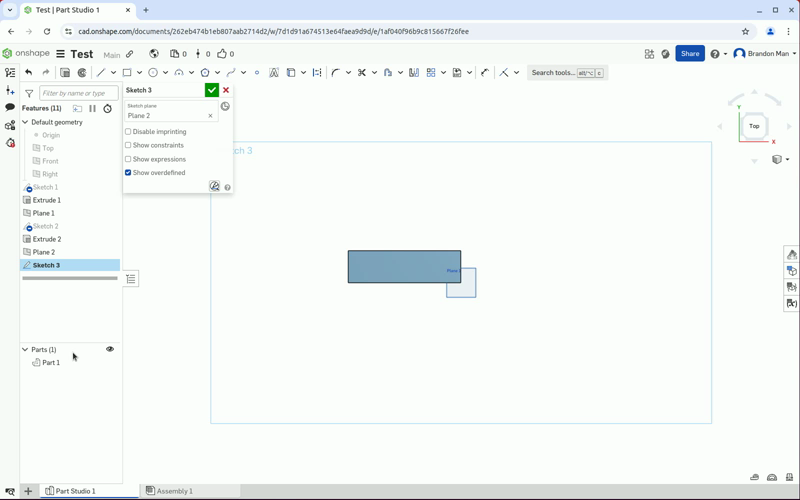
key(y)
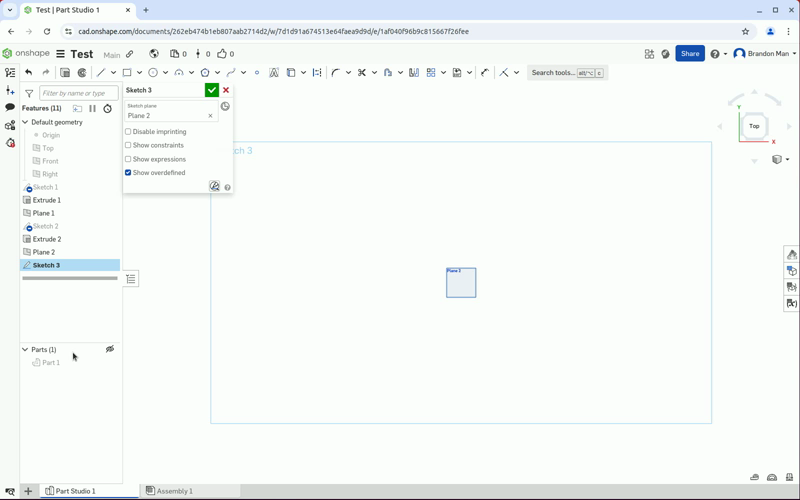
key(l)
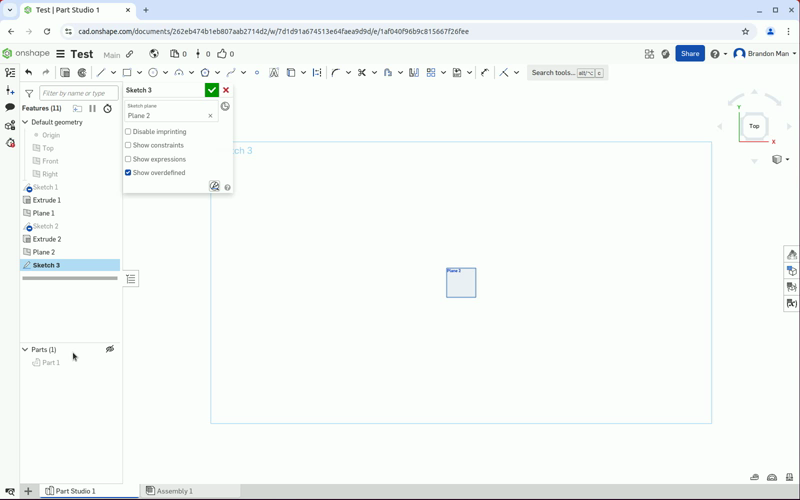
key_down(shift)
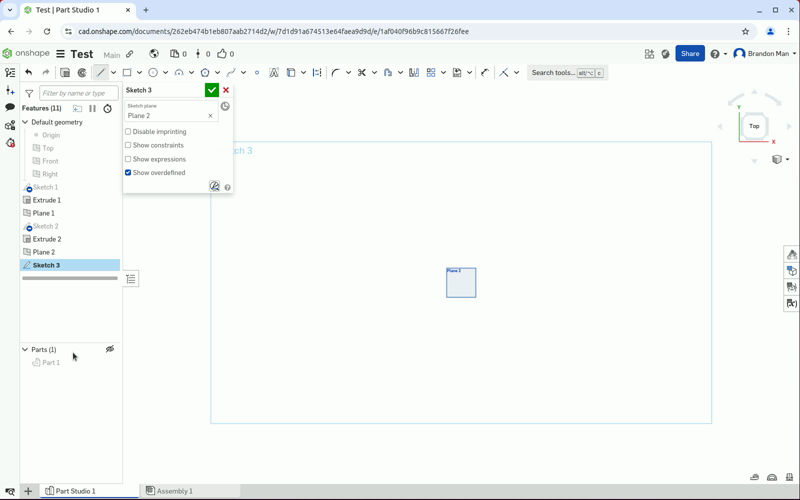
mouse_move(353, 265)
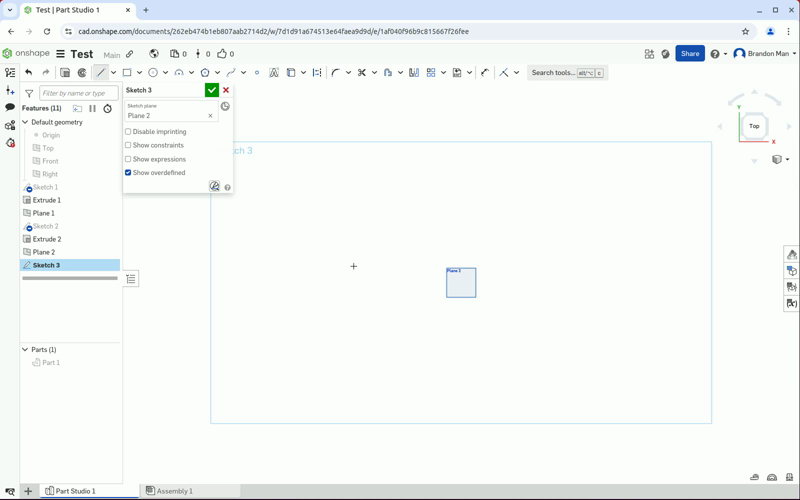
click(353, 265)
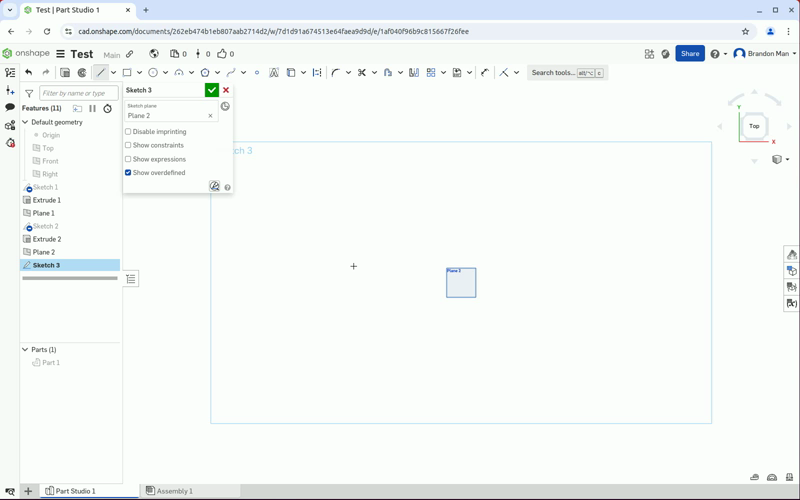
key_up(shift)
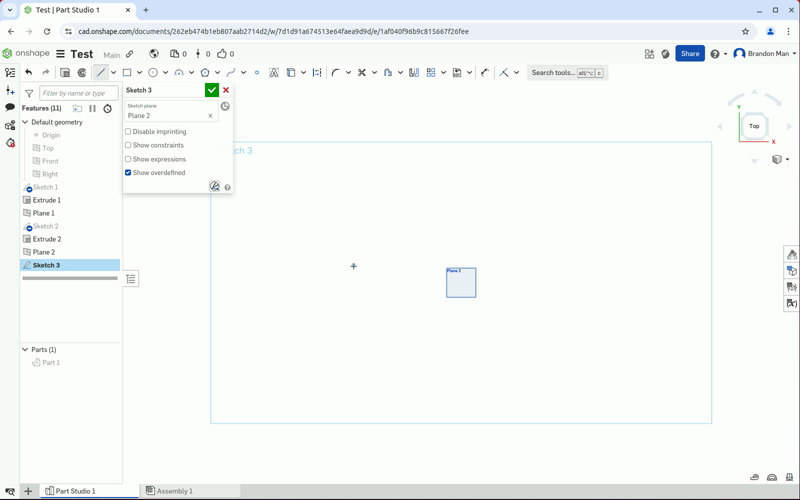
key_down(shift)
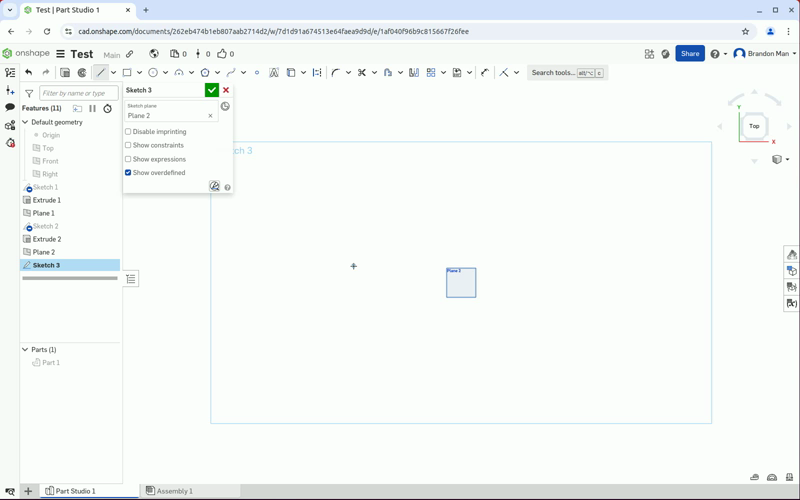
mouse_move(456, 265)
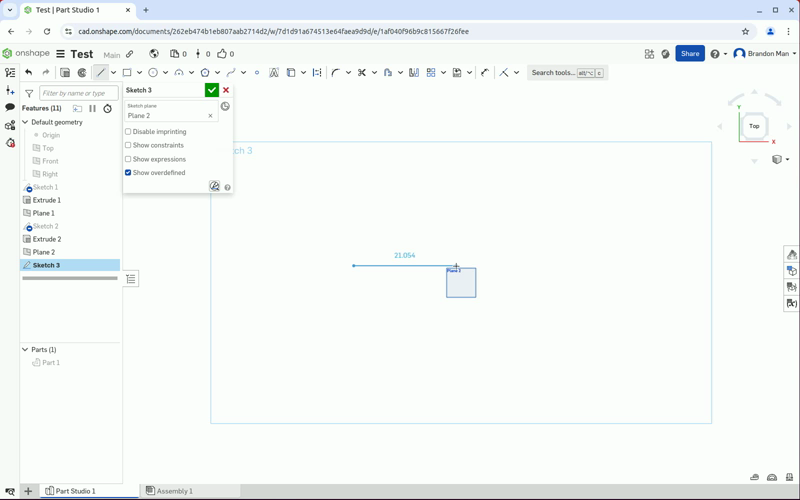
click(456, 265)
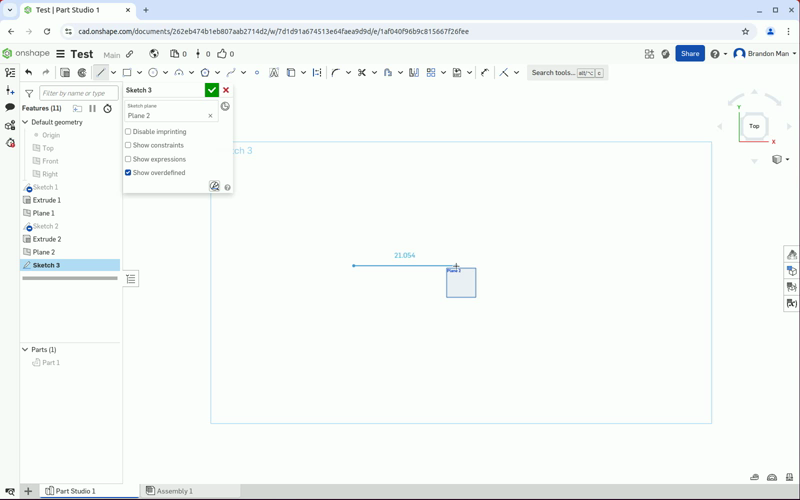
key_up(shift)
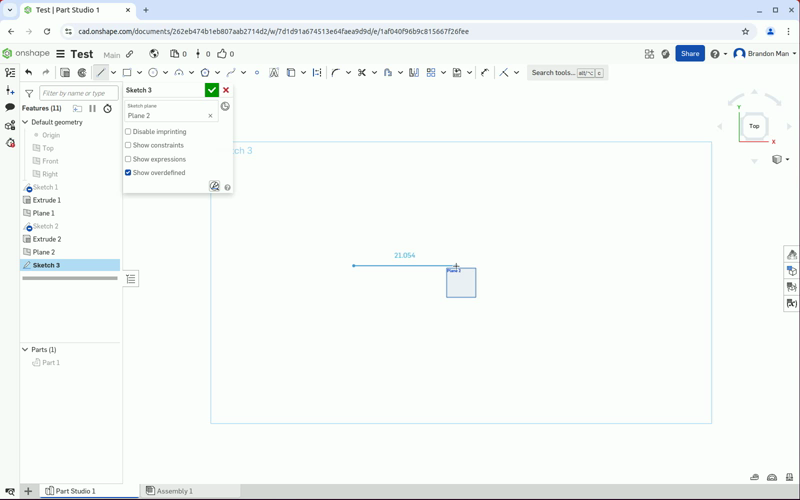
key_down(shift)
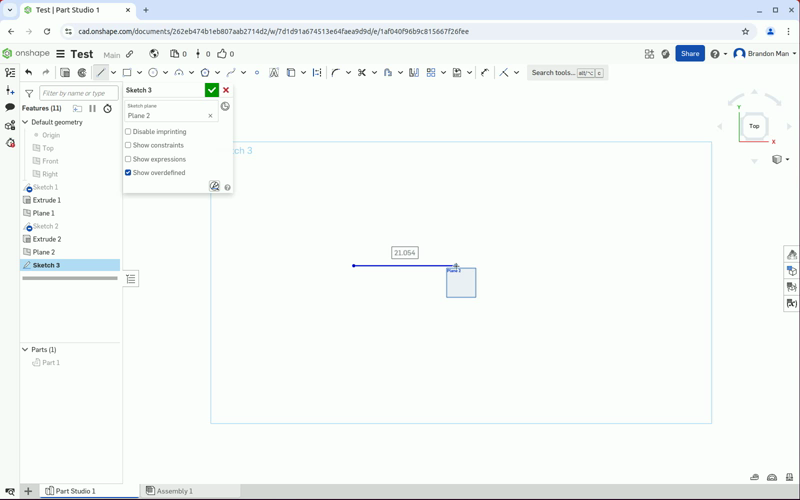
mouse_move(486, 265)
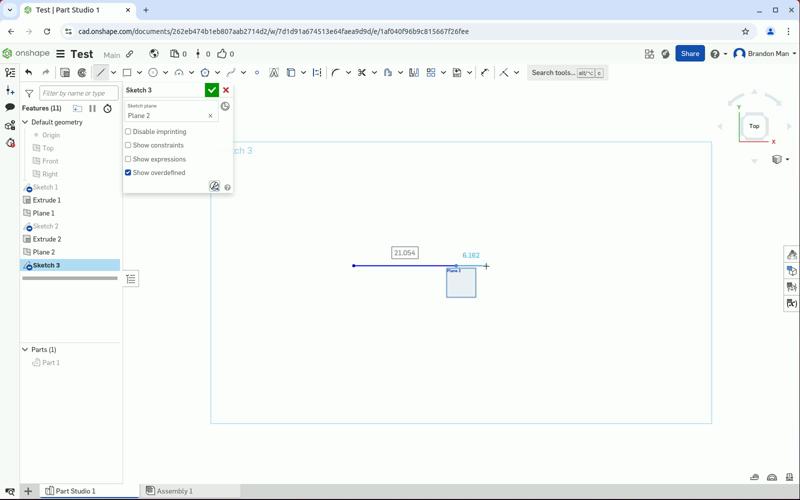
mouse_move(456, 261)
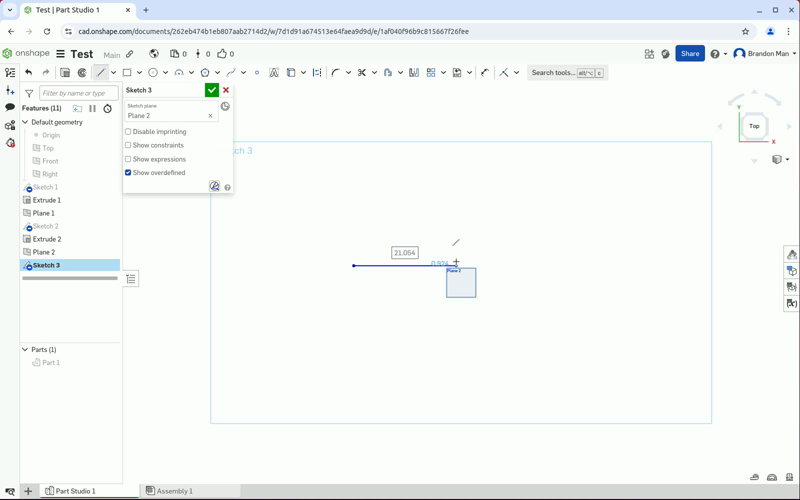
scroll(6)
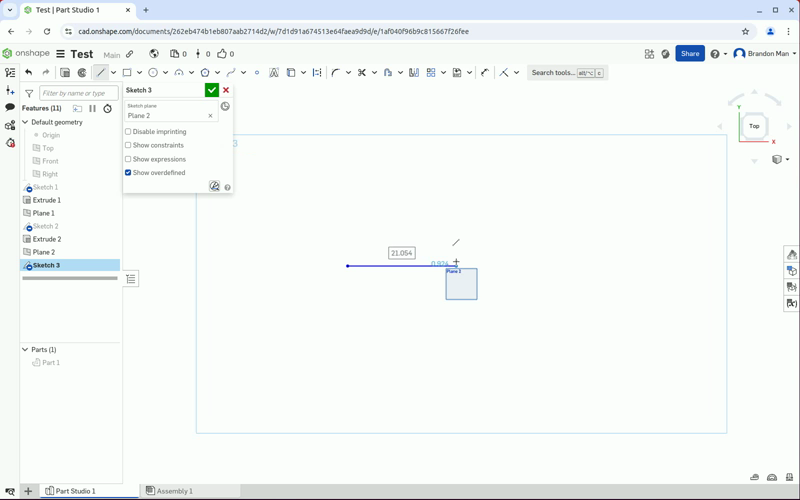
scroll(6)
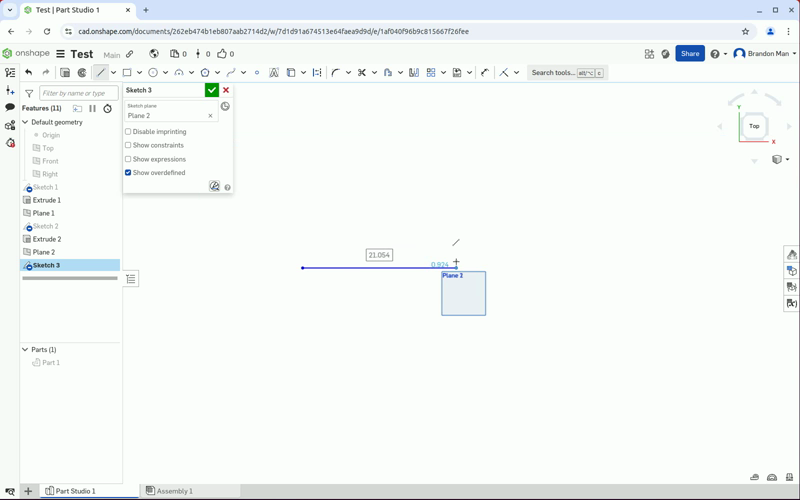
scroll(6)
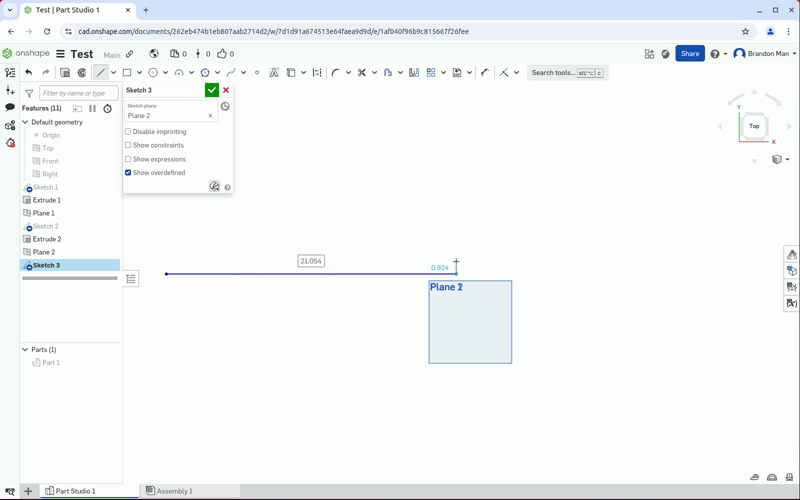
scroll(6)
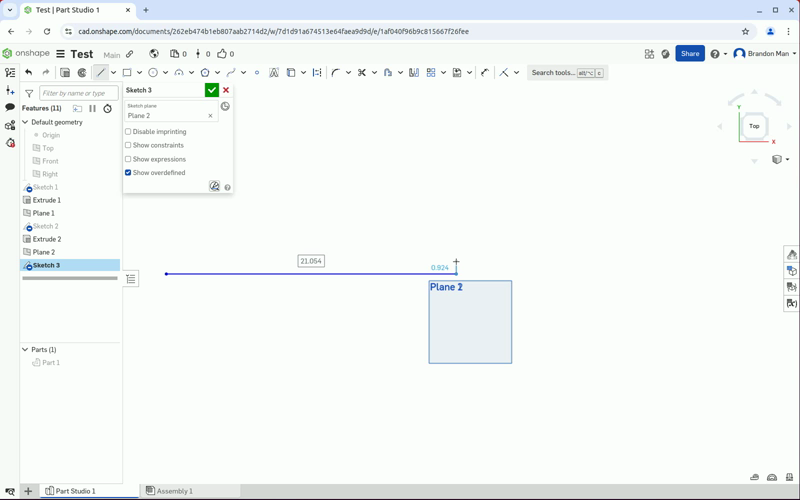
scroll(6)
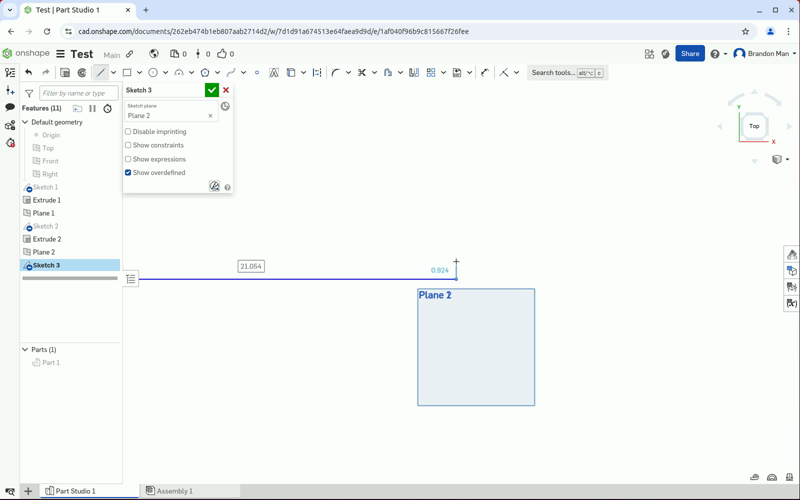
scroll(6)
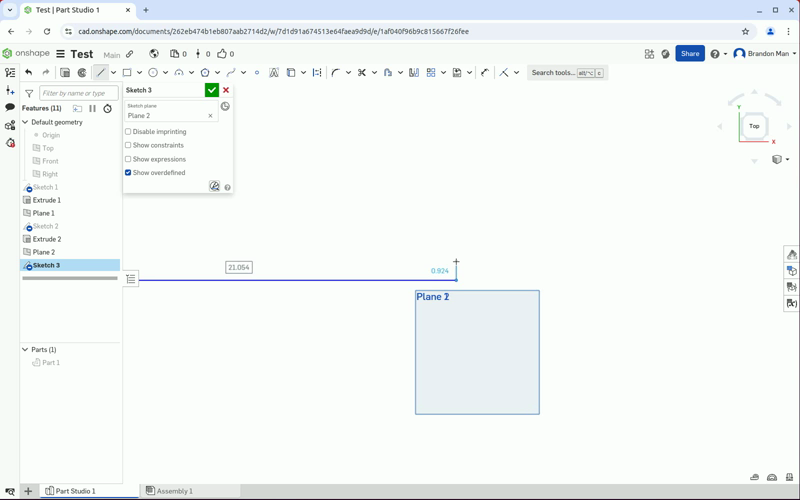
scroll(6)
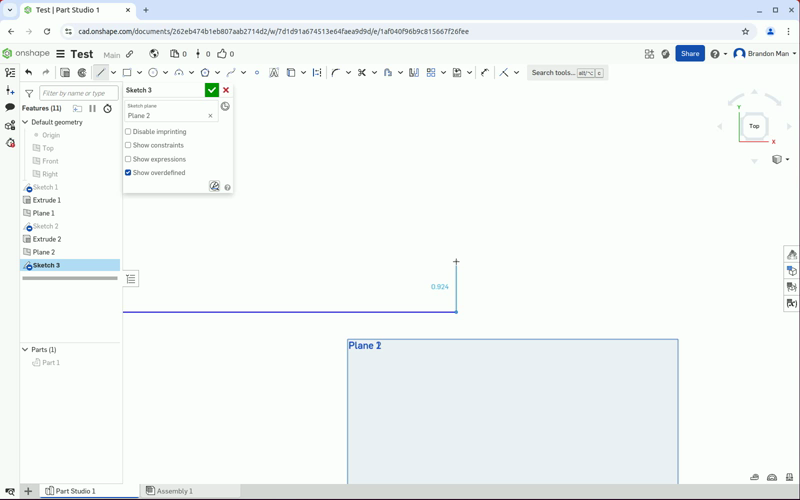
click(456, 261)
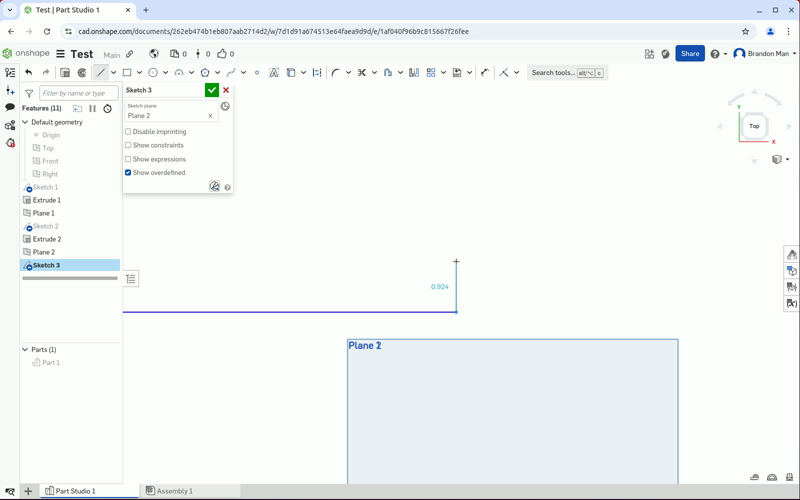
scroll(-6)
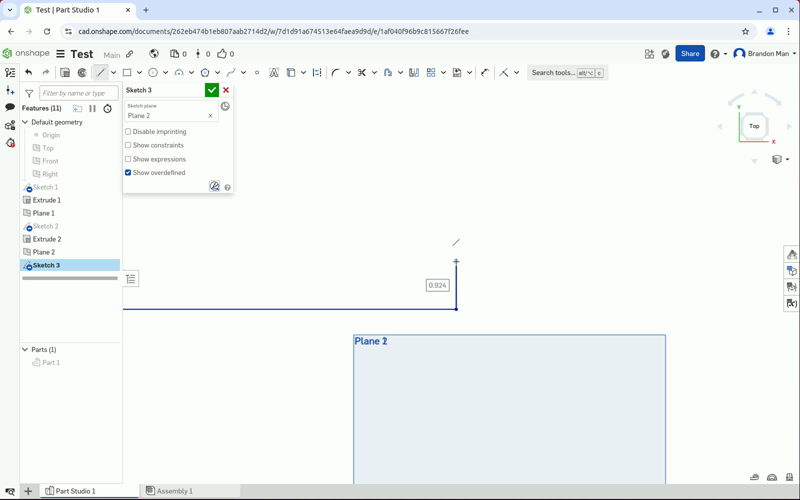
scroll(-6)
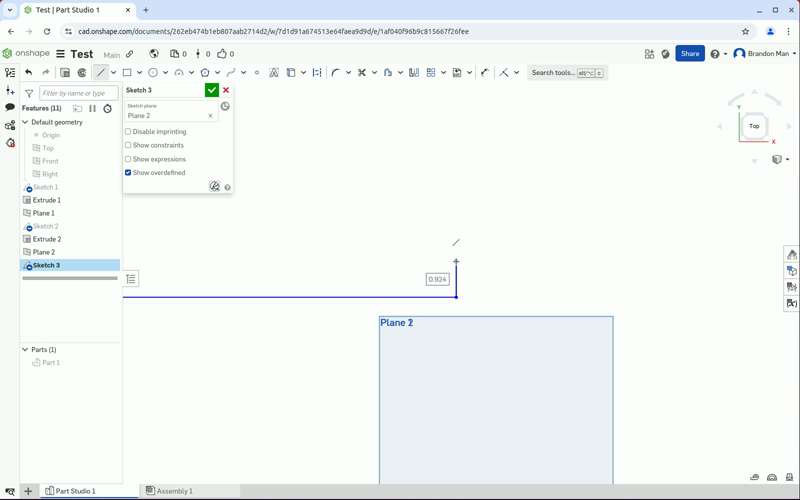
scroll(-6)
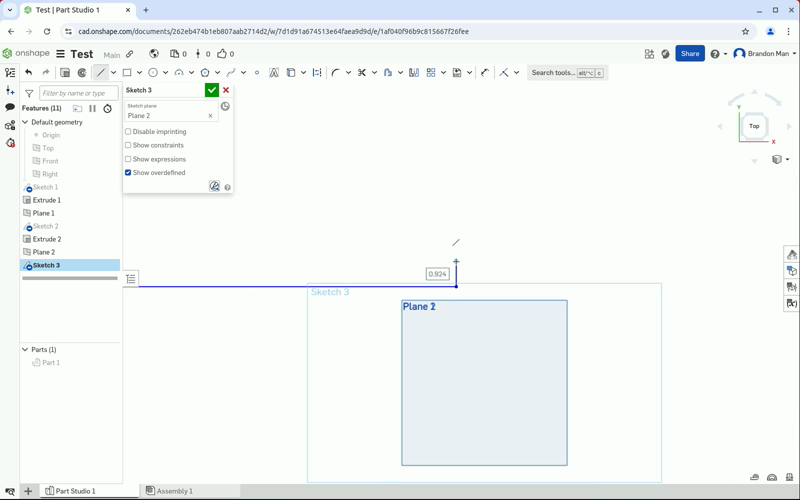
scroll(-6)
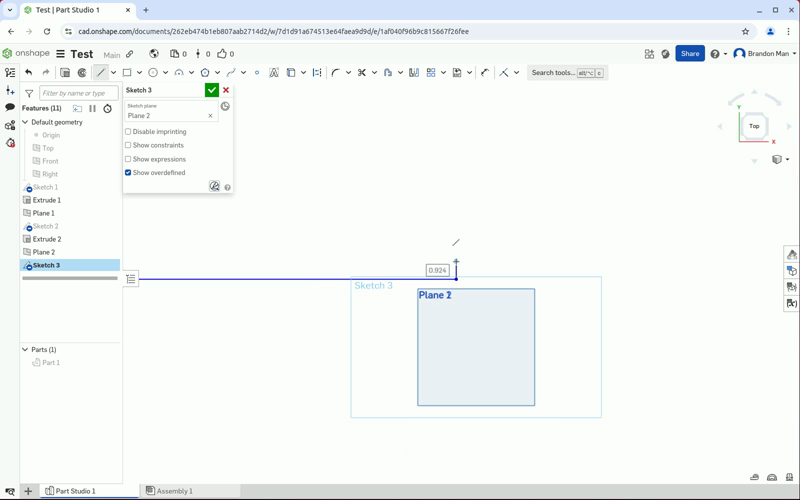
scroll(-6)
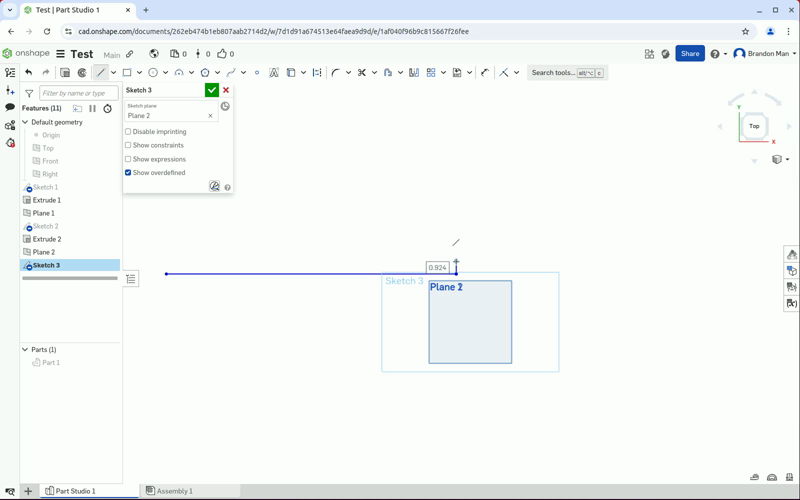
scroll(-6)
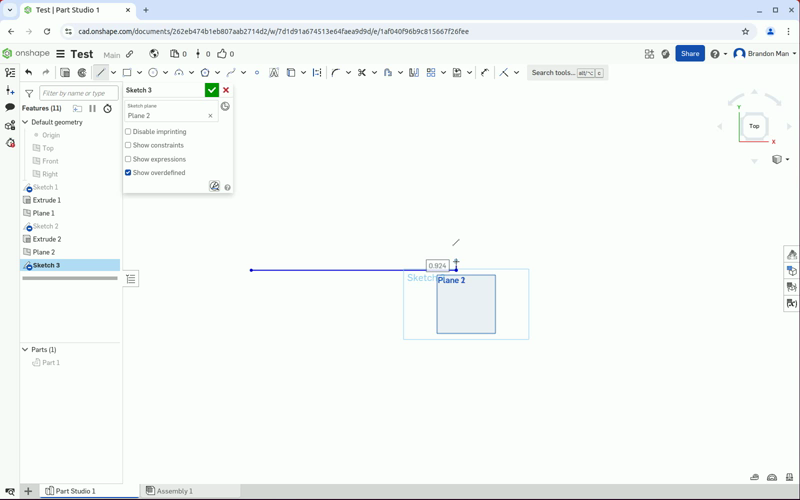
scroll(-6)
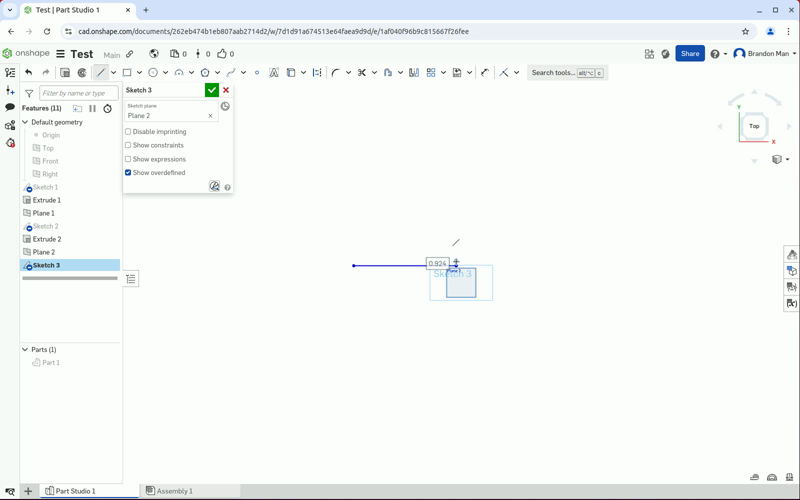
key_up(shift)
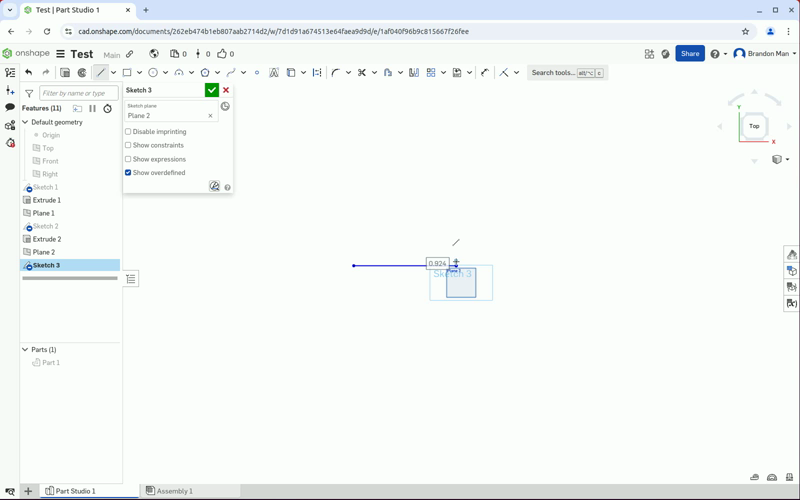
key_down(shift)
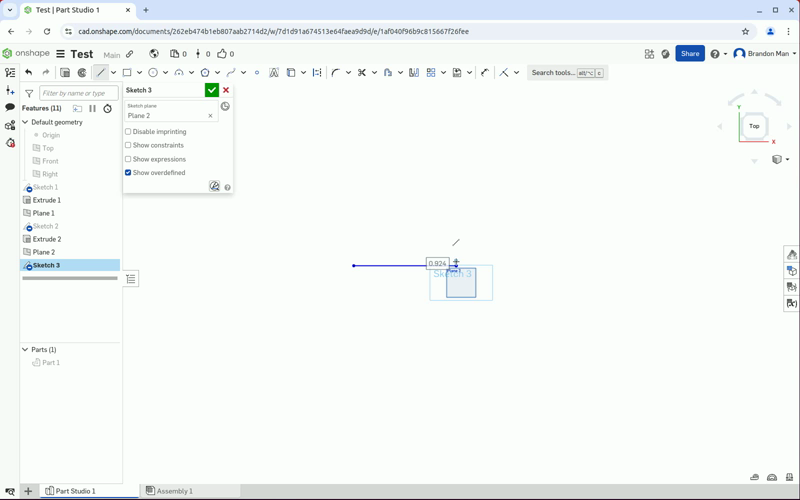
mouse_move(353, 261)
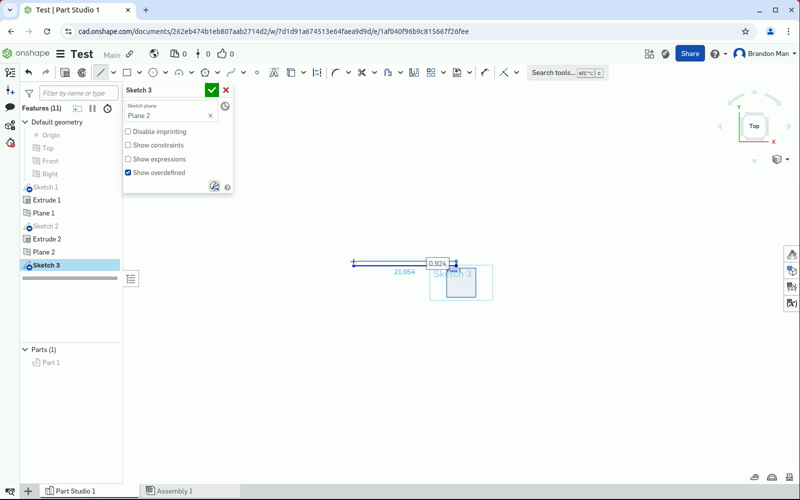
click(353, 261)
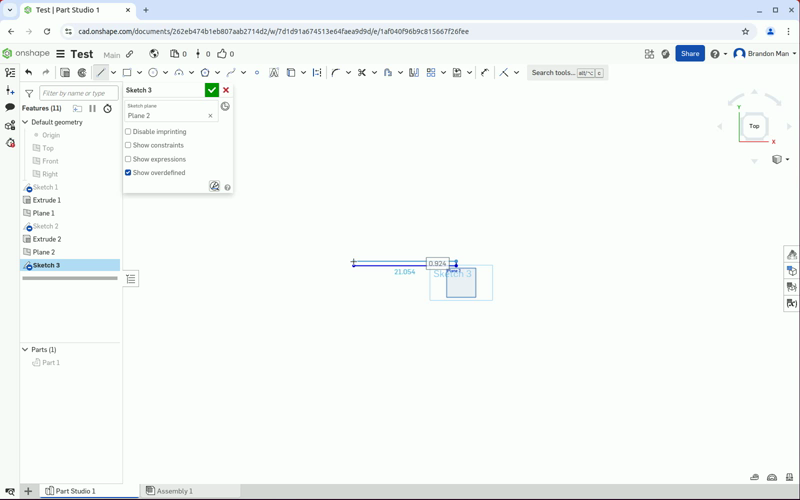
key_up(shift)
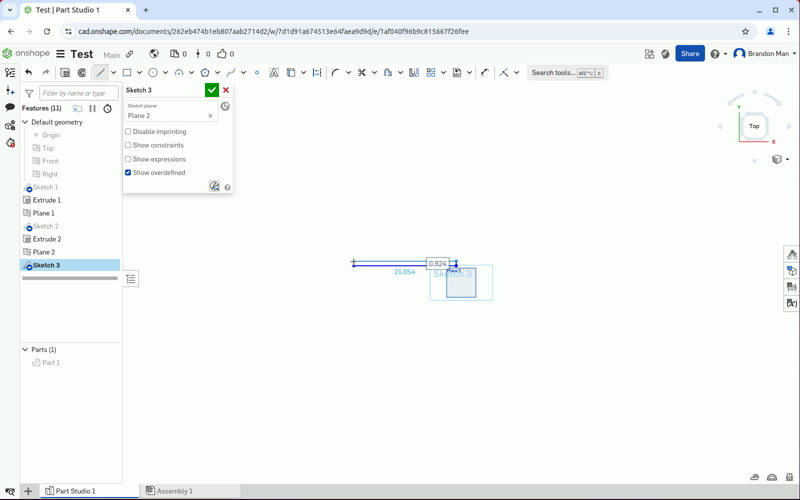
mouse_move(383, 261)
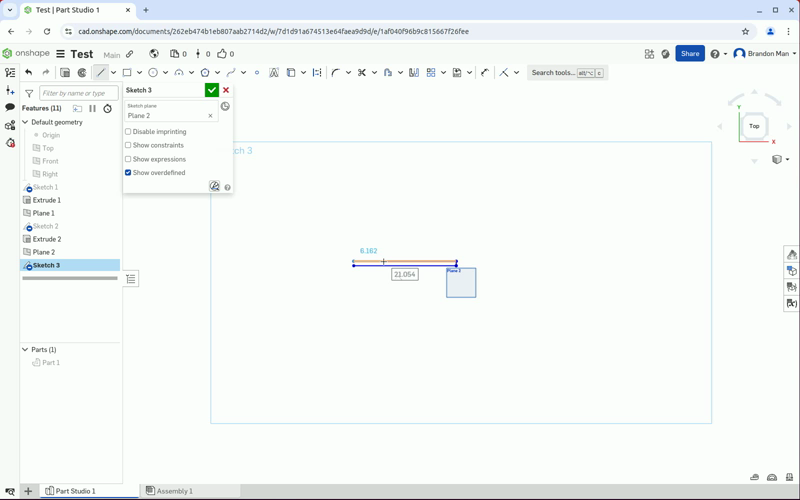
key_down(shift)
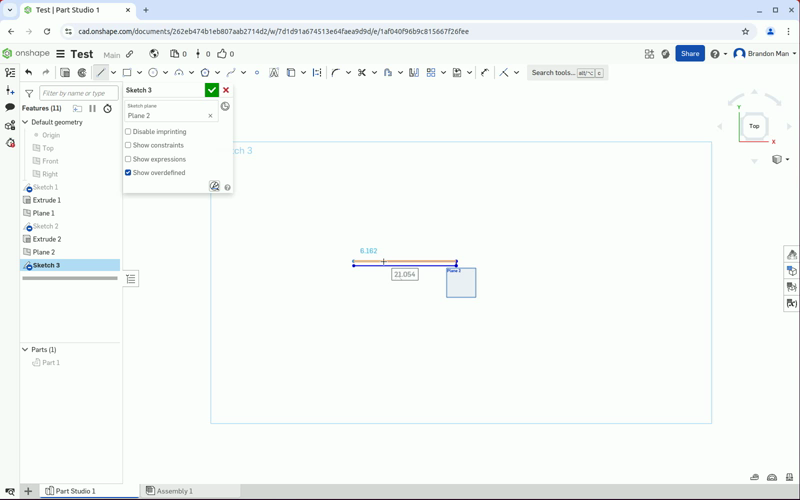
mouse_move(353, 265)
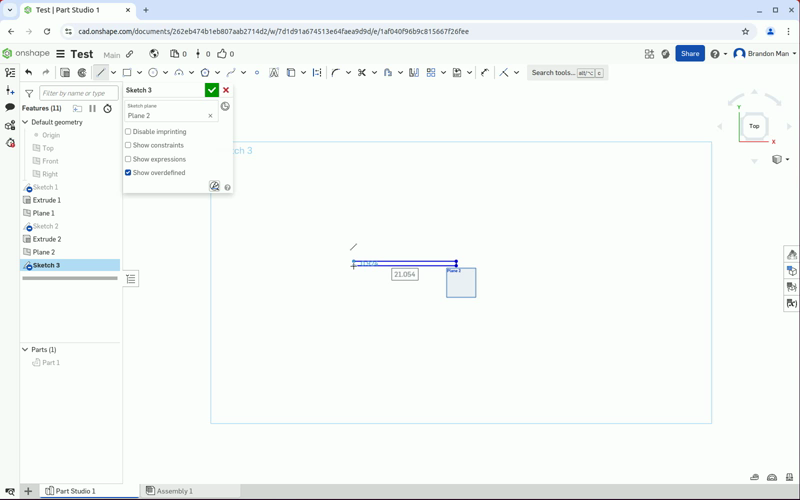
scroll(6)
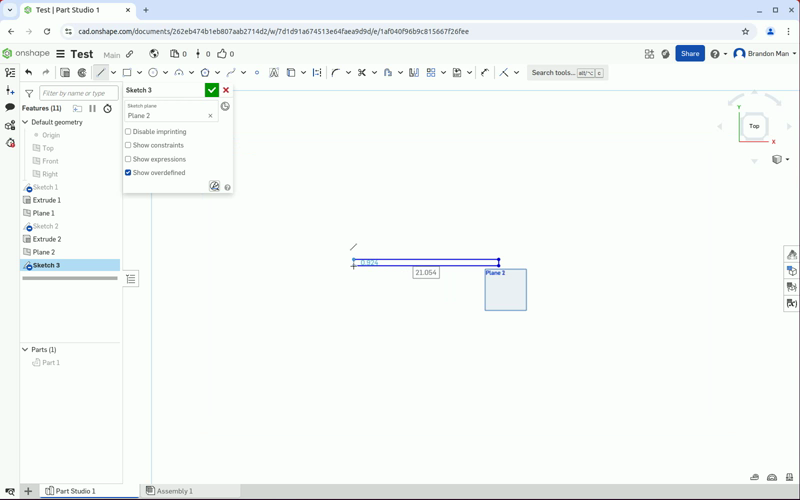
scroll(6)
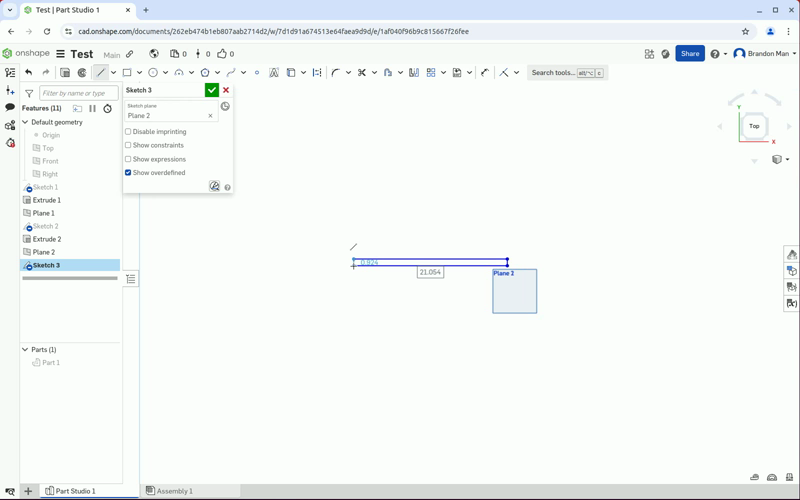
scroll(6)
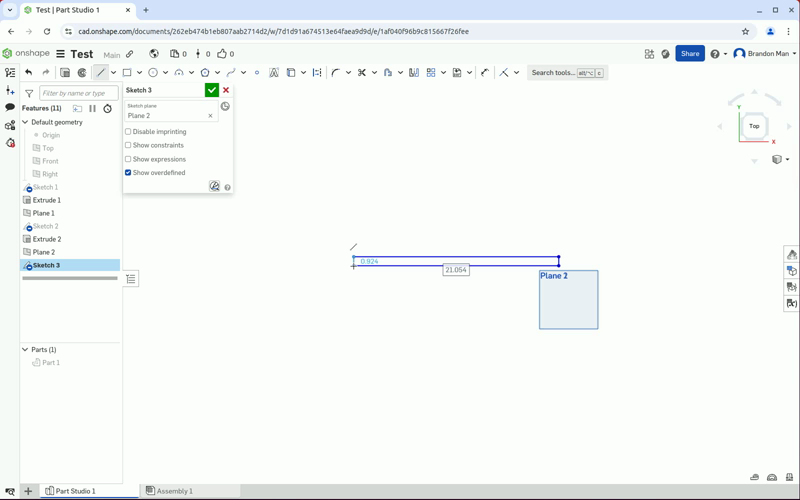
scroll(6)
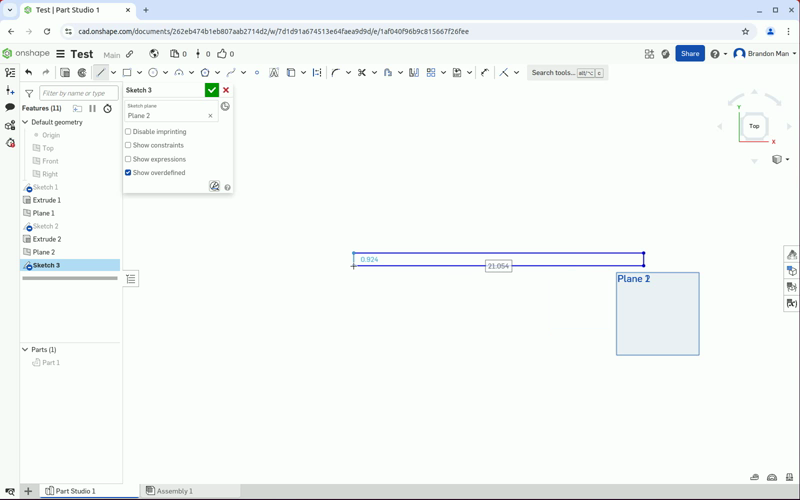
scroll(6)
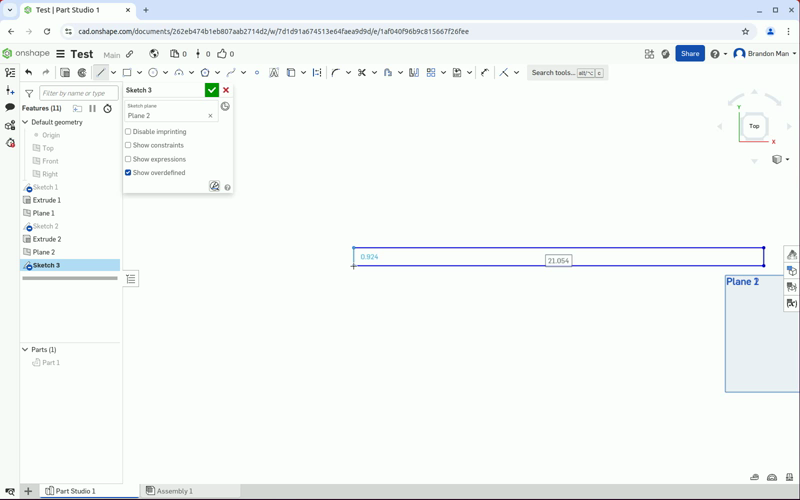
scroll(6)
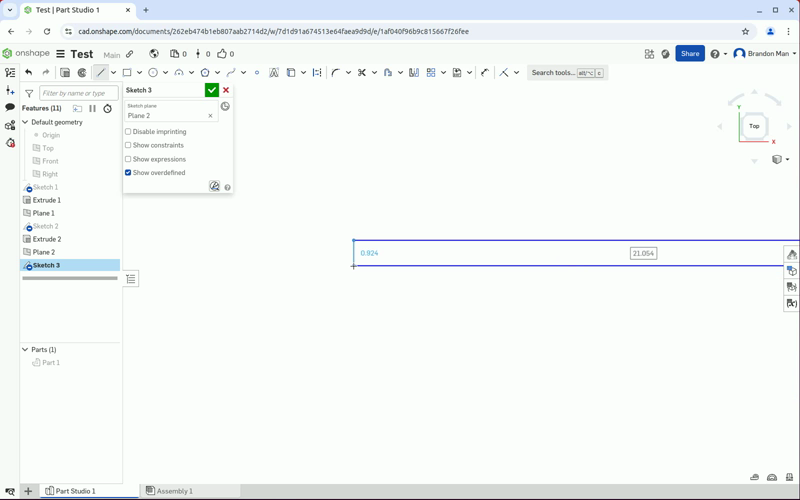
scroll(6)
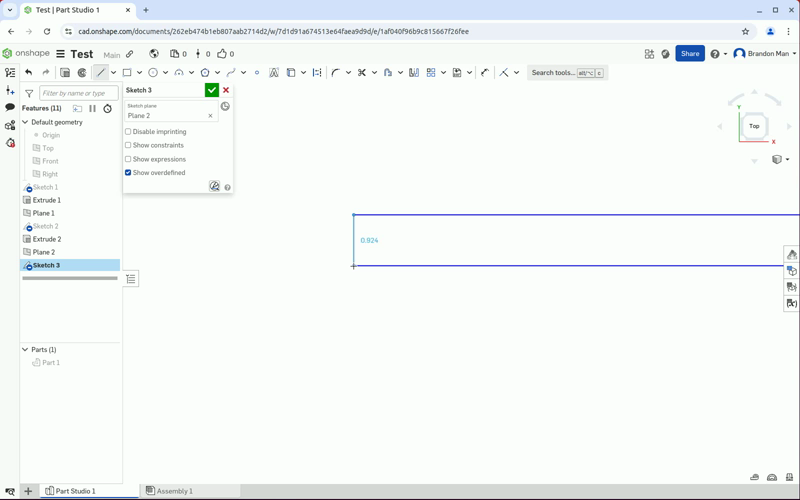
key_up(shift)
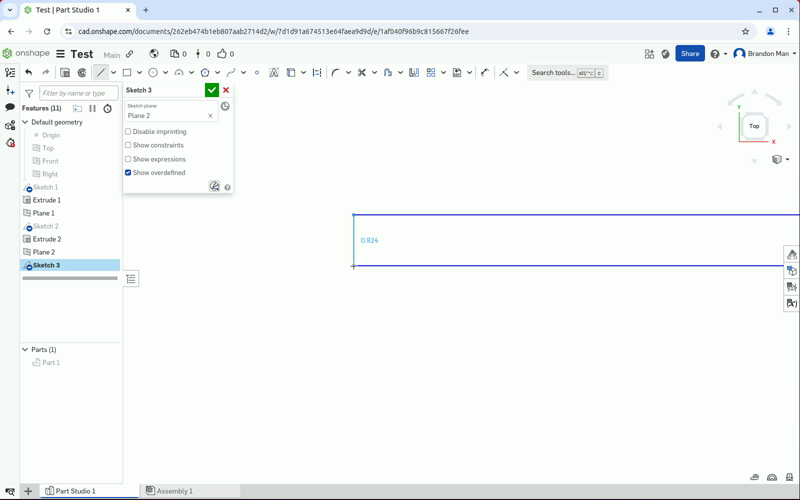
click(353, 265)
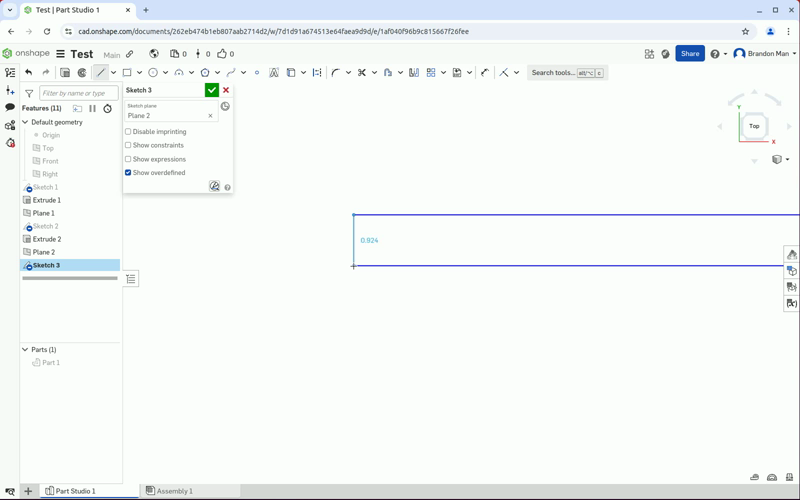
scroll(-6)
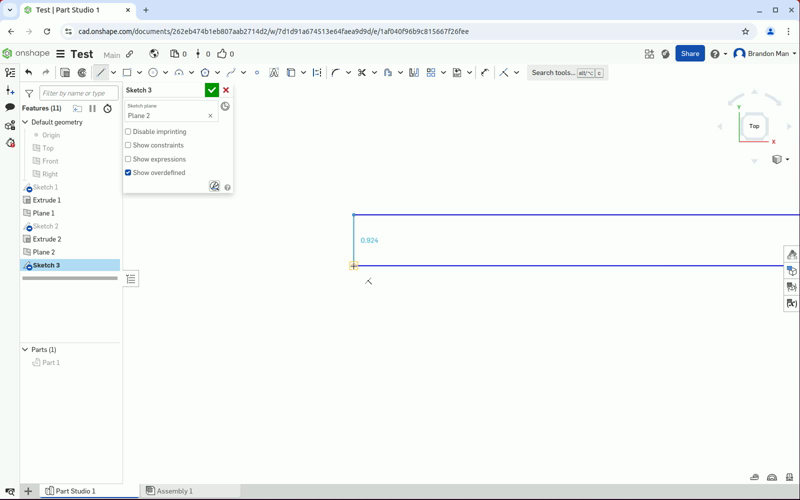
scroll(-6)
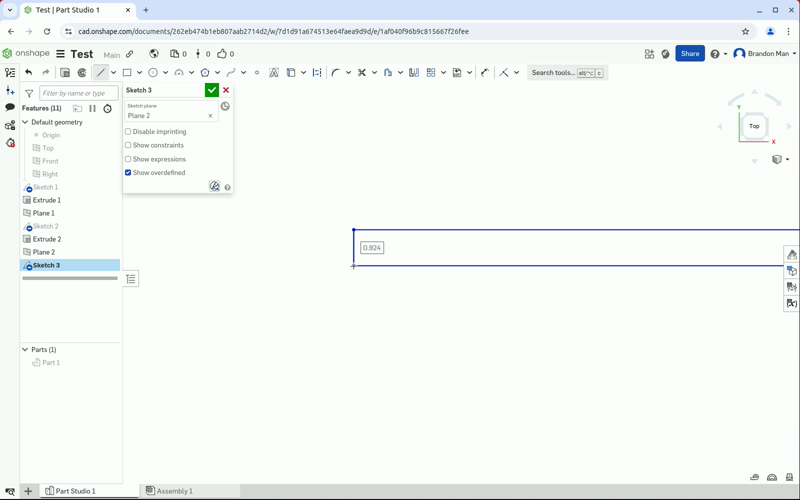
scroll(-6)
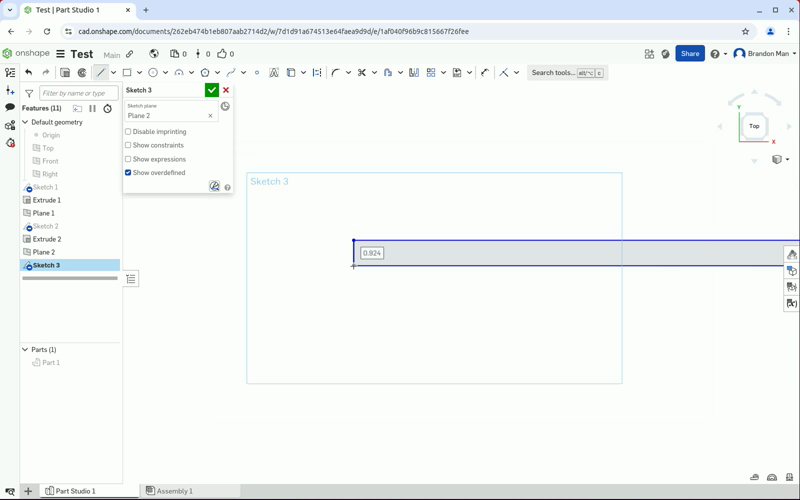
scroll(-6)
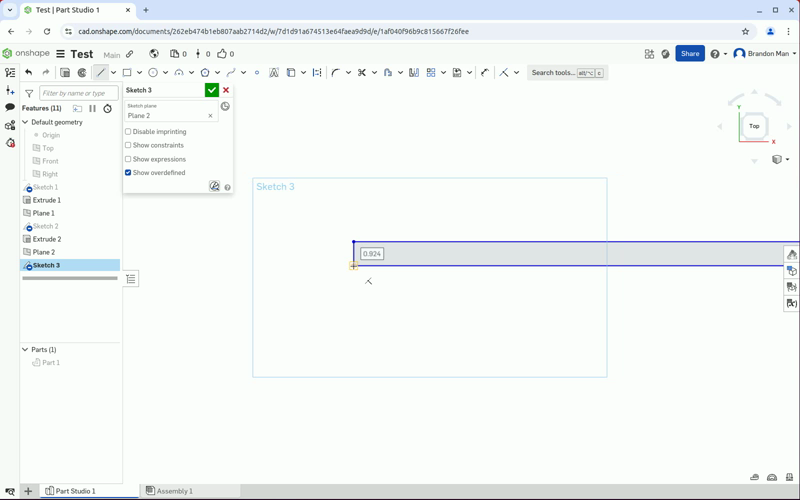
scroll(-6)
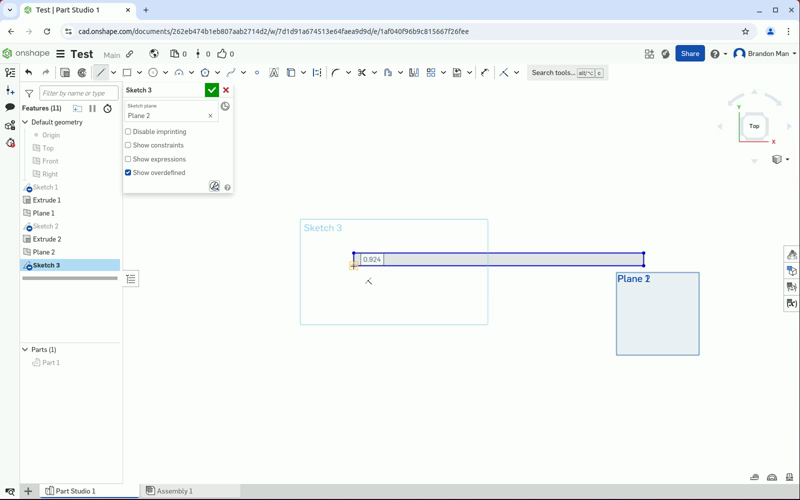
scroll(-6)
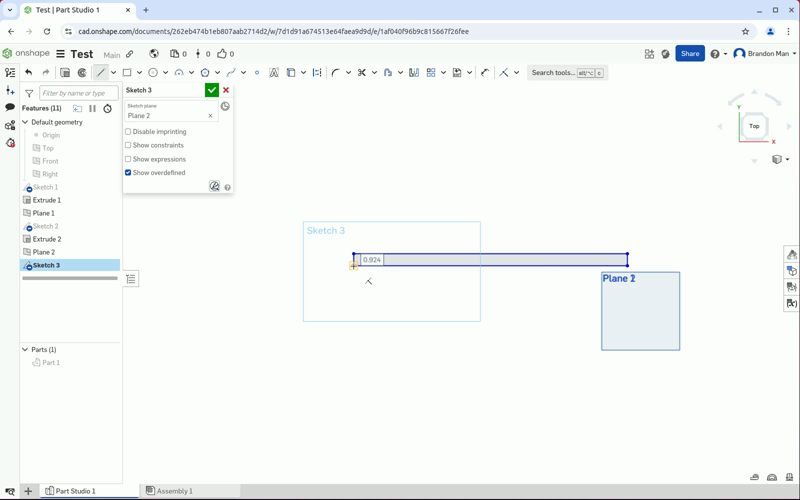
scroll(-6)
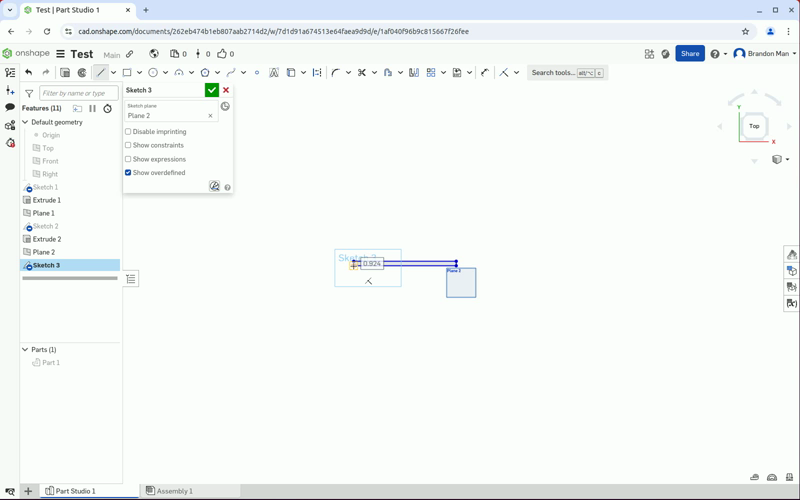
key(esc)
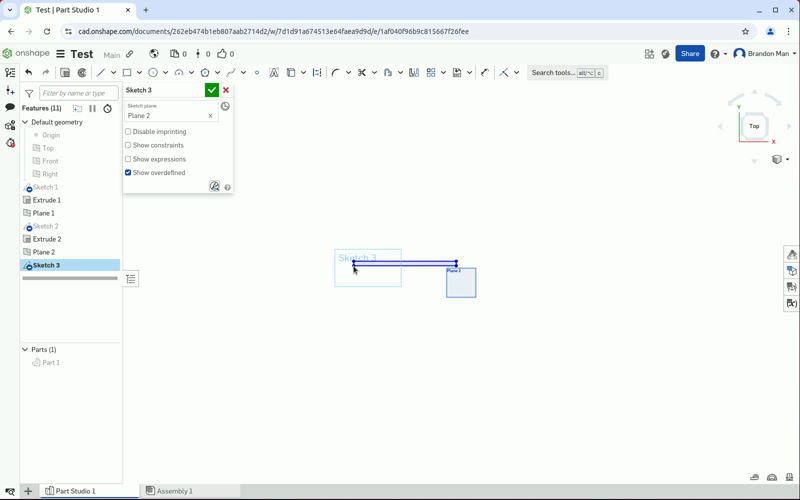
mouse_move(354, 262)
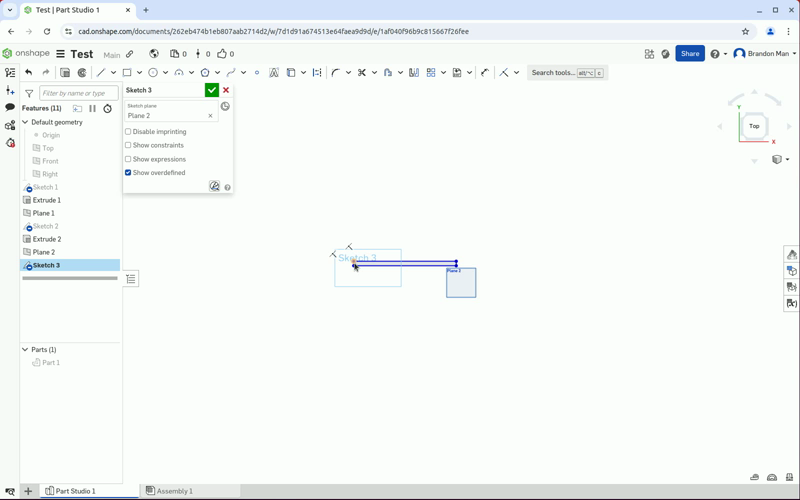
scroll(6)
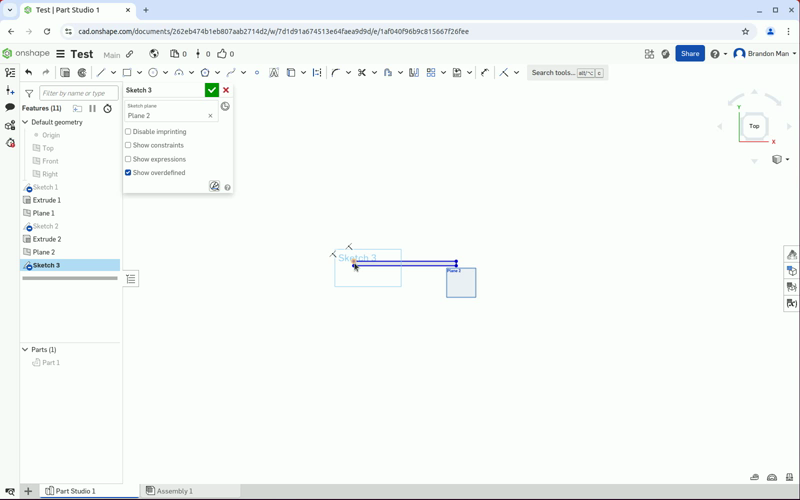
scroll(6)
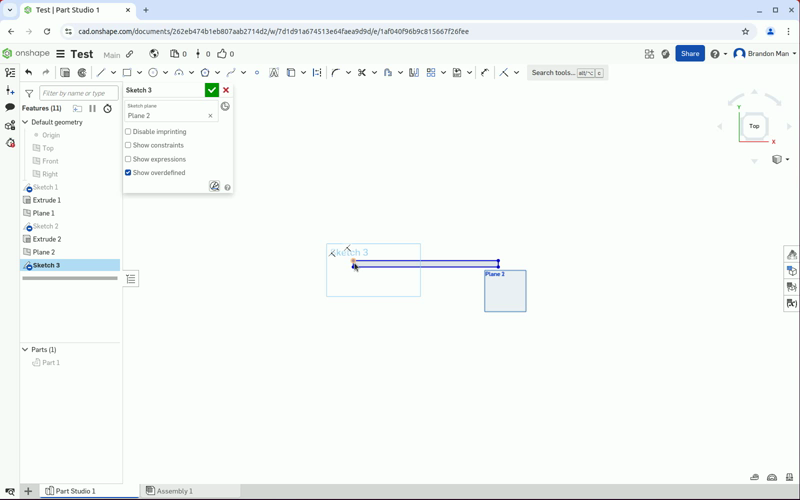
scroll(6)
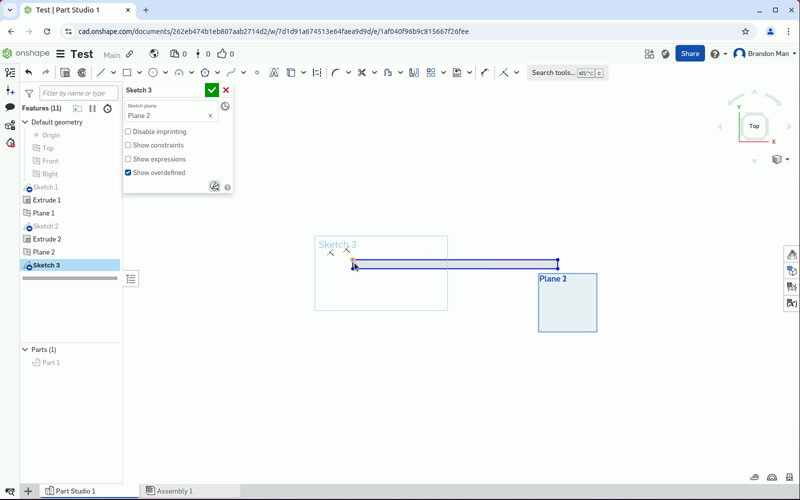
scroll(6)
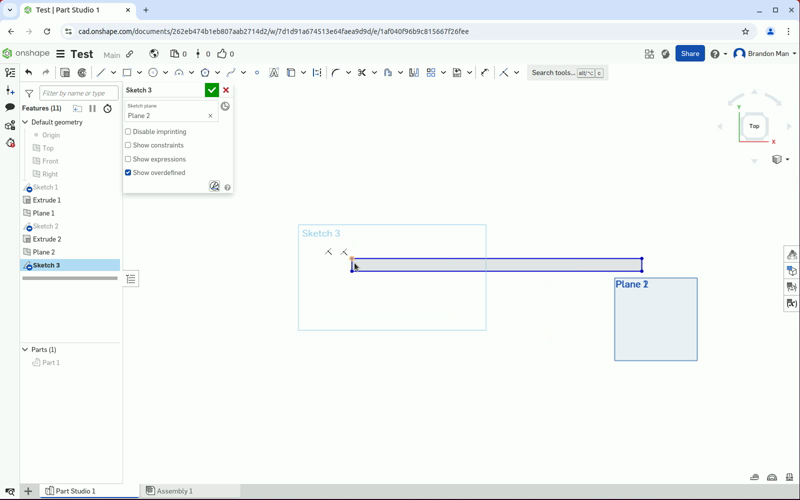
scroll(6)
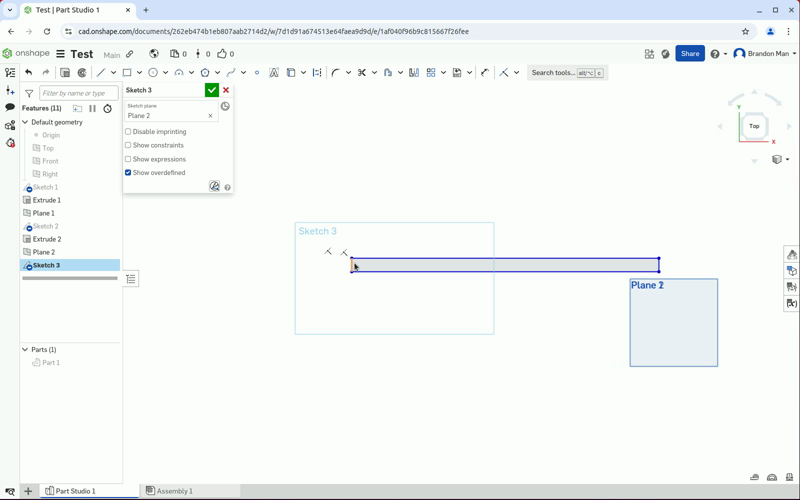
scroll(6)
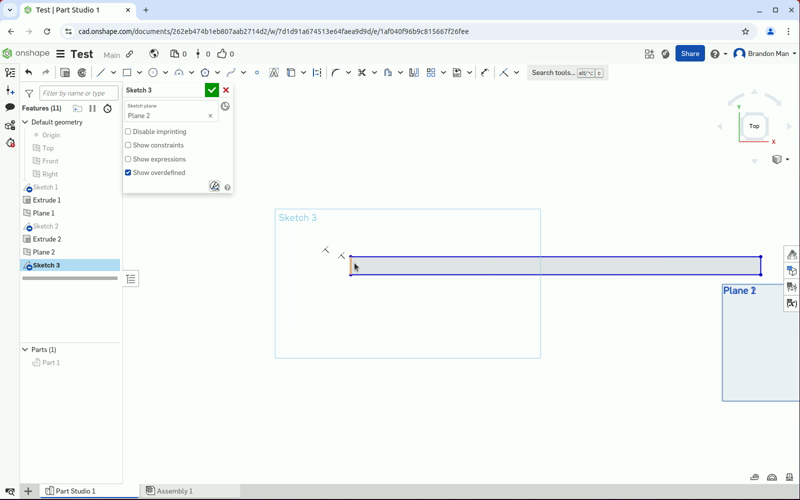
scroll(6)
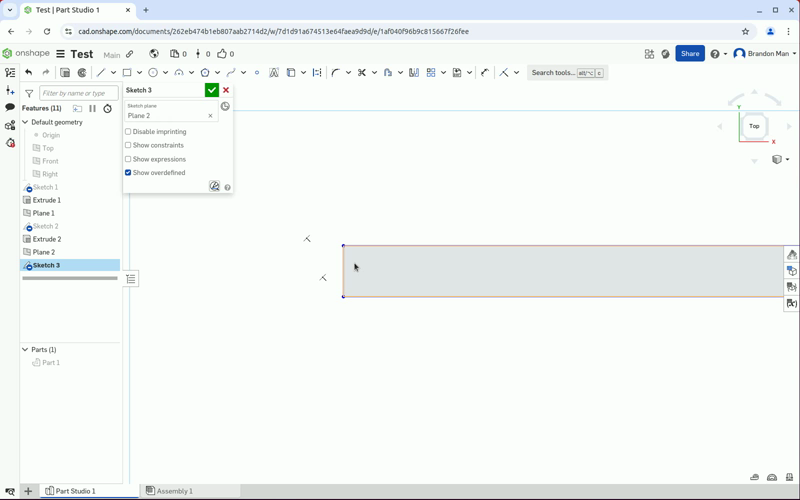
click(354, 262)
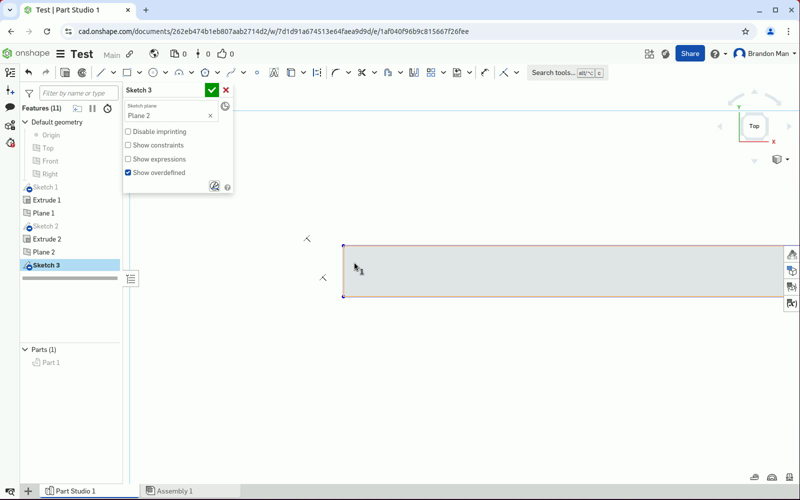
scroll(-6)
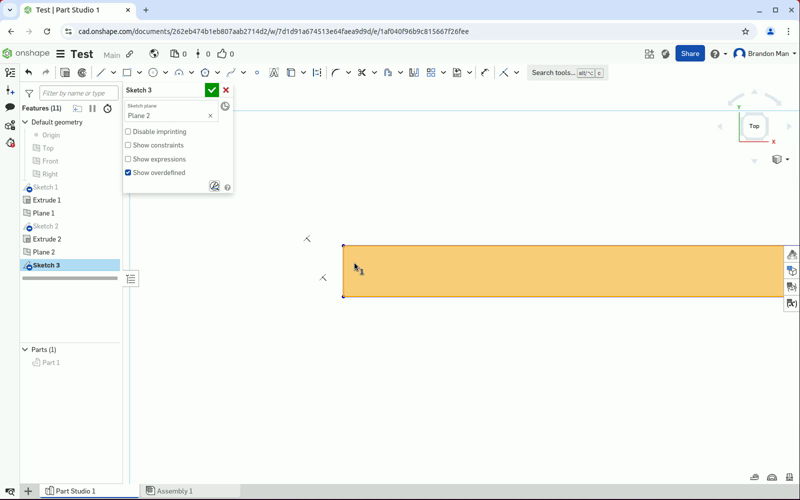
scroll(-6)
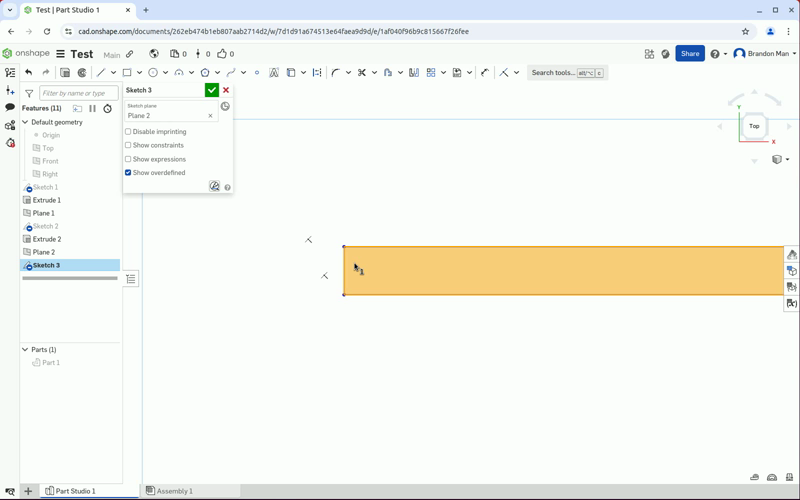
scroll(-6)
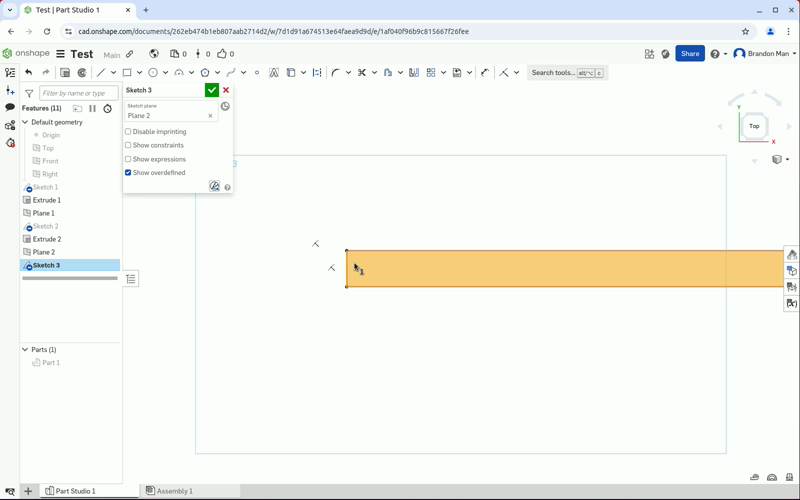
scroll(-6)
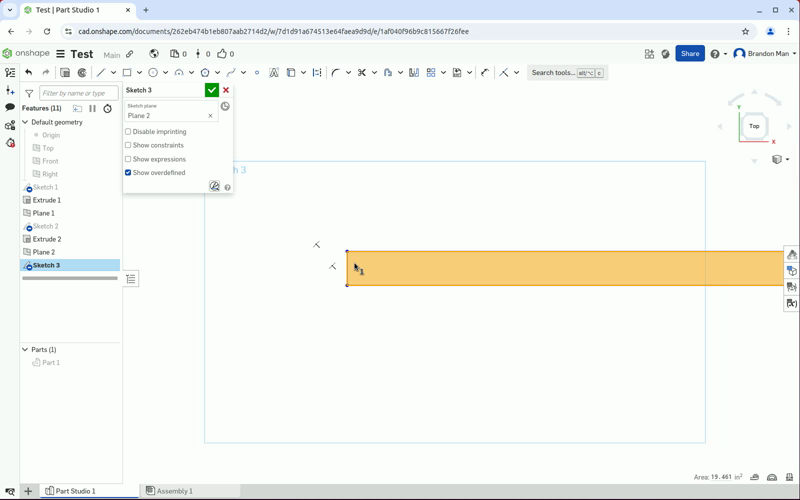
scroll(-6)
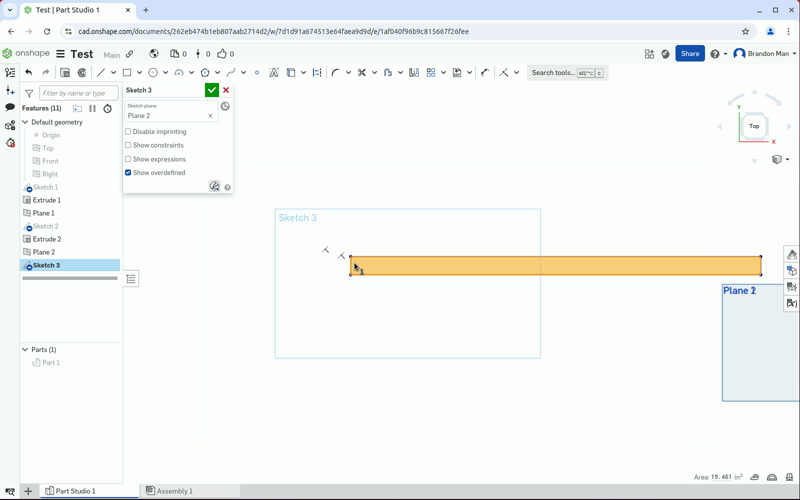
scroll(-6)
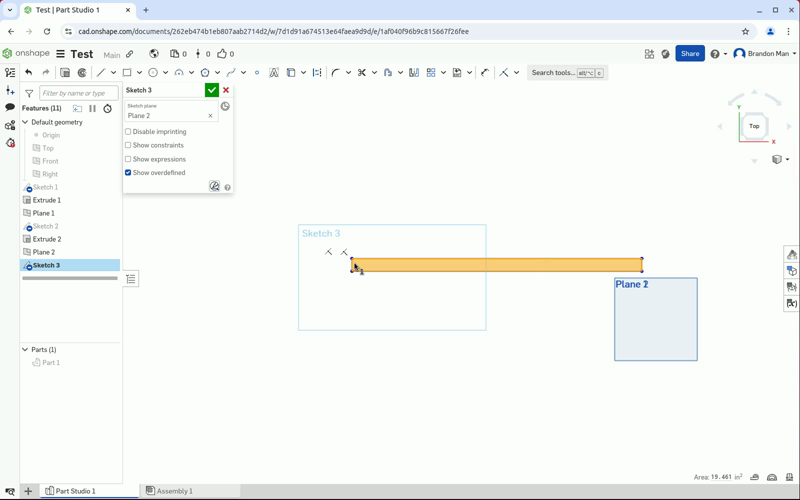
scroll(-6)
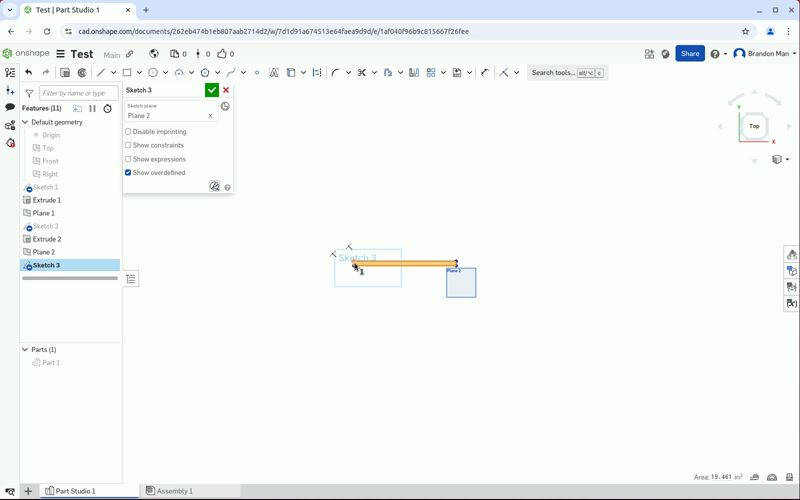
mouse_move(73, 352)
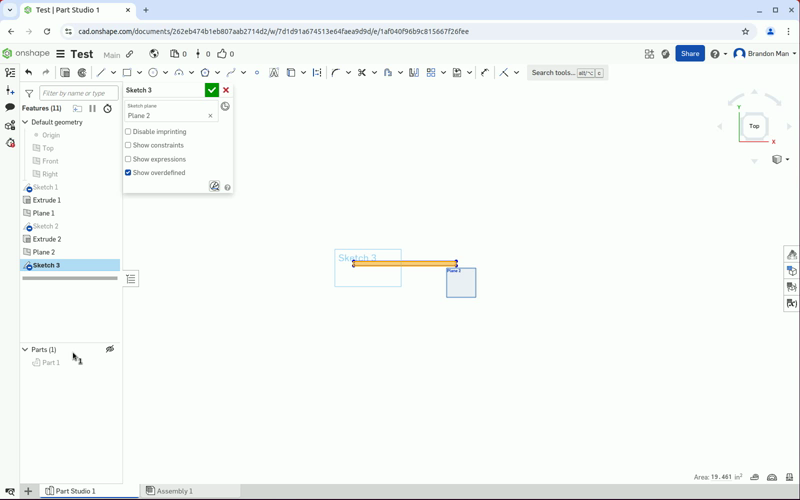
key(shift+y)
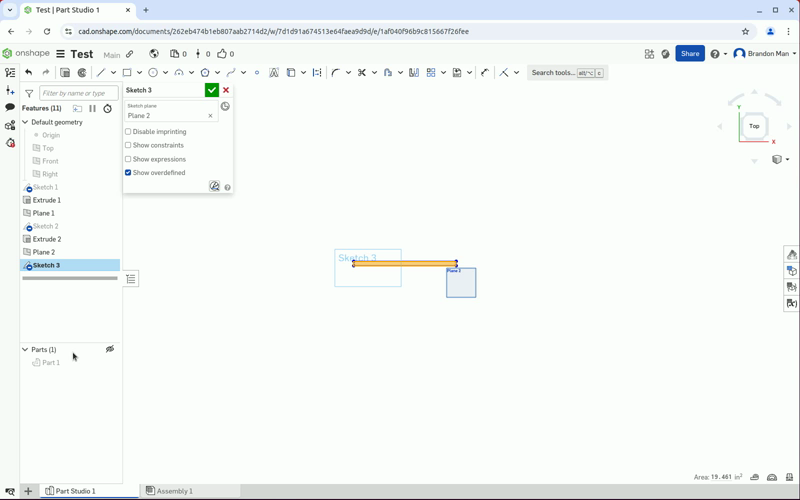
key(shift+e)
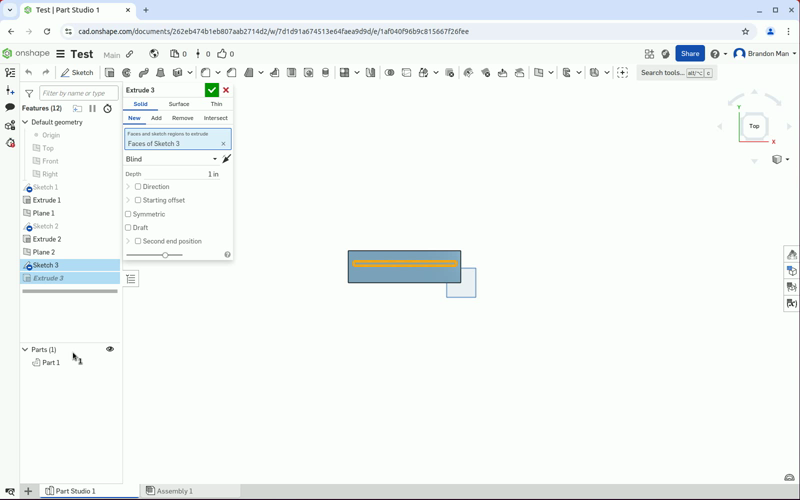
mouse_move(143, 106)
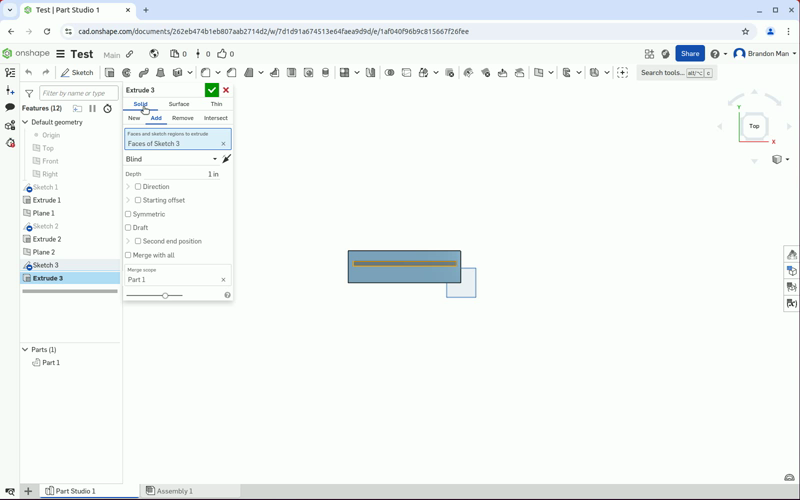
click(143, 106)
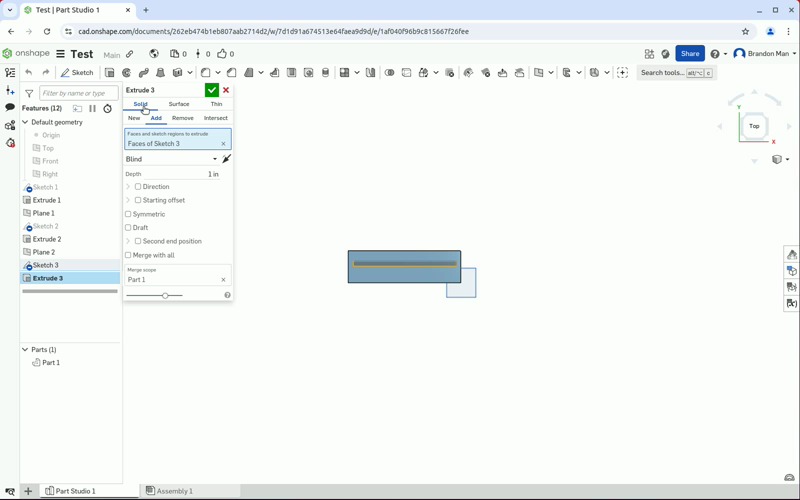
mouse_move(186, 120)
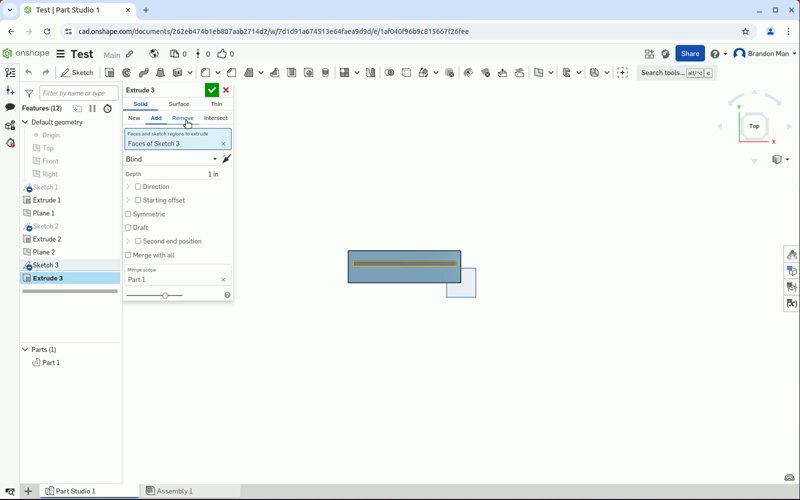
click(186, 120)
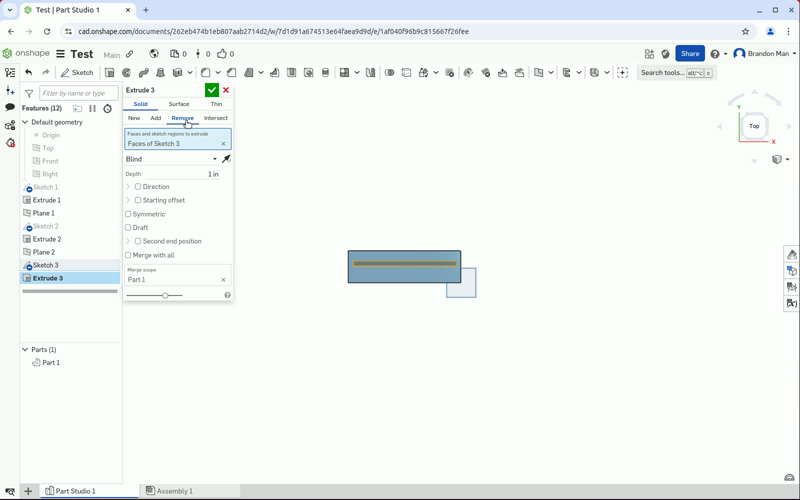
key(tab, 4)
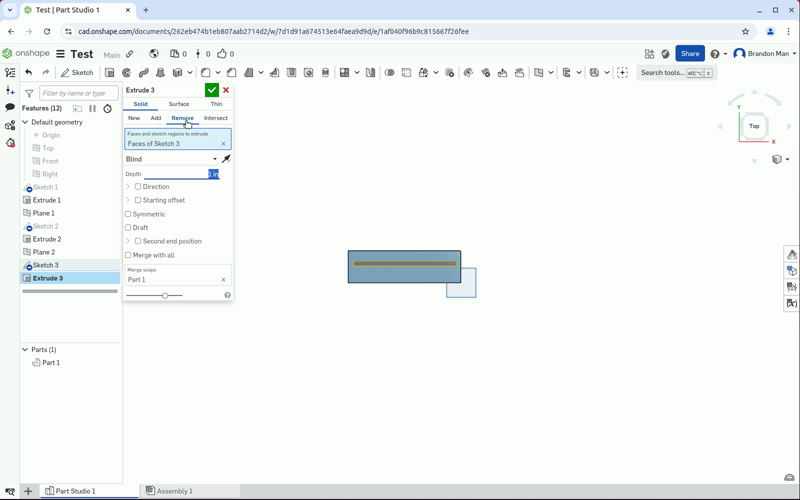
text(0.241)
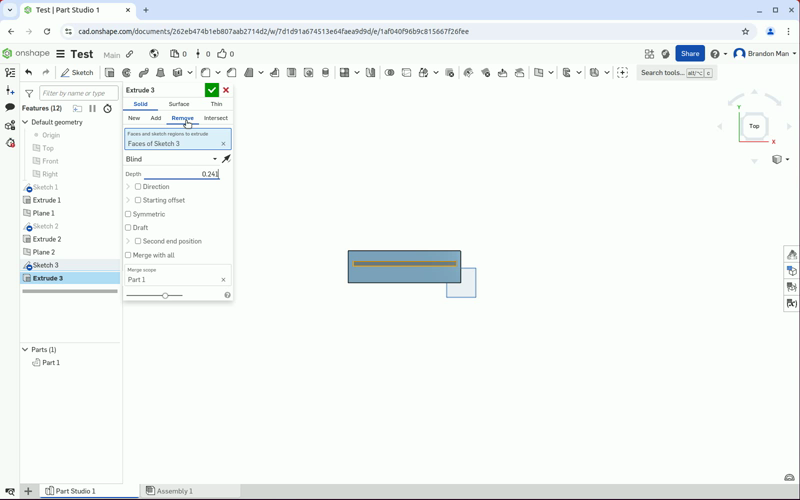
key(tab, 6)
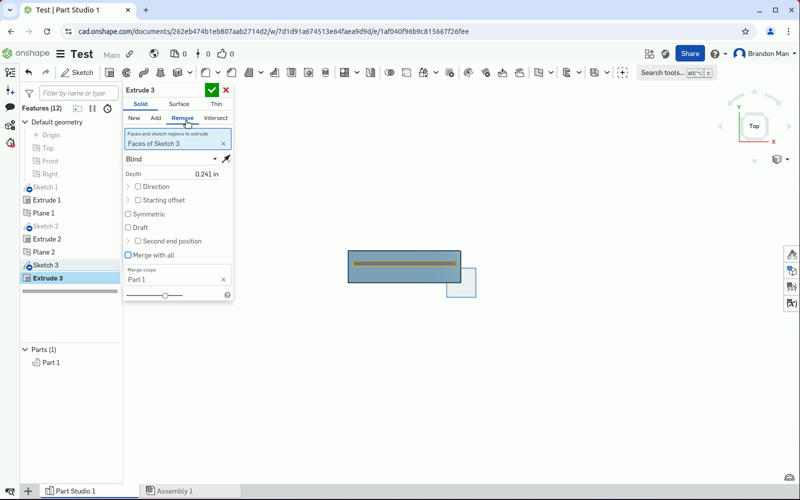
key(space)
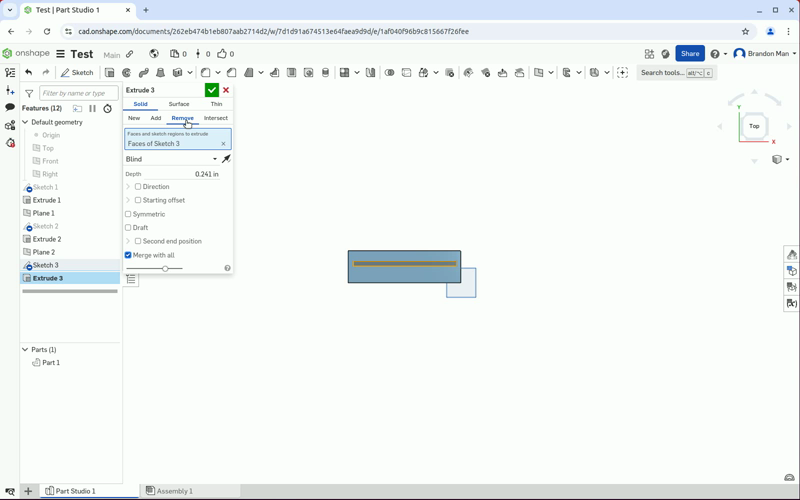
key(enter)
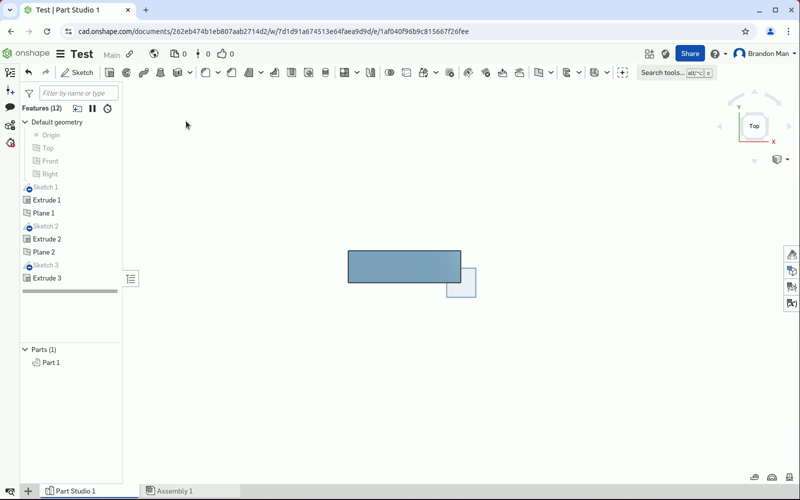
key(shift+h)
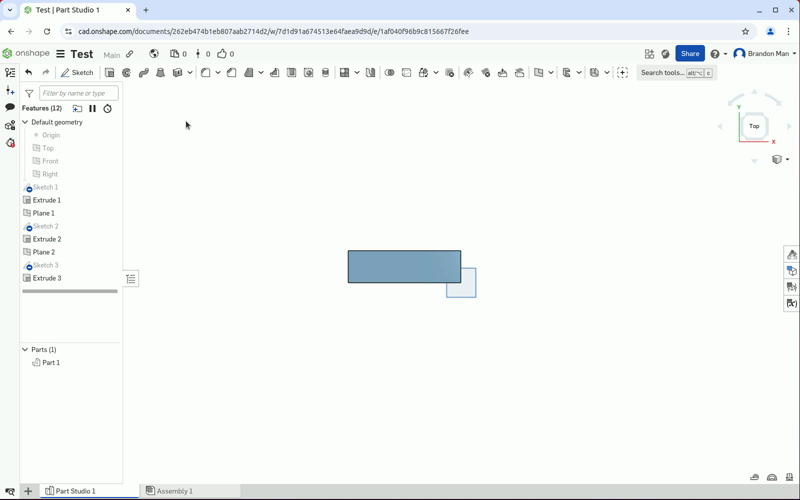
key(shift+h)
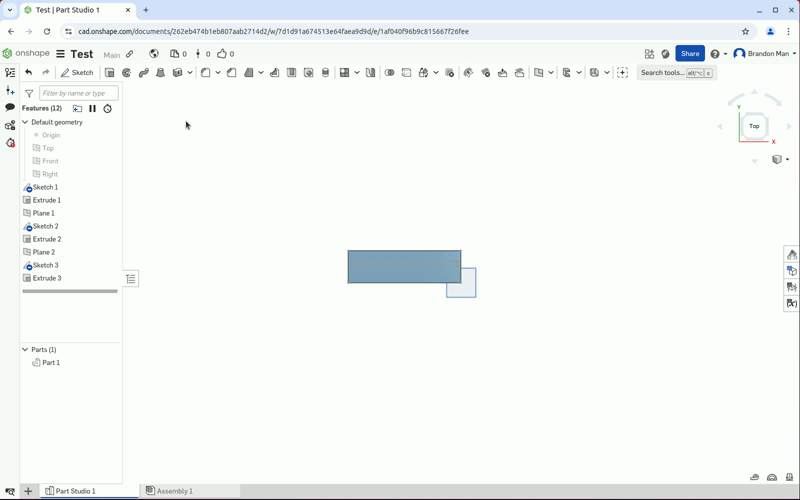
key(shift+7)
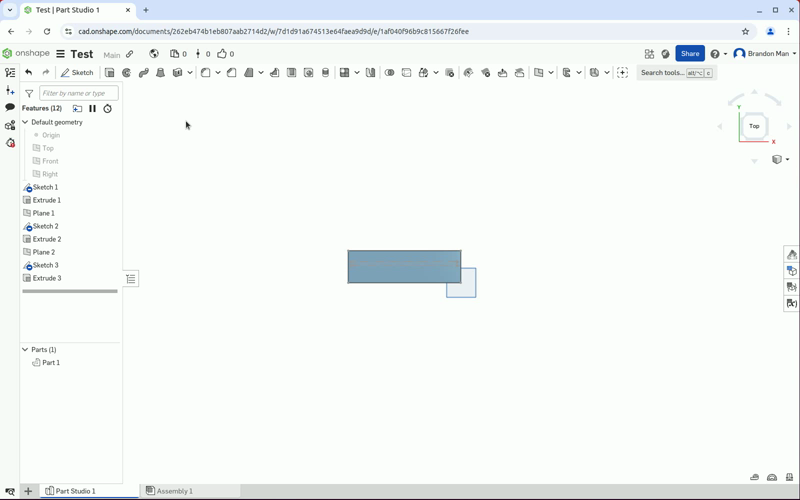
key(up, 3)
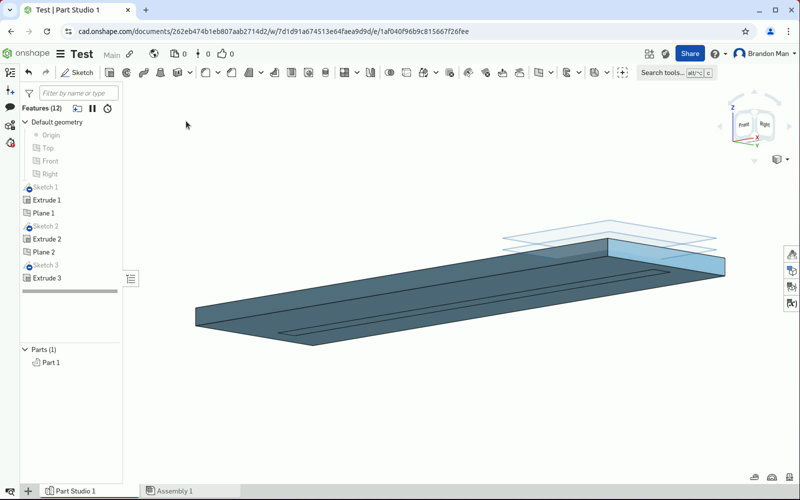
key(left, 3)
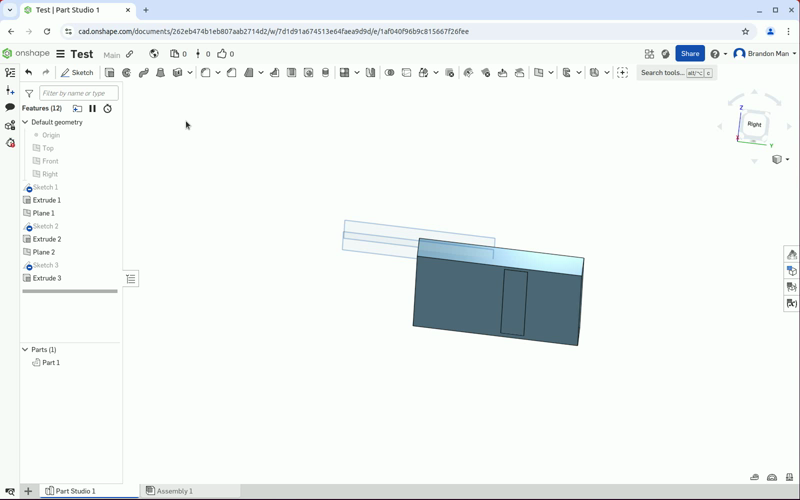
key(right, 3)
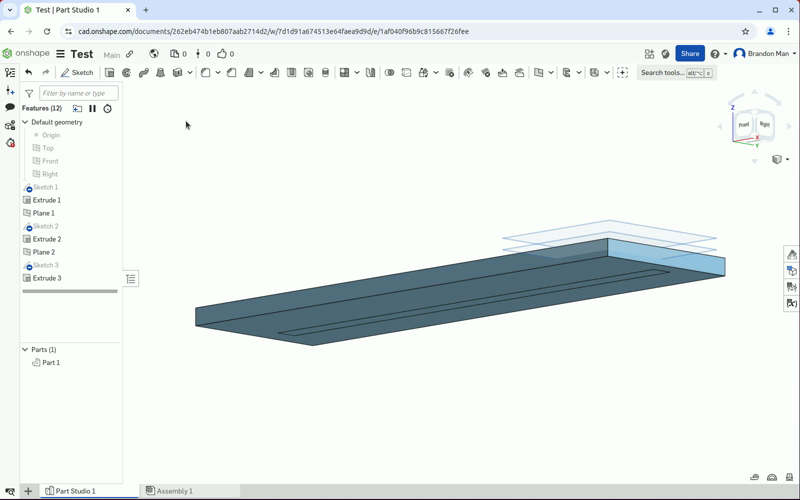
key(down, 3)
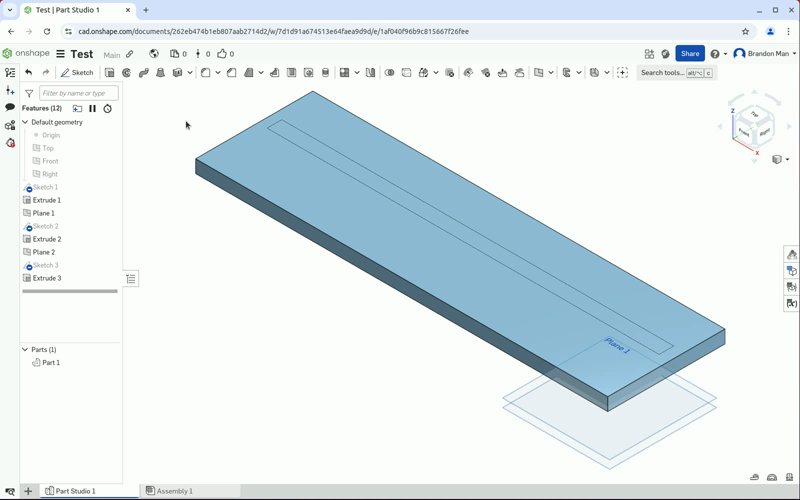
mouse_move(73, 189)
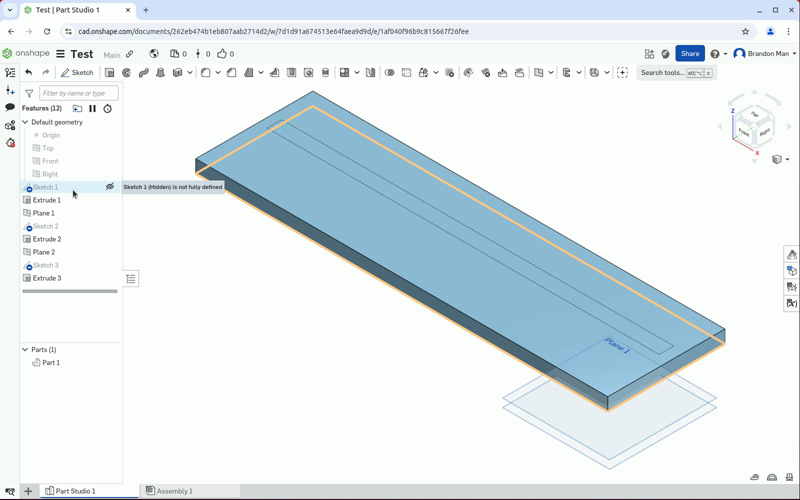
click(73, 189)